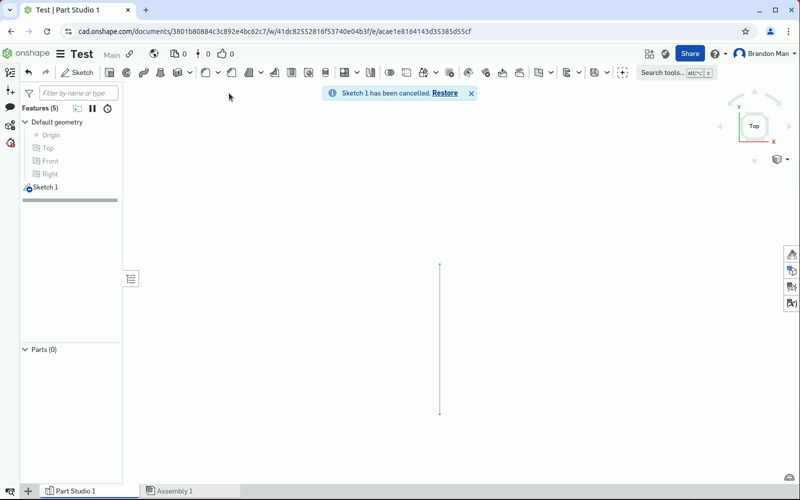
key(shift+h)
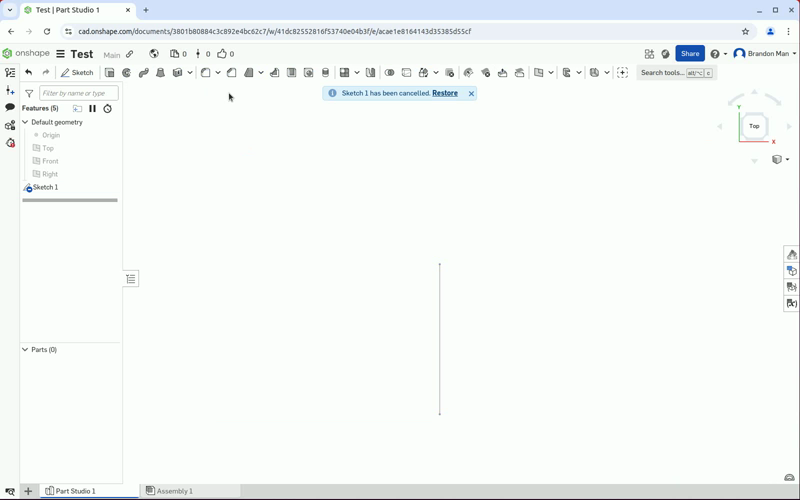
key(shift+s)
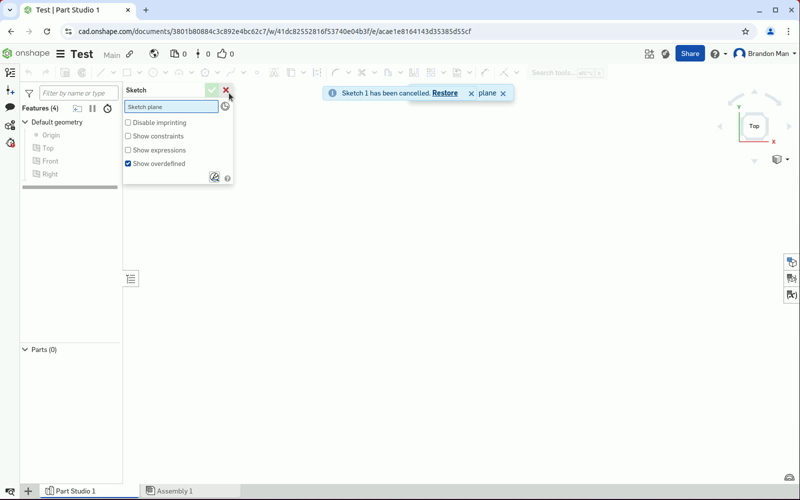
mouse_move(73, 150)
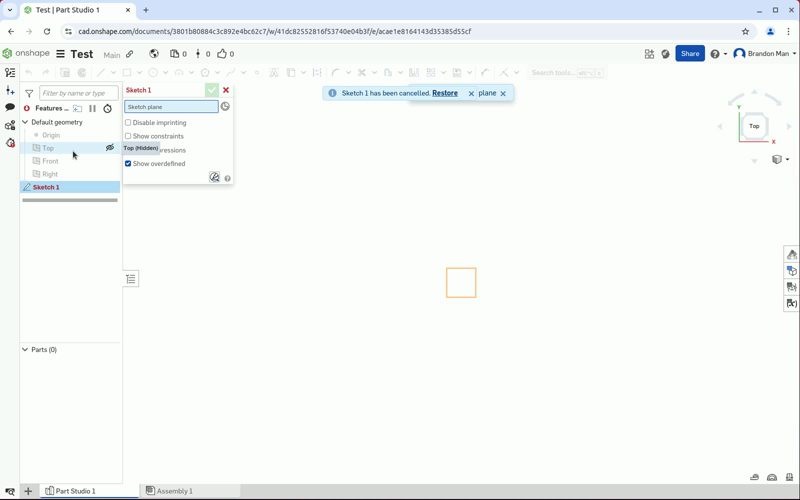
click(73, 150)
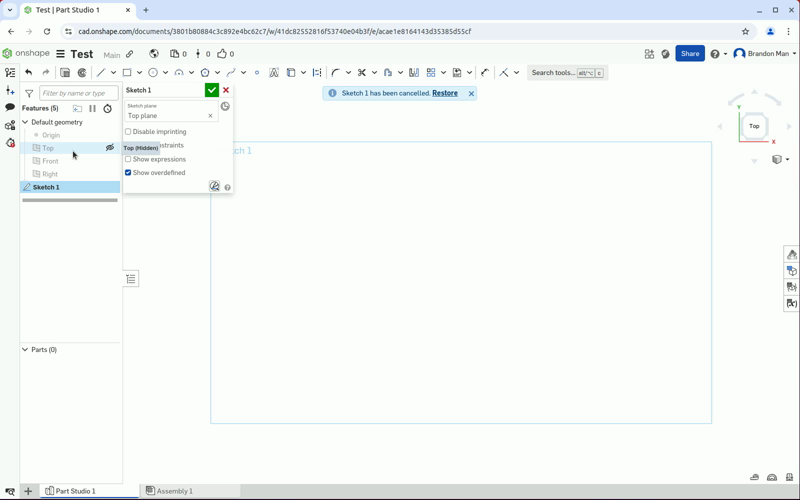
mouse_move(73, 352)
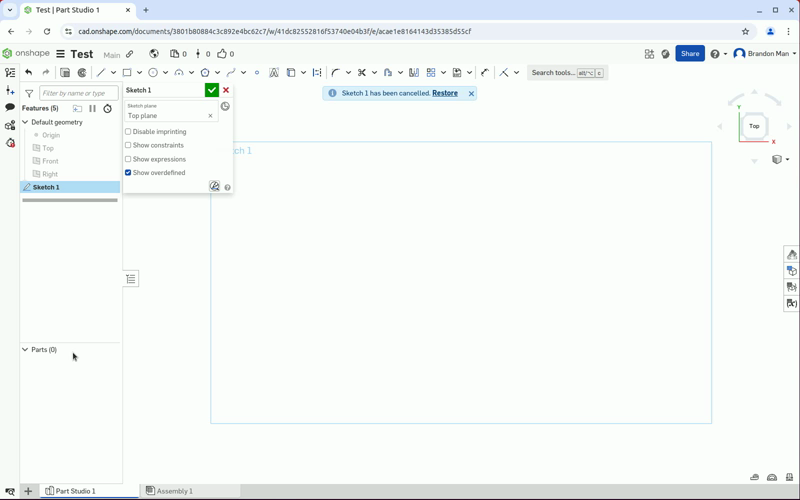
key(y)
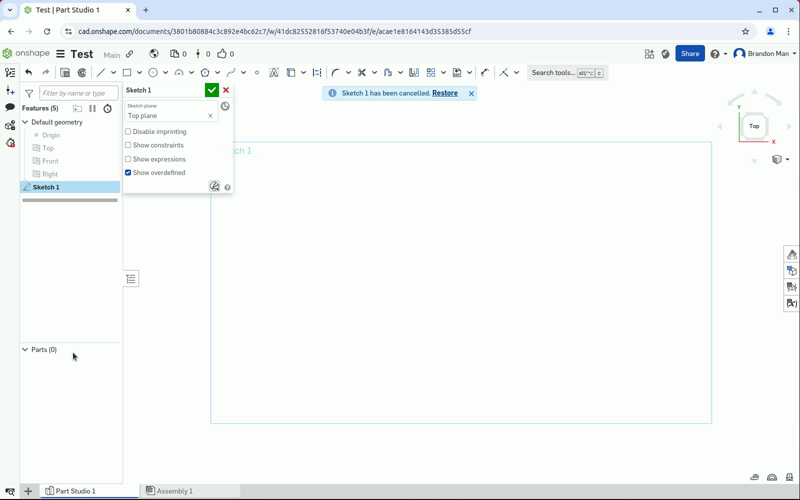
key(l)
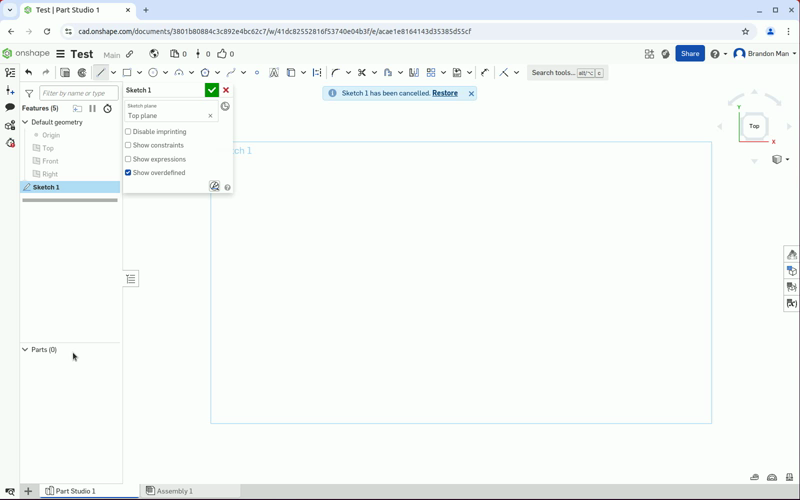
key_down(shift)
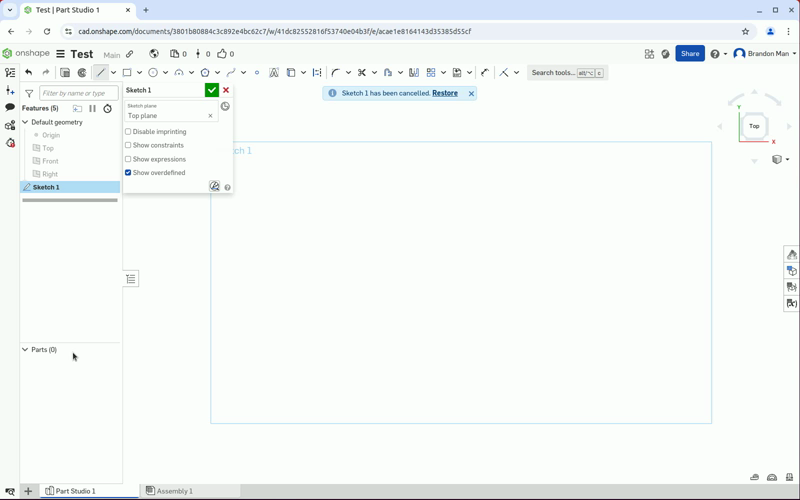
mouse_move(353, 337)
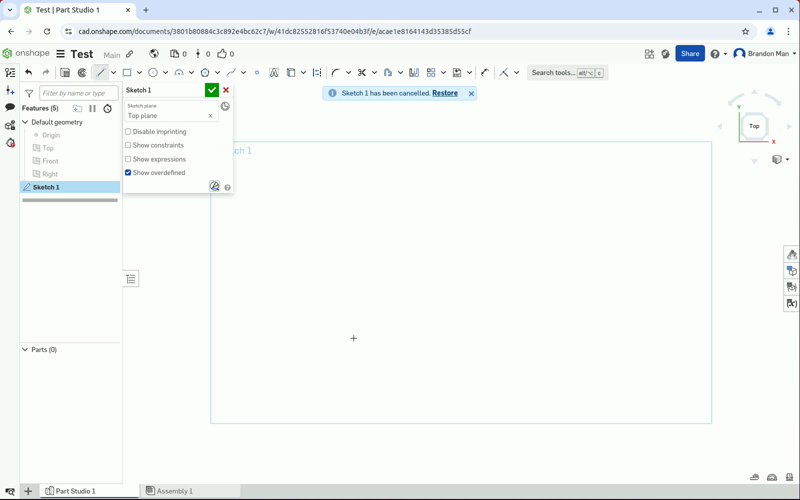
click(353, 337)
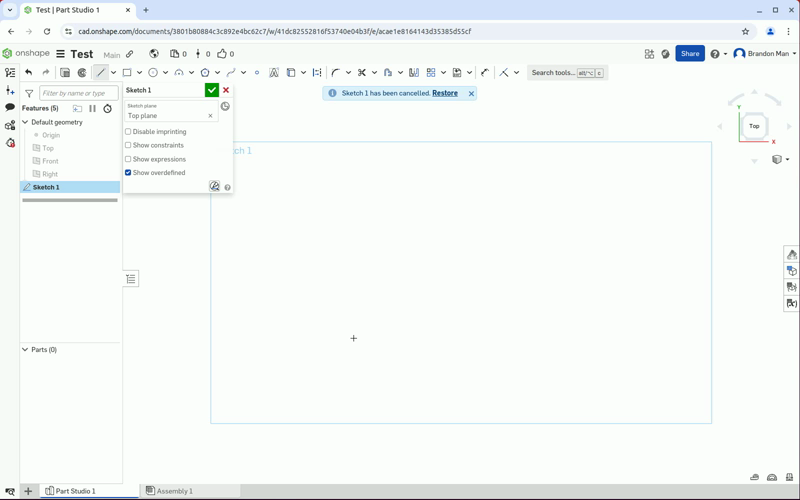
key_up(shift)
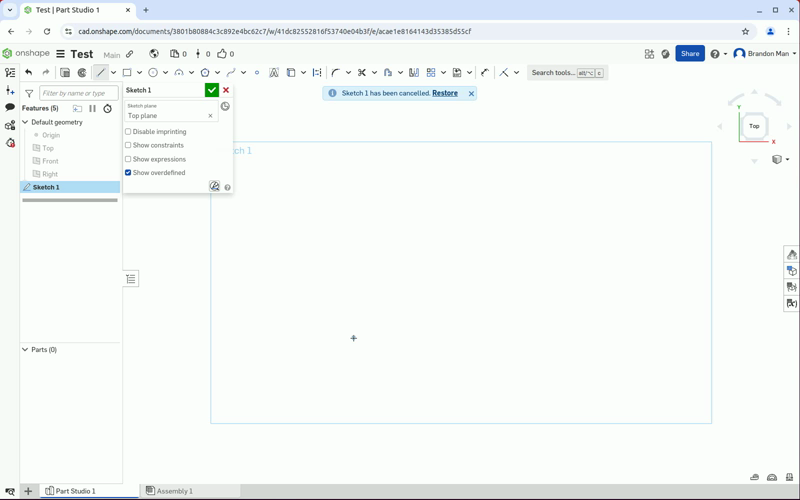
key_down(shift)
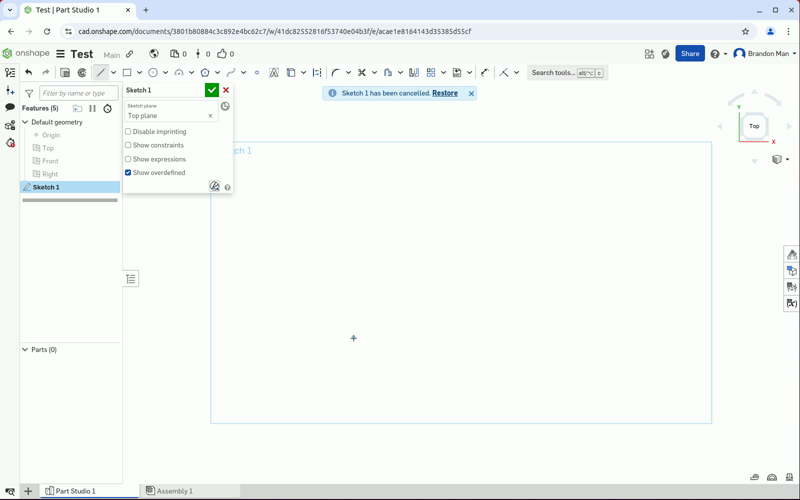
mouse_move(570, 337)
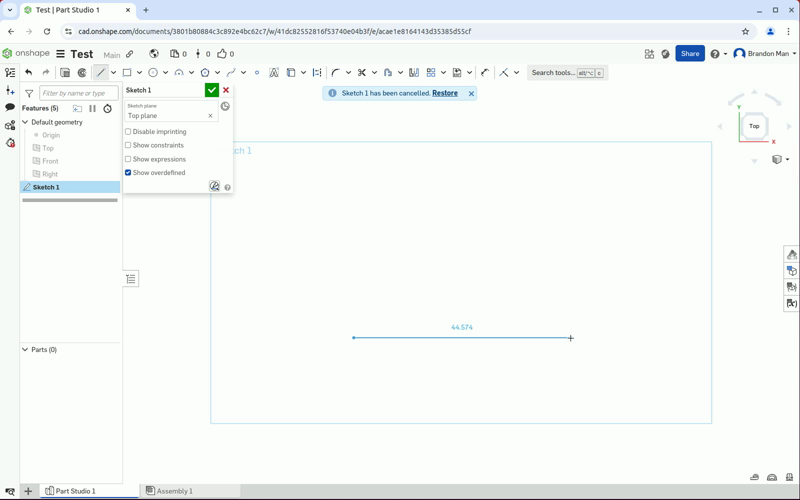
click(570, 337)
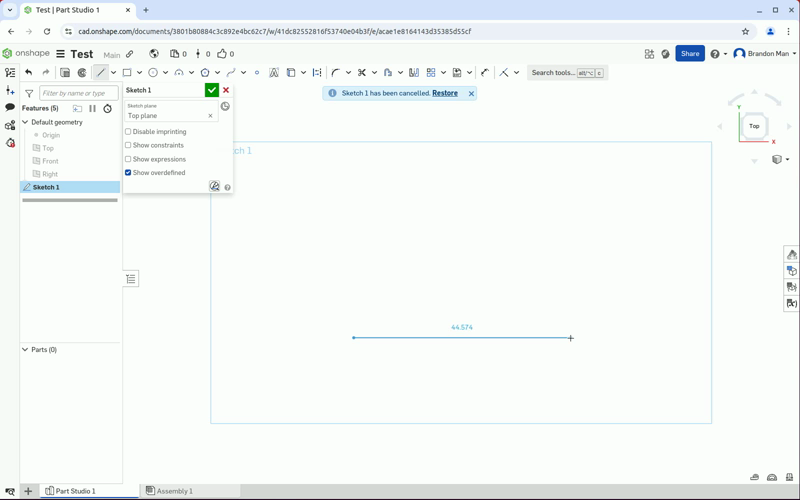
key_up(shift)
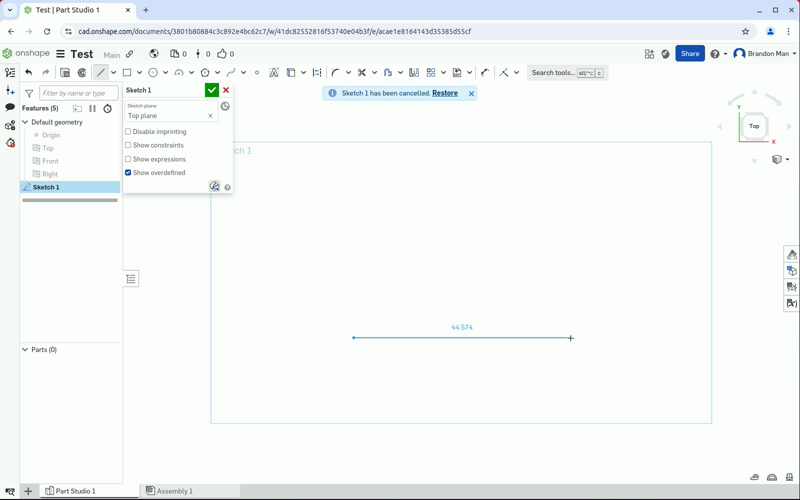
key_down(shift)
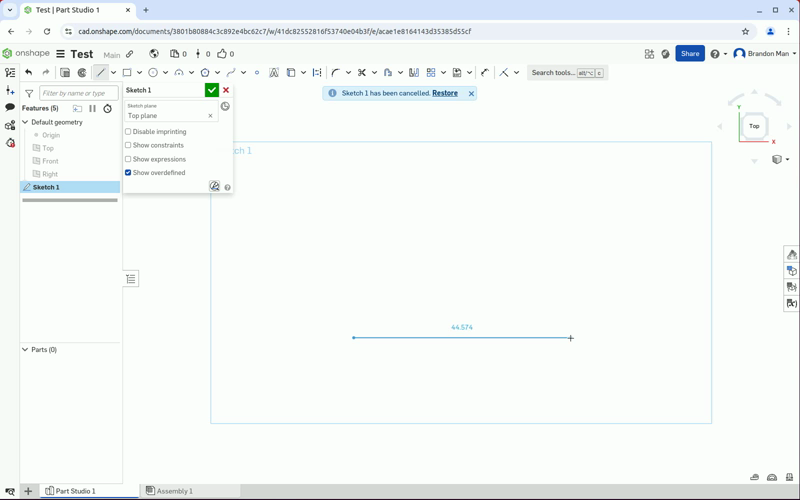
mouse_move(570, 221)
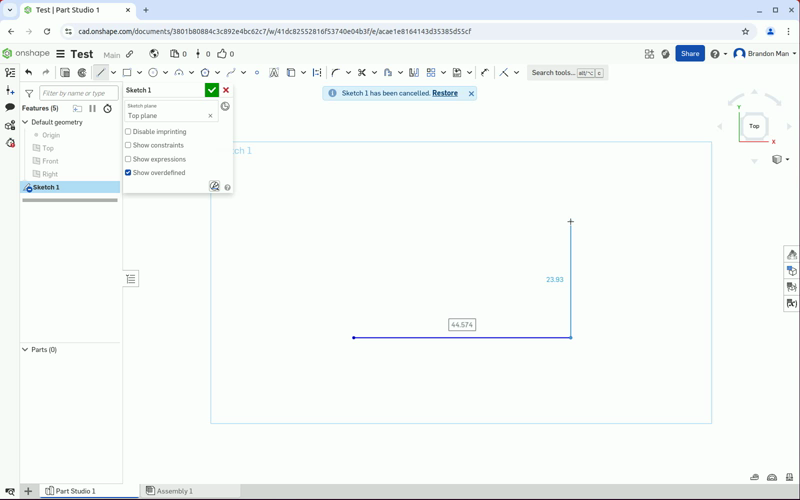
click(570, 221)
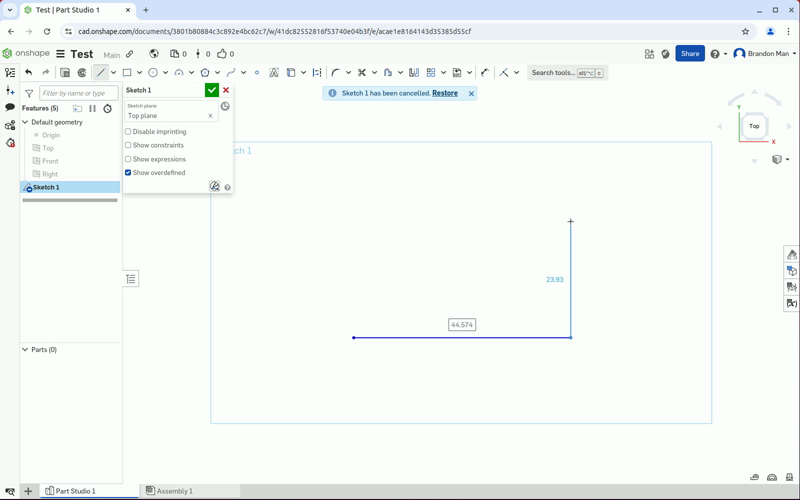
key_up(shift)
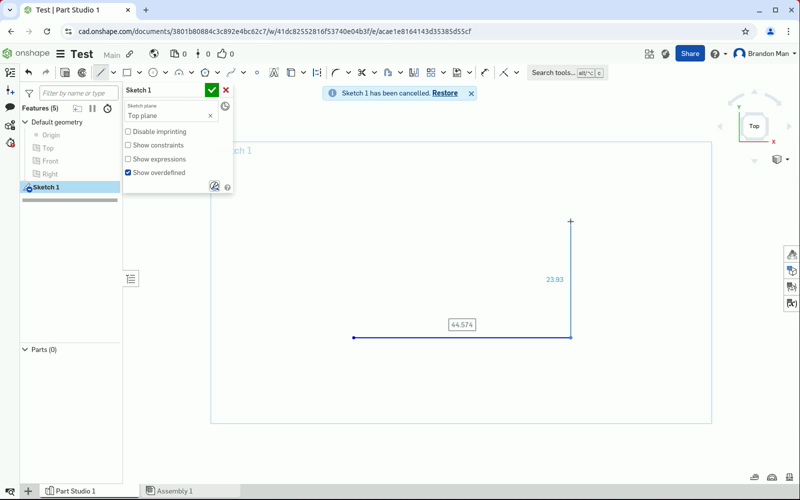
key_down(shift)
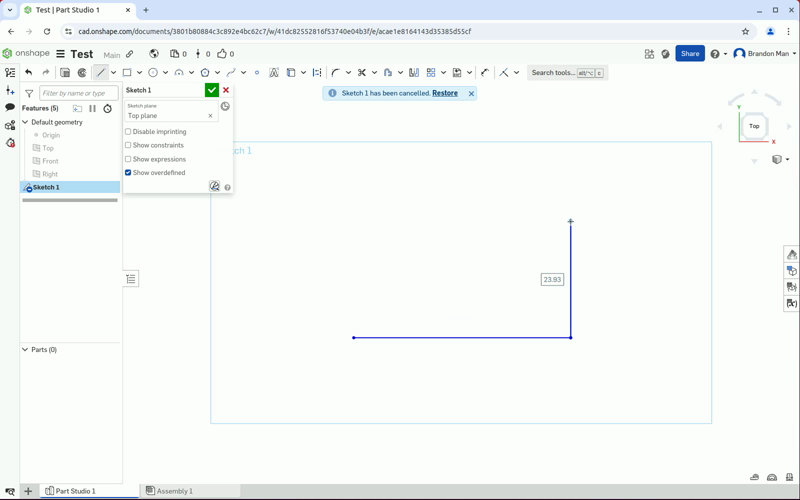
mouse_move(353, 221)
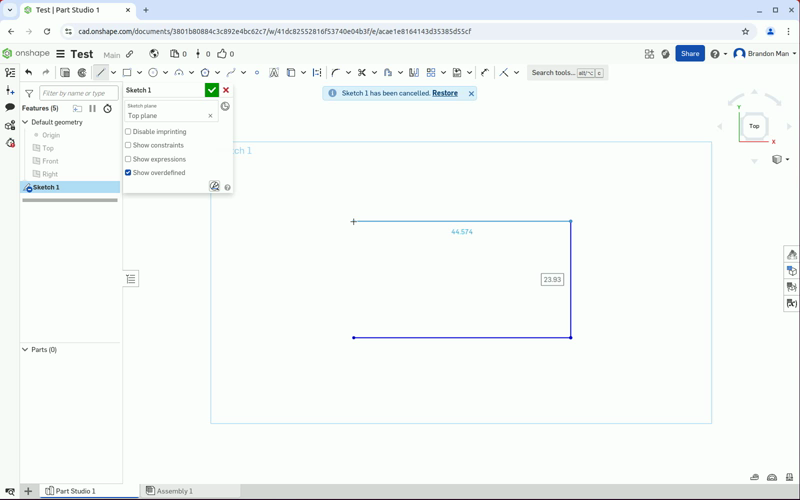
click(353, 221)
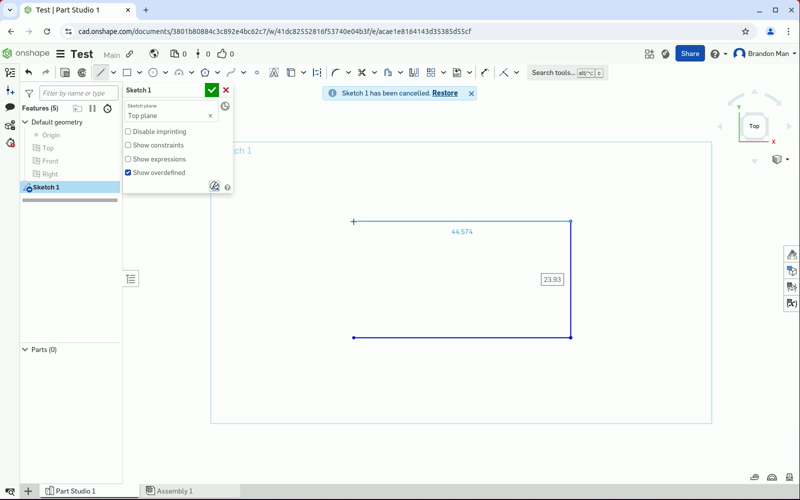
key_up(shift)
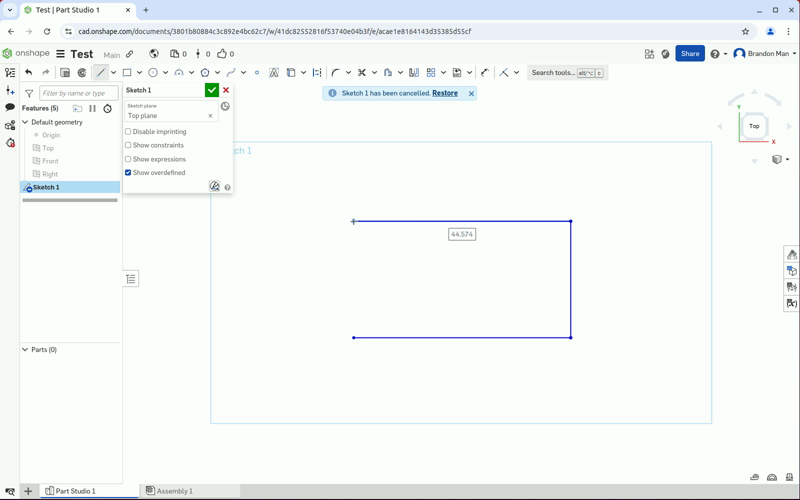
key_down(shift)
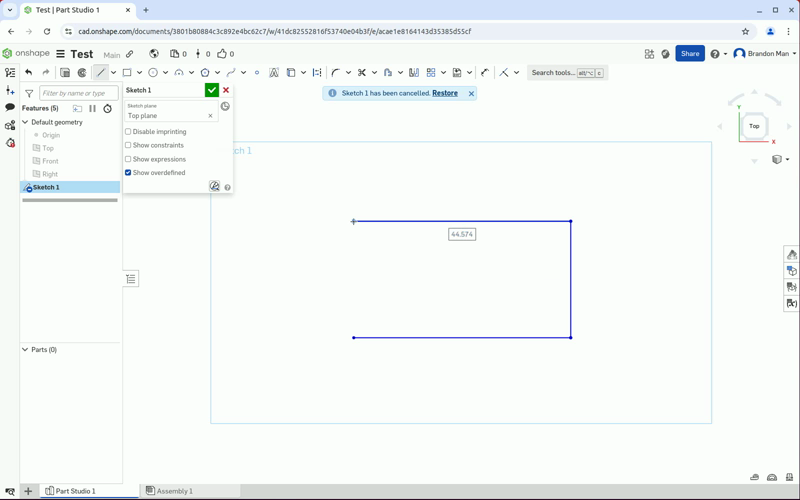
mouse_move(353, 337)
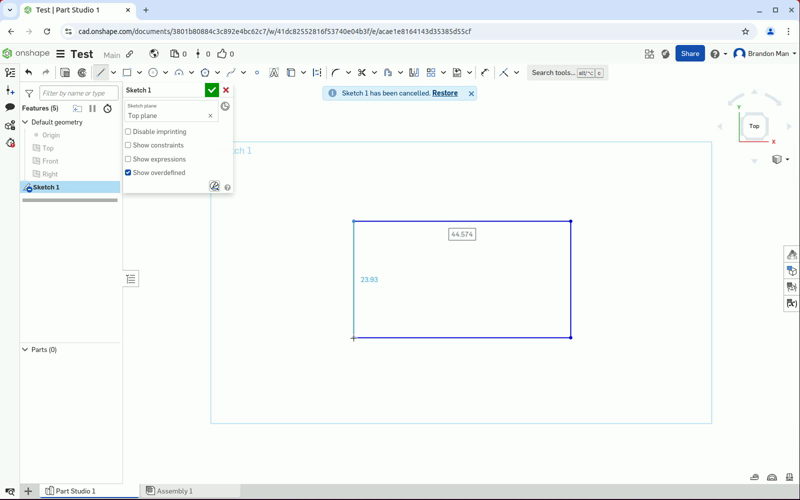
key_up(shift)
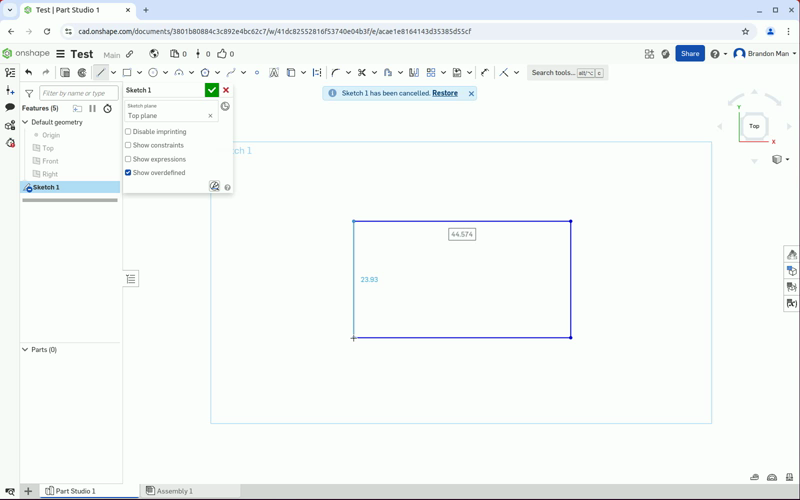
click(353, 337)
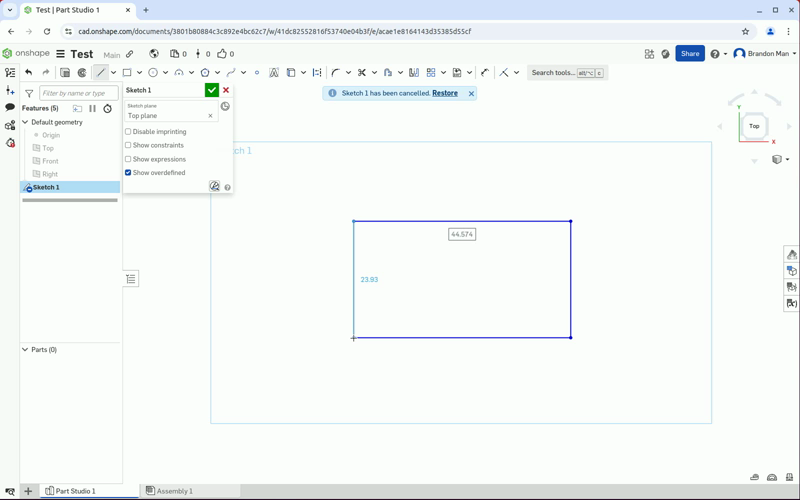
key(esc)
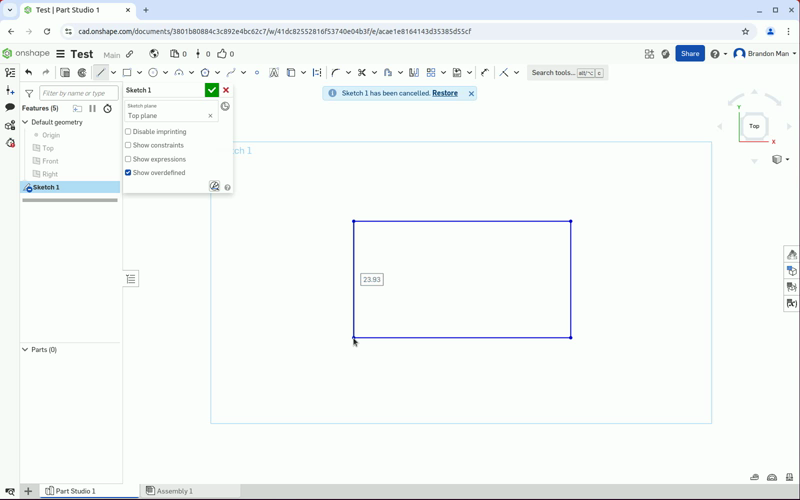
mouse_move(426, 283)
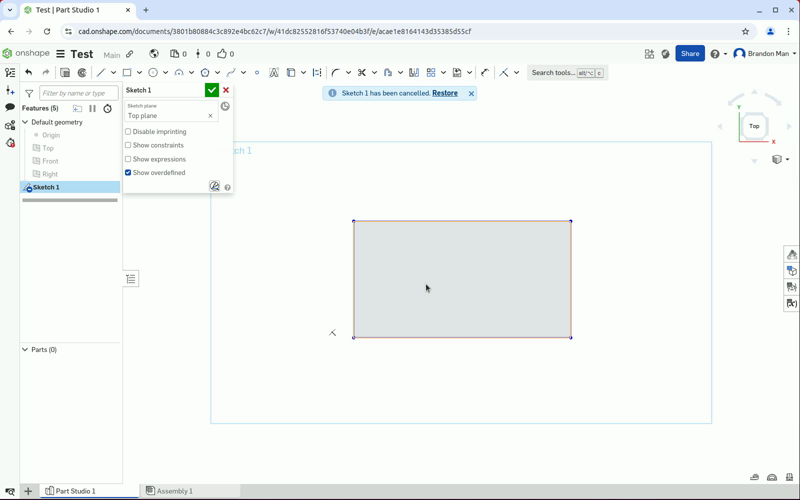
click(426, 283)
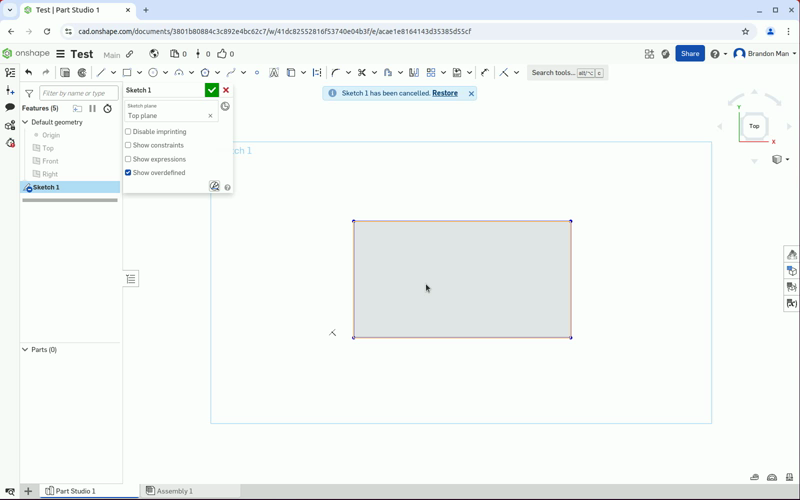
mouse_move(73, 352)
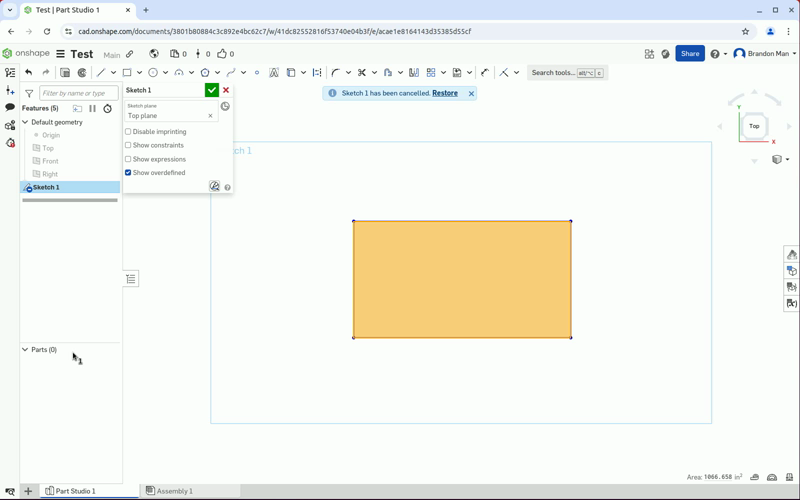
key(shift+y)
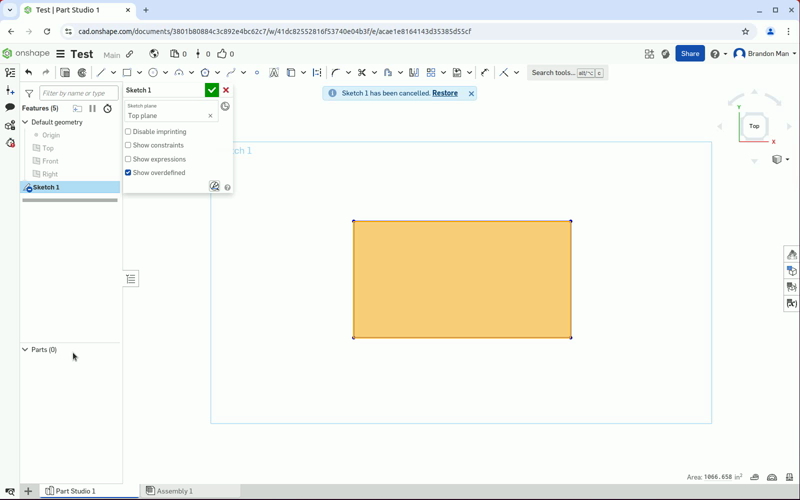
key(shift+e)
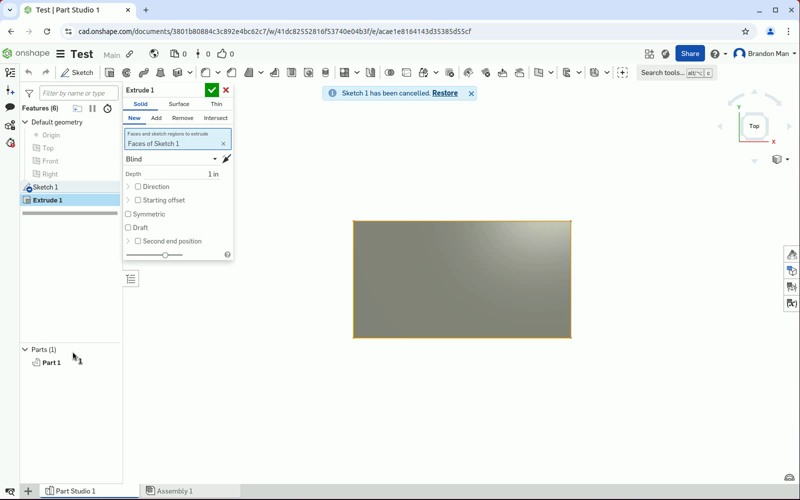
mouse_move(143, 106)
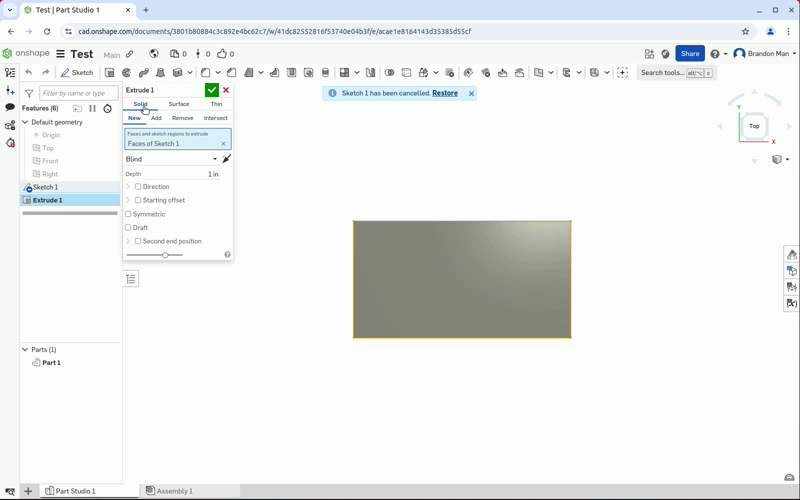
click(143, 106)
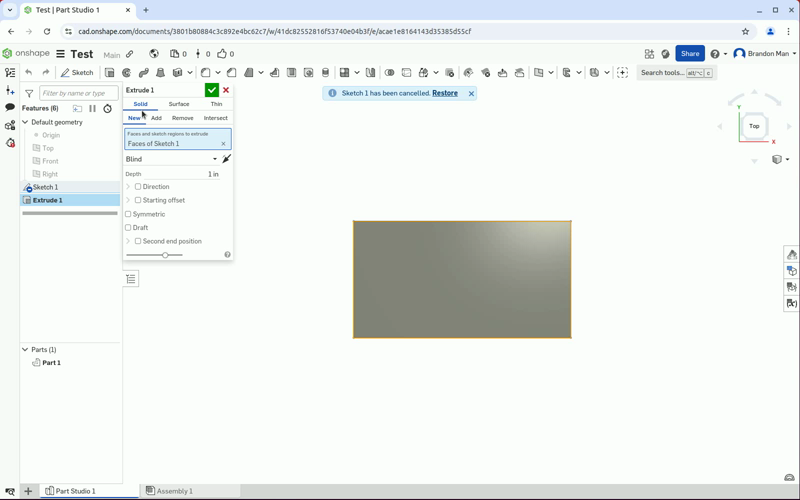
mouse_move(137, 120)
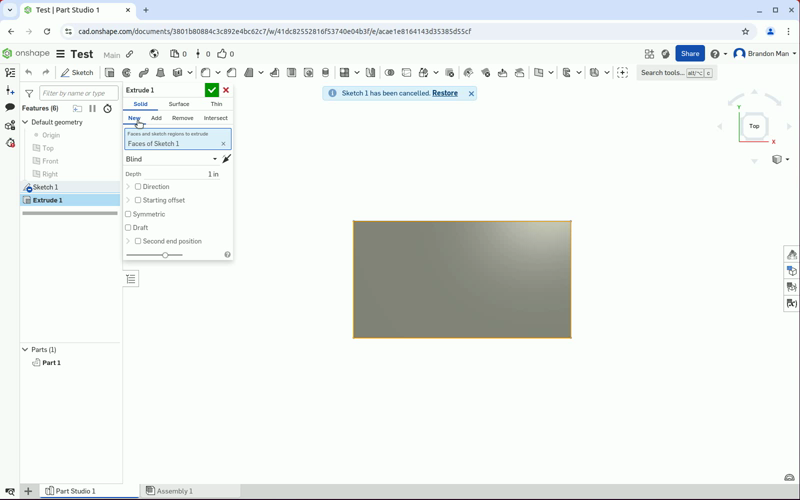
click(137, 120)
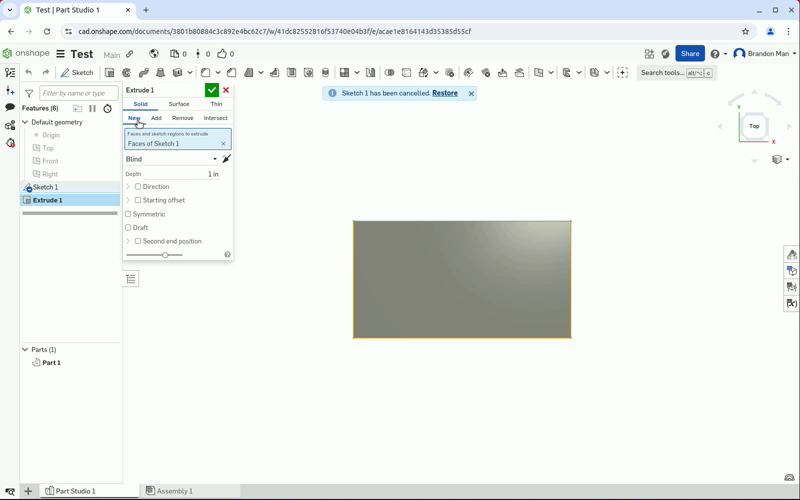
key(tab, 4)
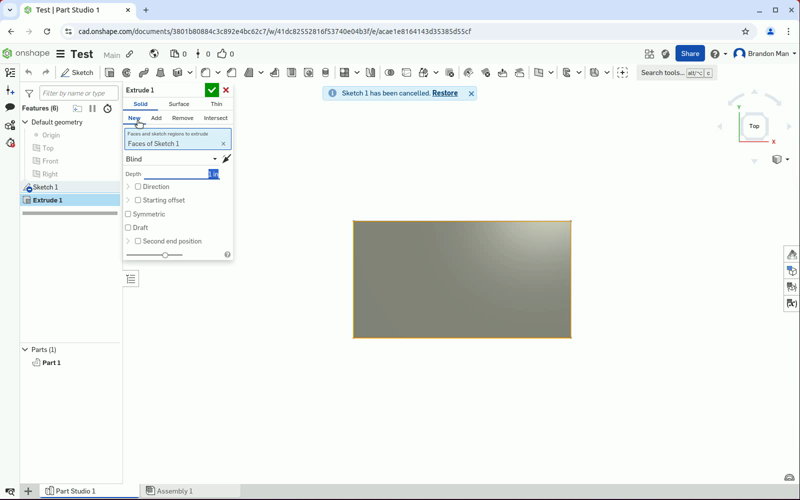
text(22.386)
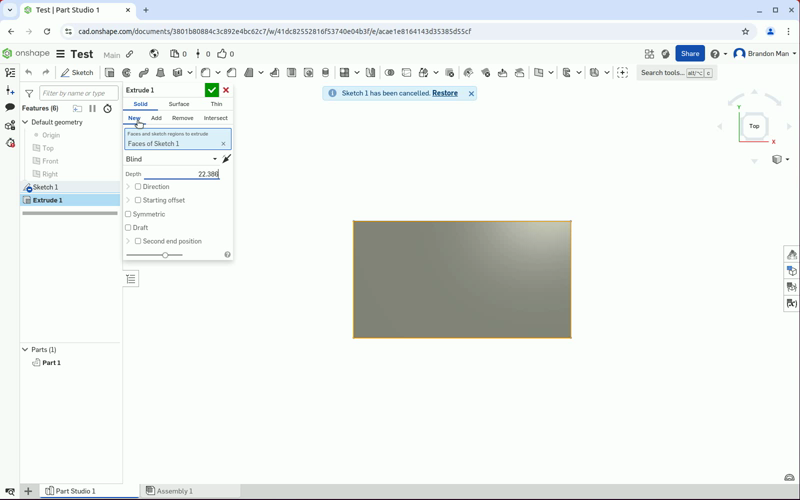
key(enter)
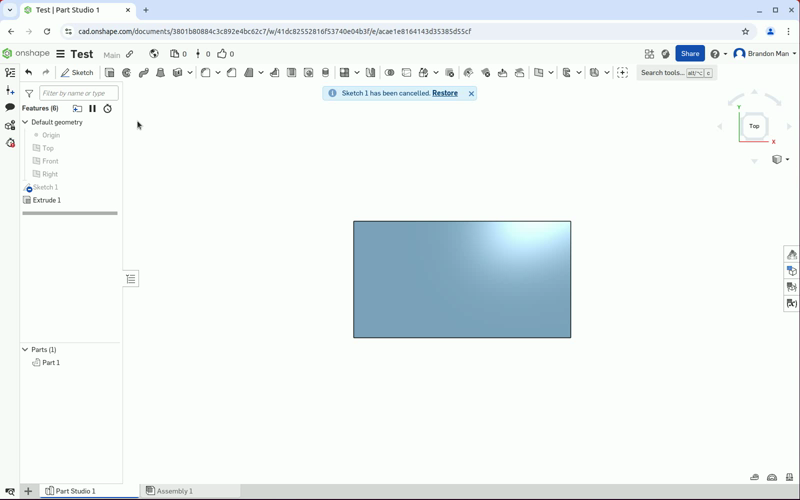
key(shift+h)
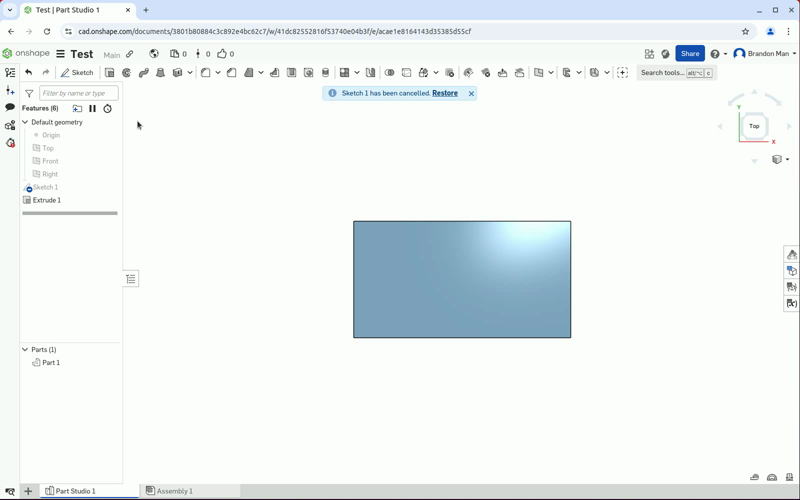
key(shift+h)
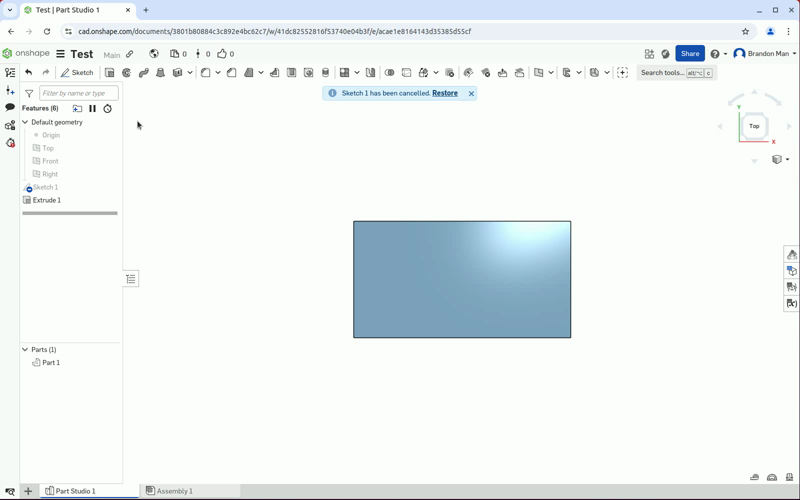
mouse_move(73, 189)
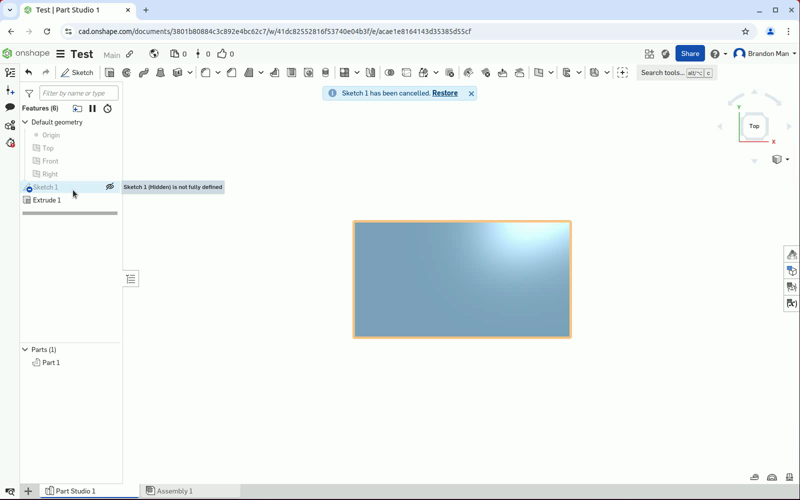
click(73, 189)
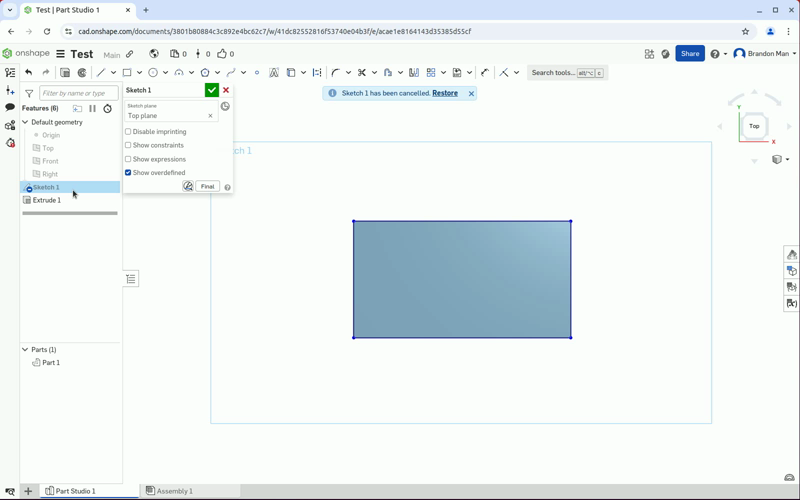
mouse_move(229, 92)
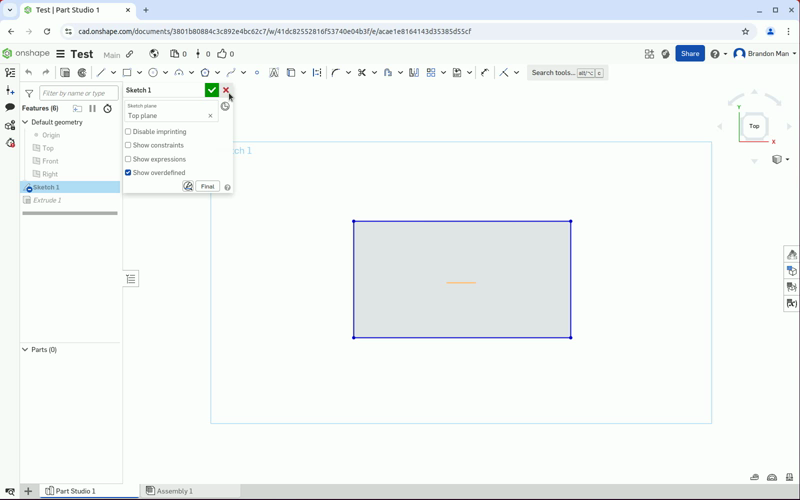
click(229, 92)
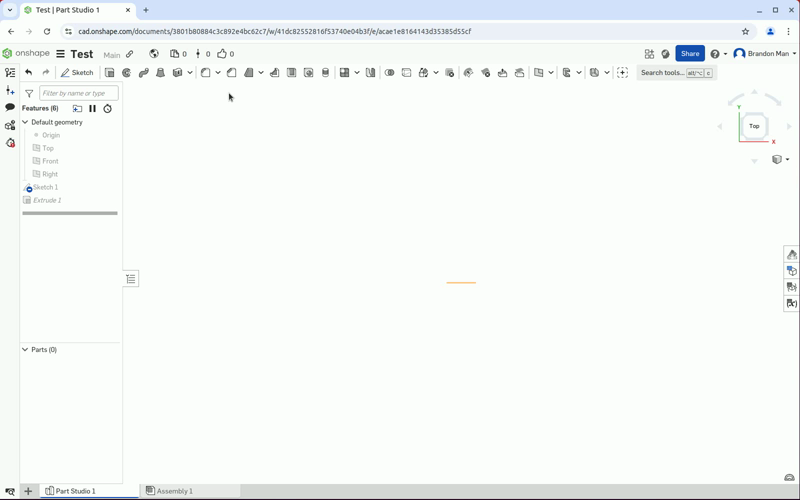
mouse_move(541, 75)
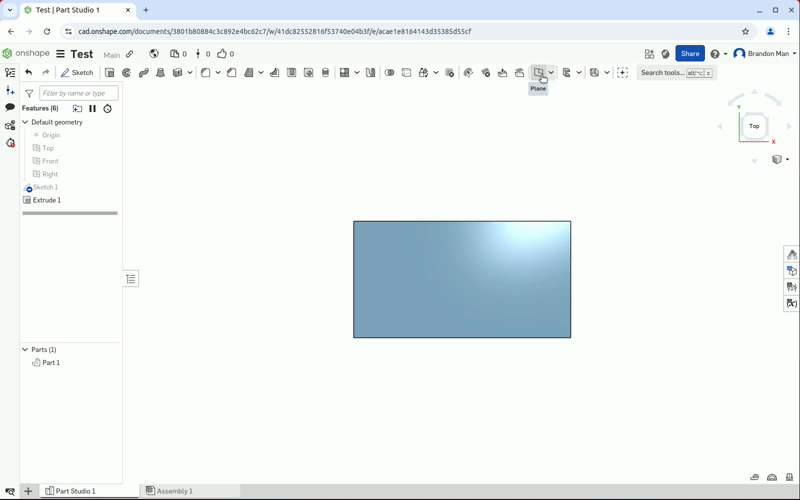
click(541, 75)
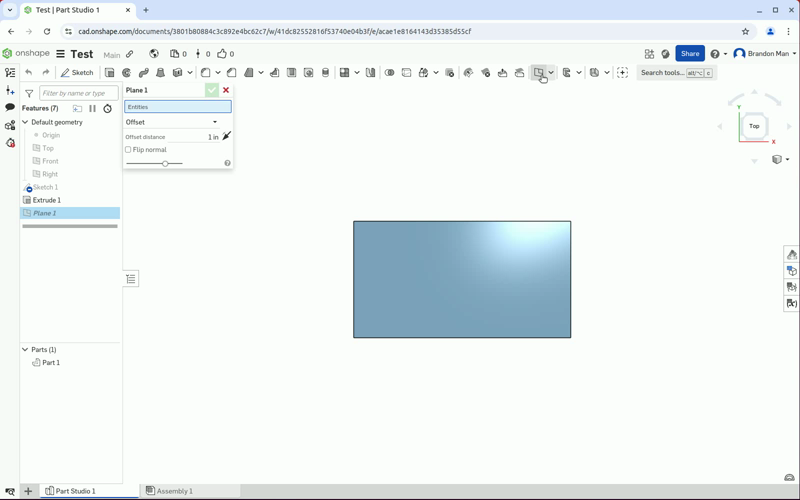
mouse_move(73, 150)
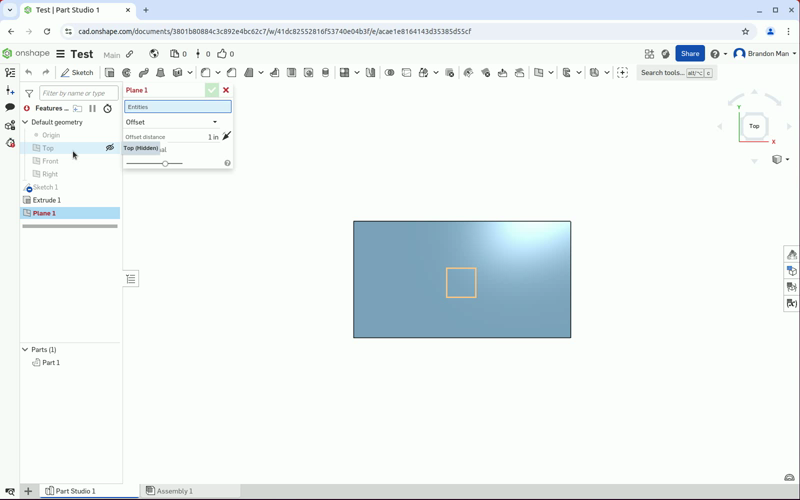
click(73, 150)
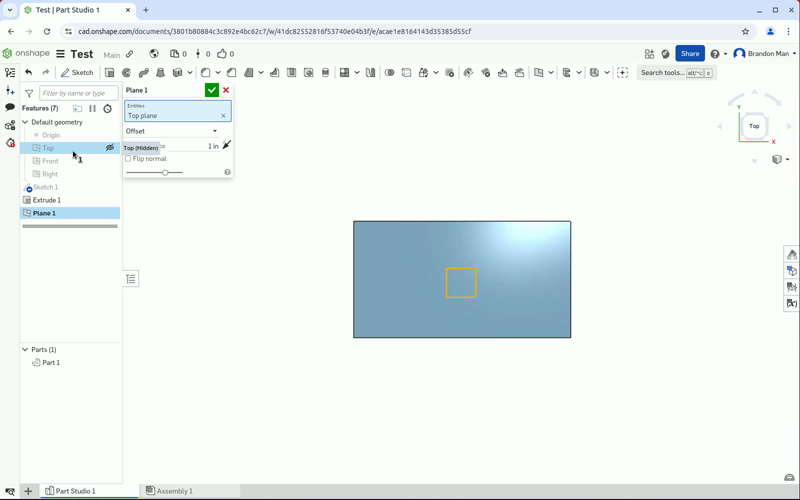
key(tab, 2)
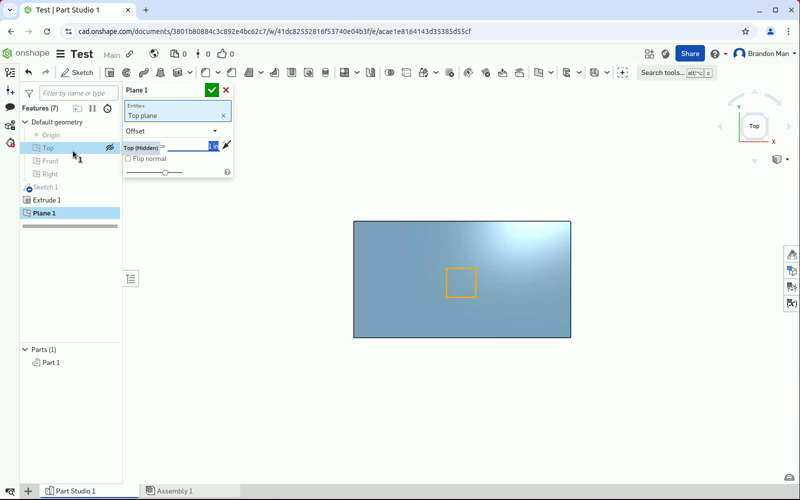
text(22.4)
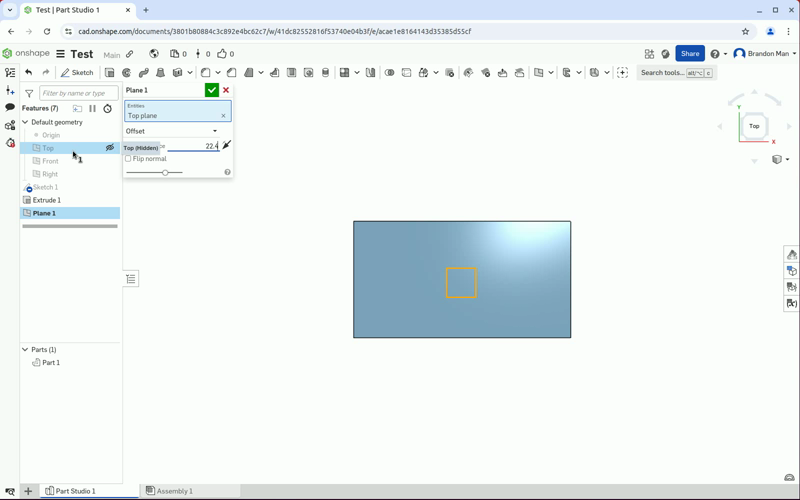
key(enter, 2)
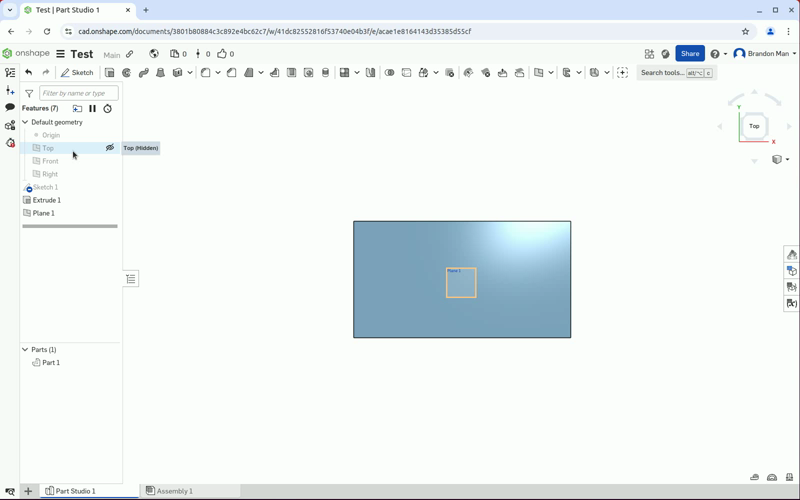
key(shift+s)
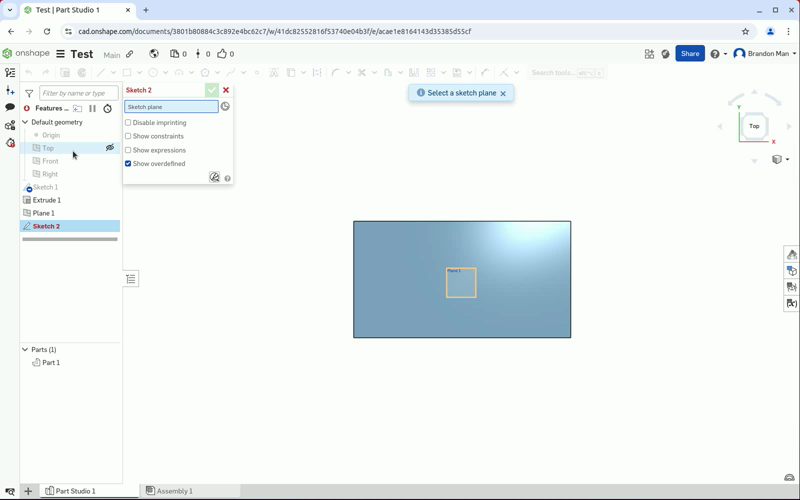
mouse_move(73, 215)
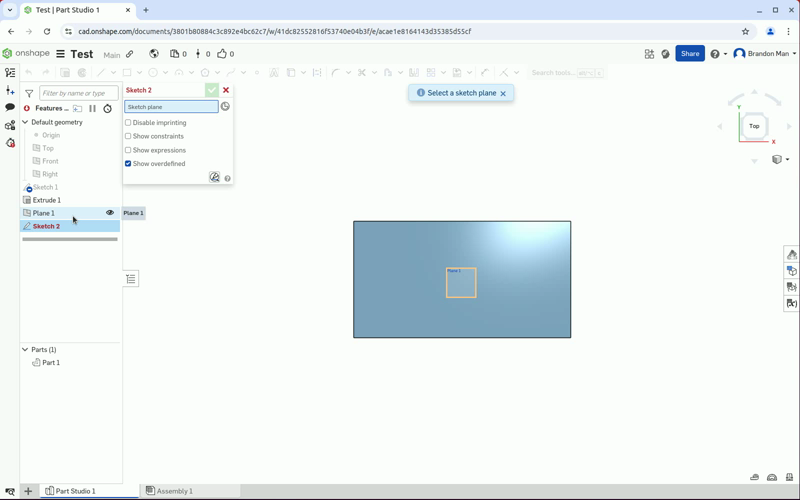
click(73, 215)
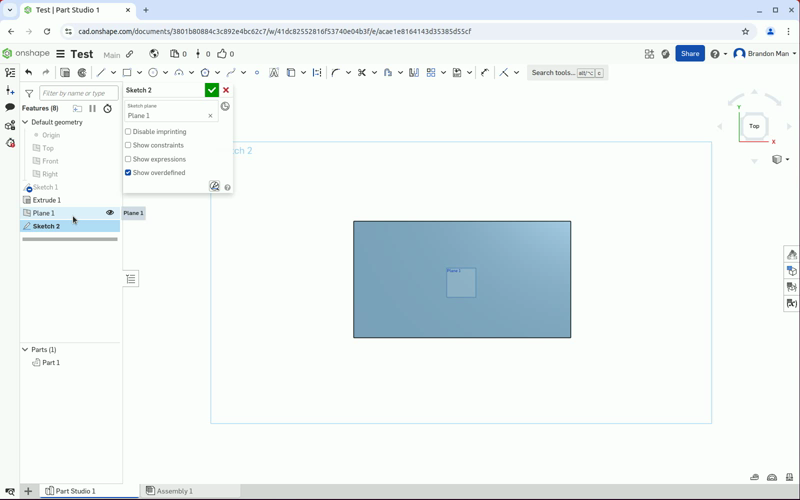
mouse_move(73, 352)
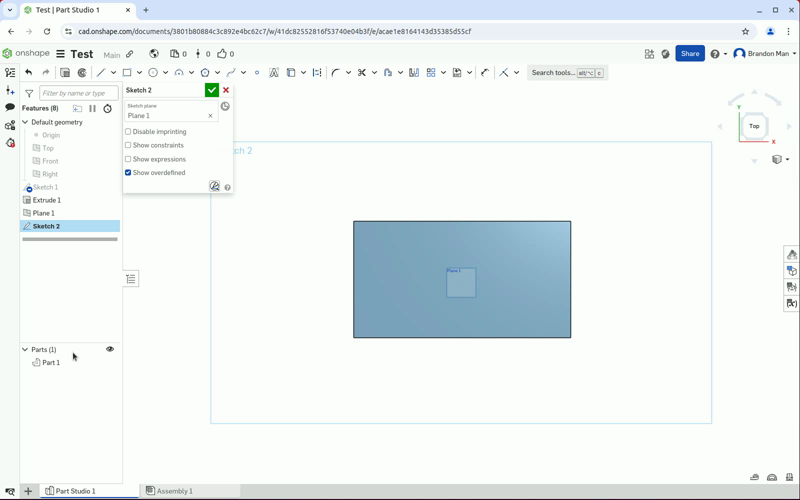
key(y)
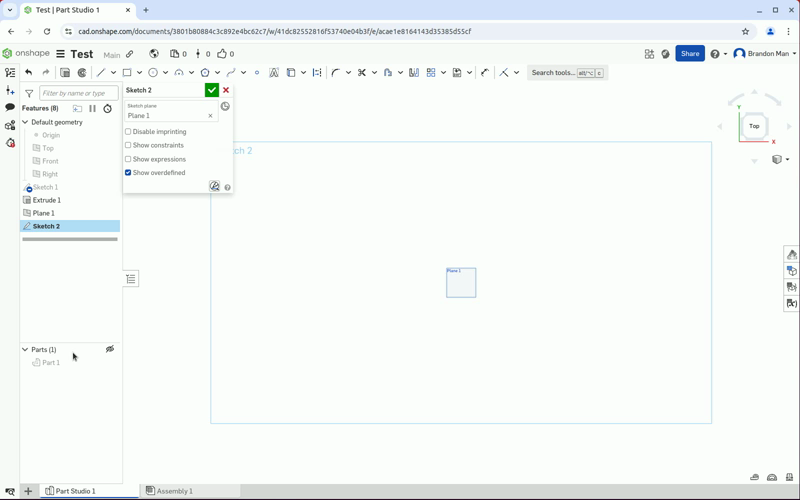
key(c)
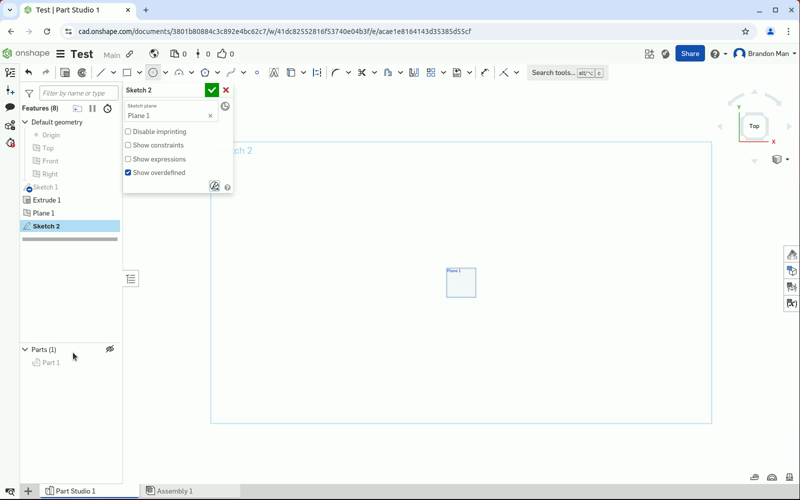
key_down(shift)
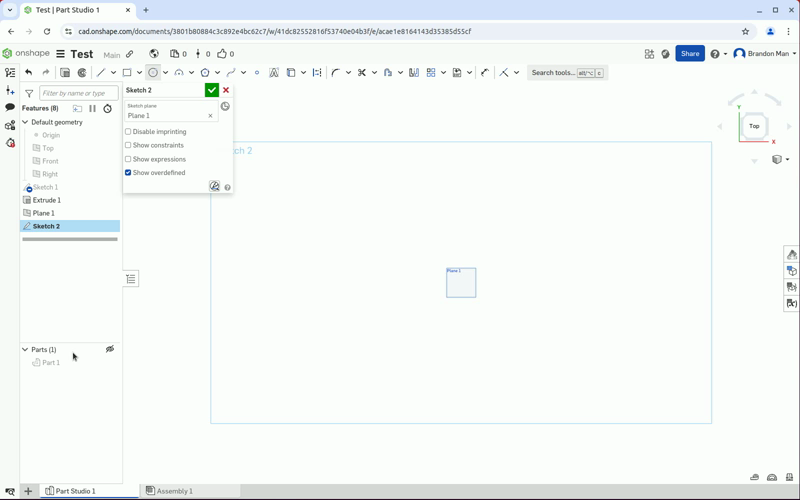
mouse_move(543, 282)
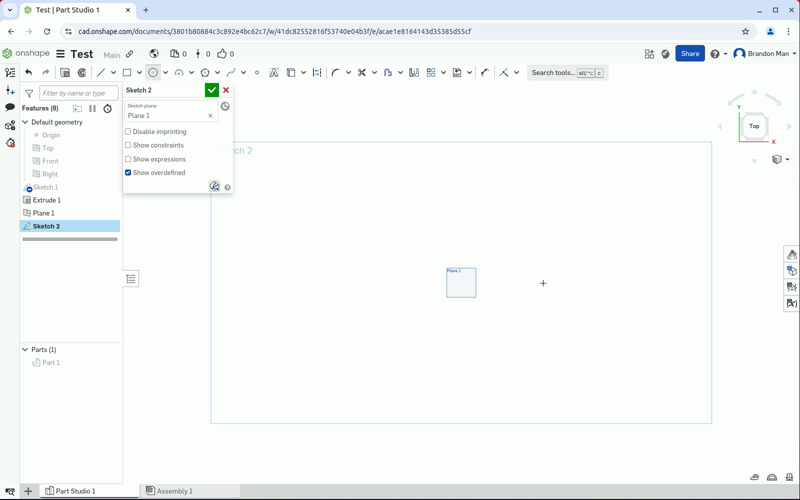
click(543, 282)
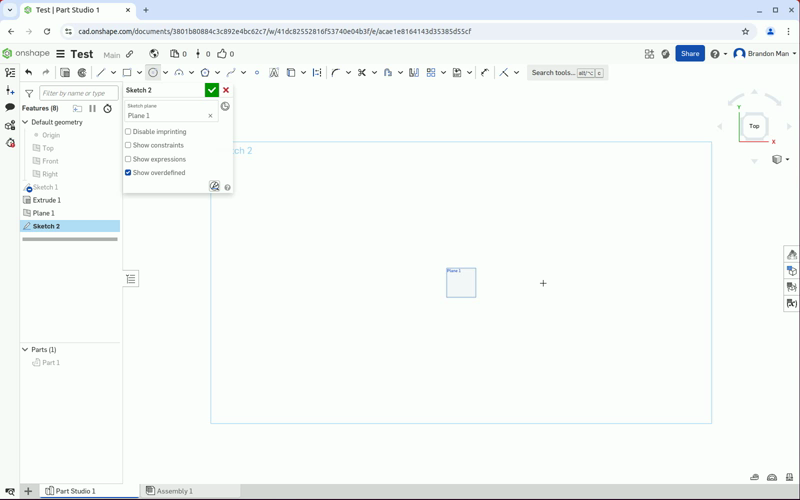
key_up(shift)
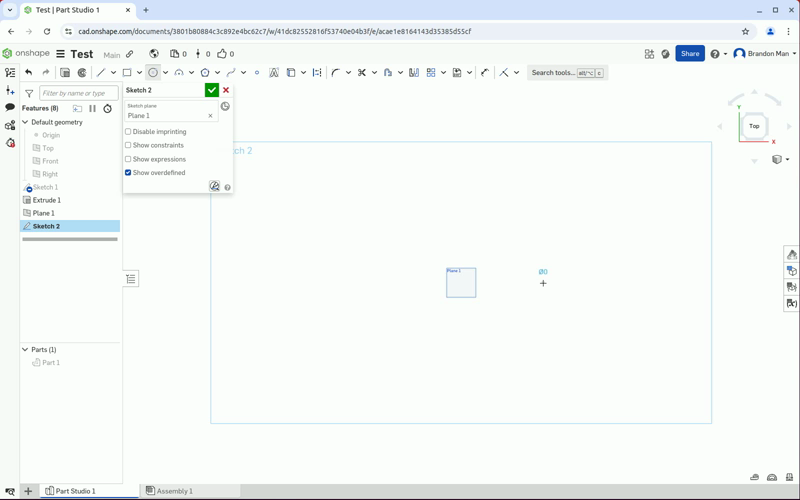
mouse_move(560, 282)
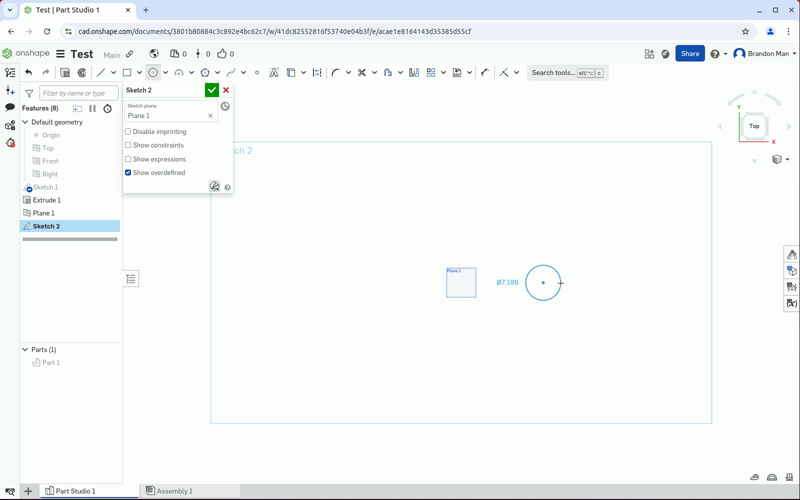
click(560, 282)
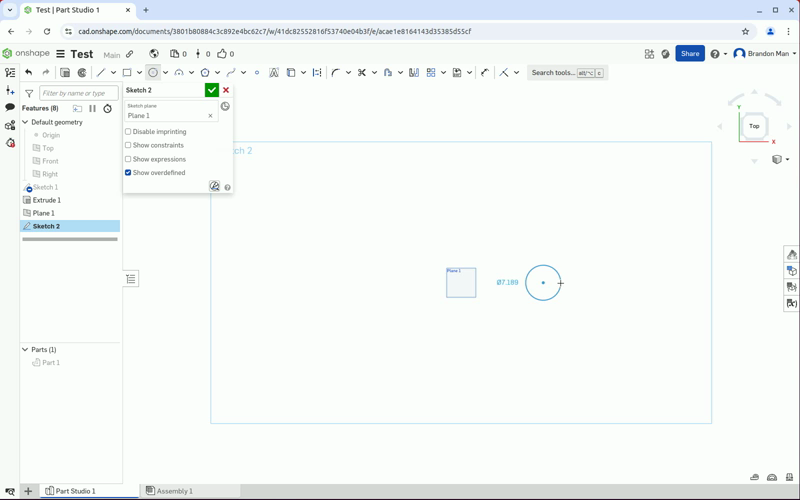
key(esc)
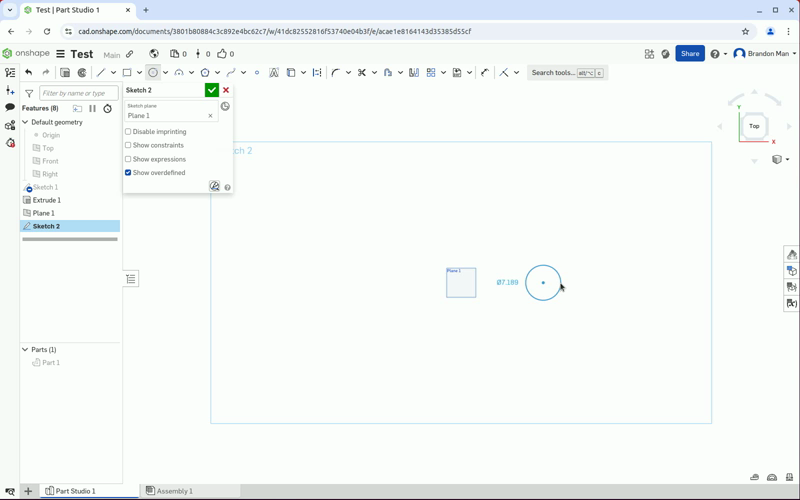
mouse_move(533, 284)
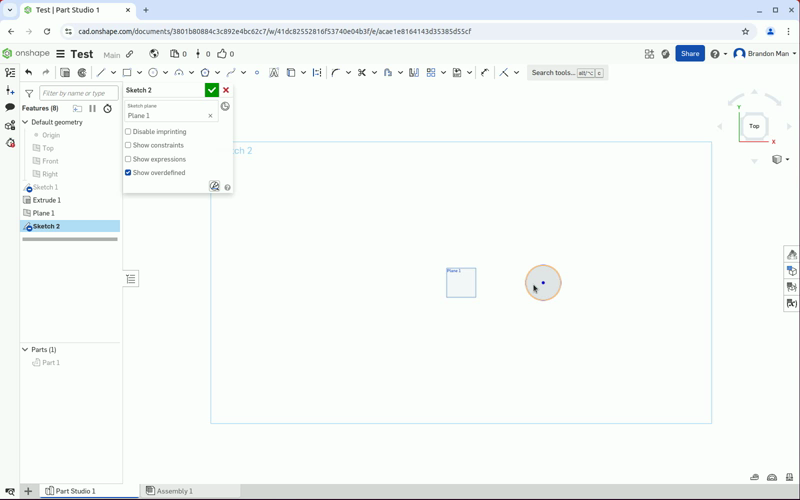
scroll(6)
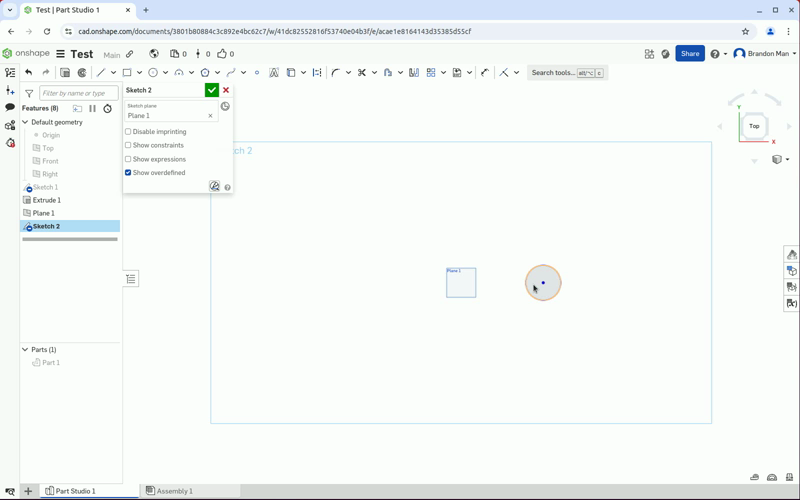
scroll(6)
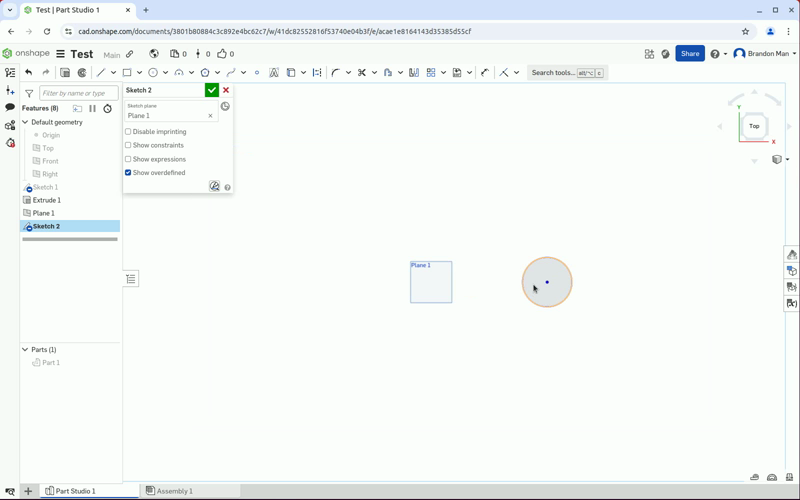
scroll(6)
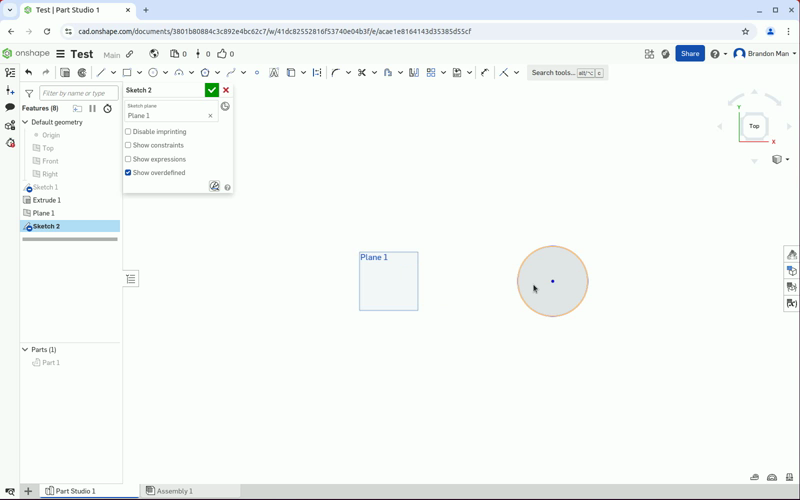
scroll(6)
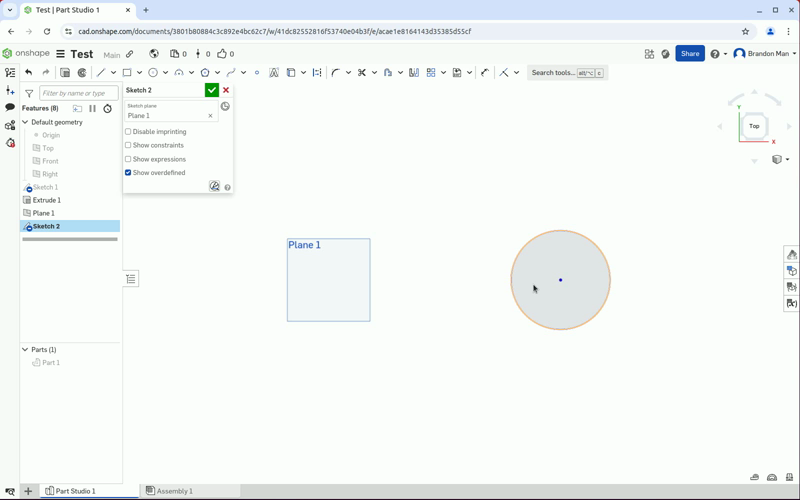
scroll(6)
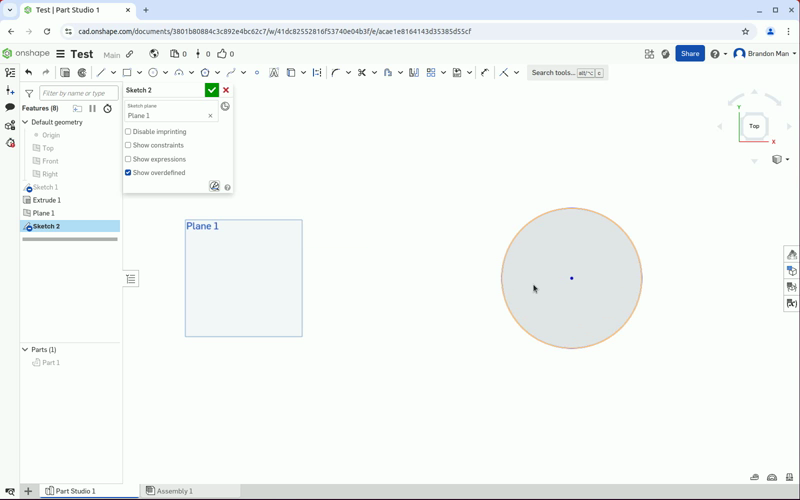
scroll(6)
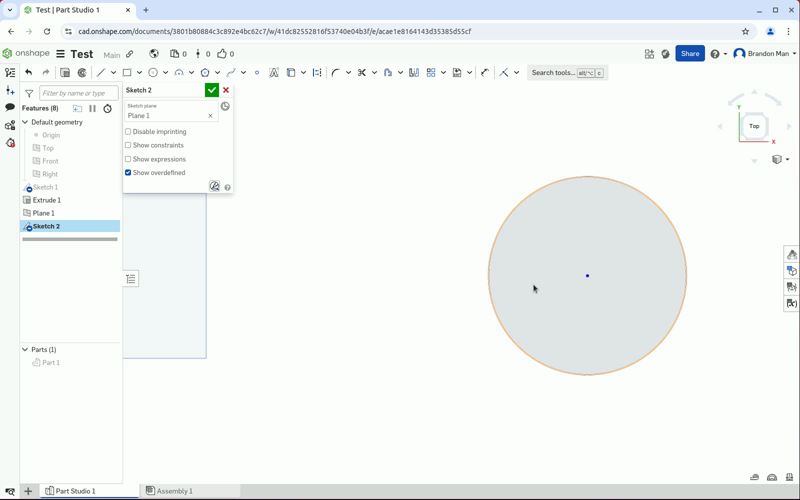
scroll(6)
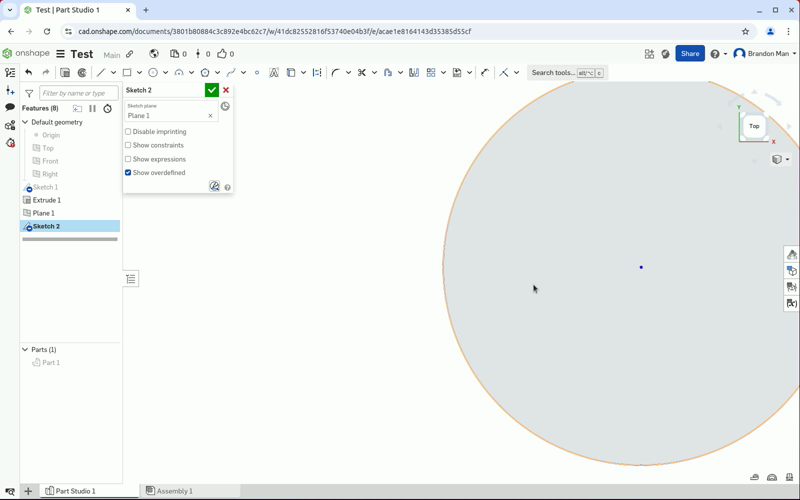
click(533, 284)
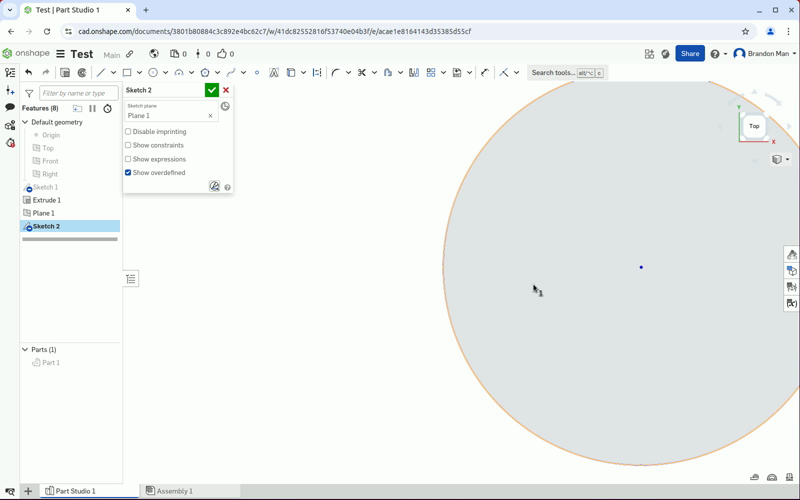
scroll(-6)
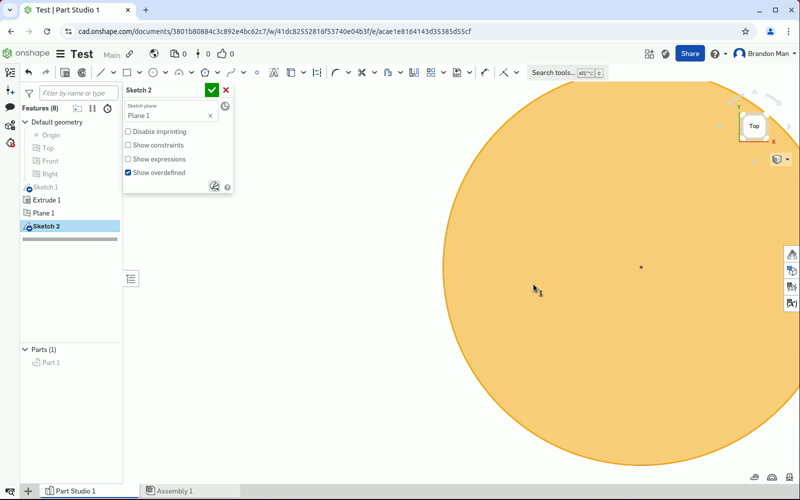
scroll(-6)
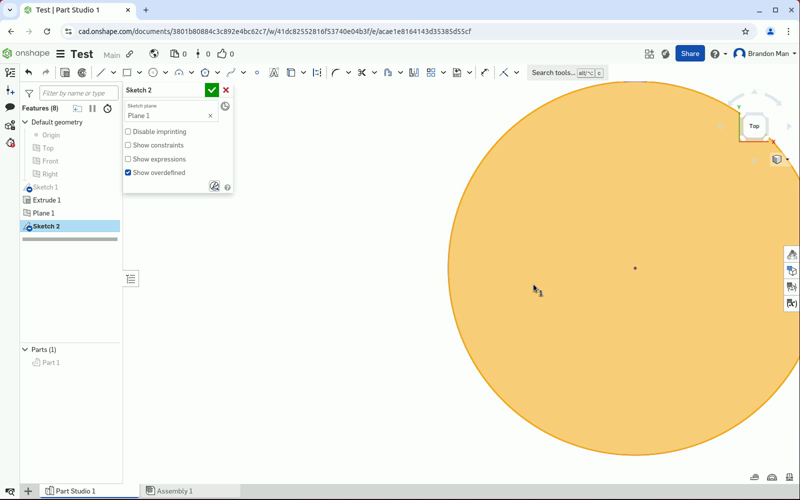
scroll(-6)
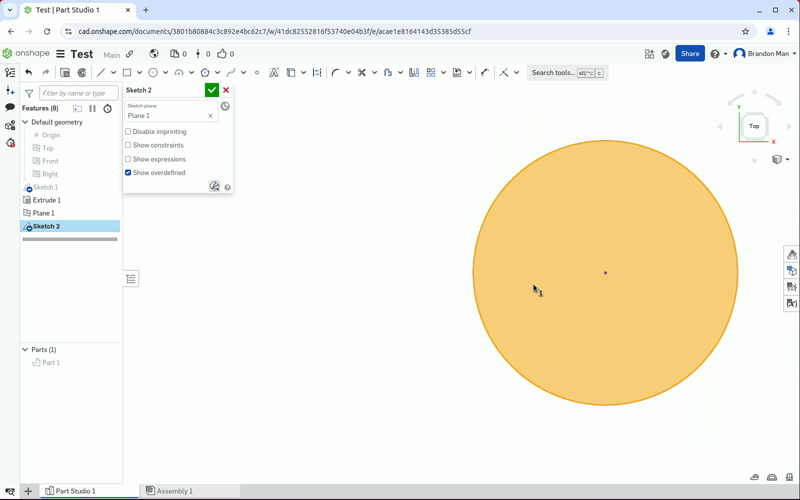
scroll(-6)
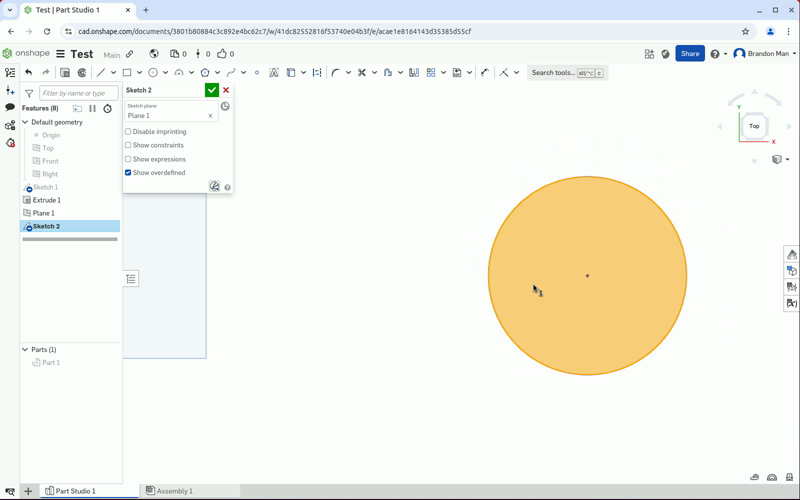
scroll(-6)
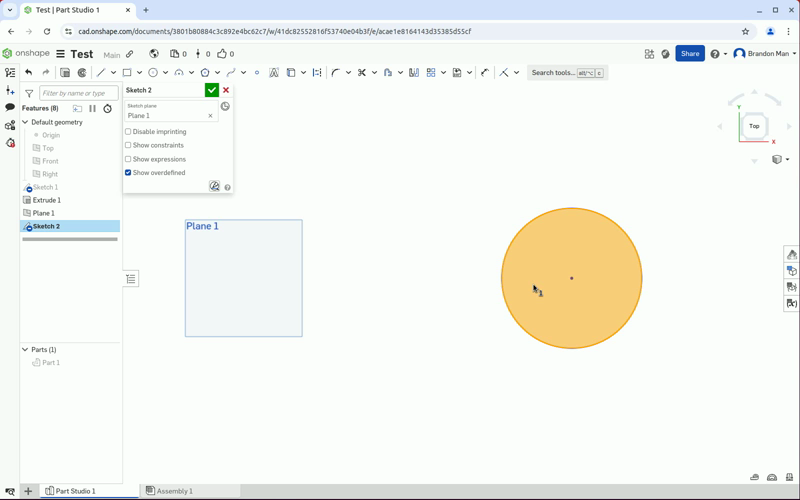
scroll(-6)
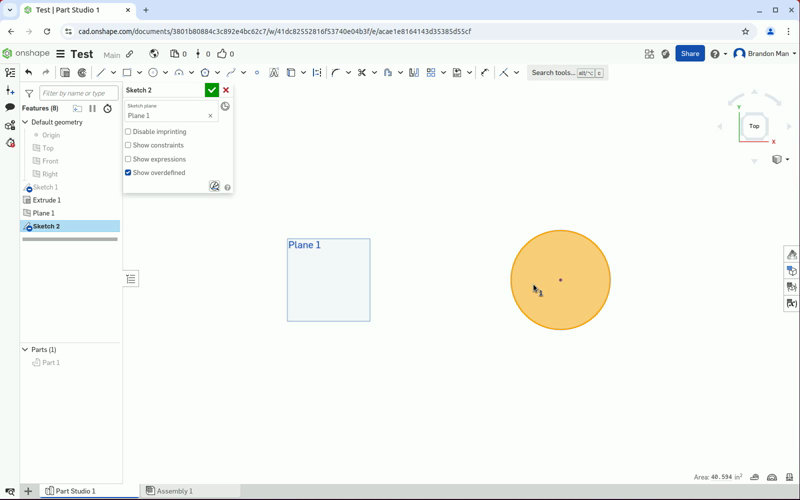
scroll(-6)
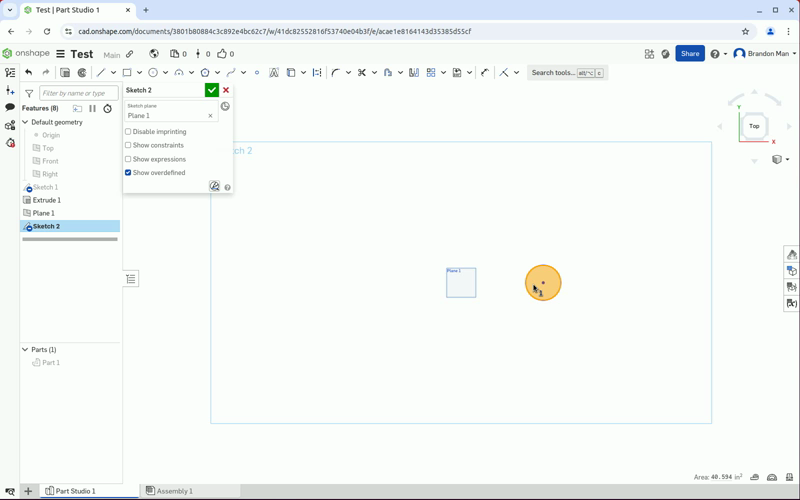
mouse_move(73, 352)
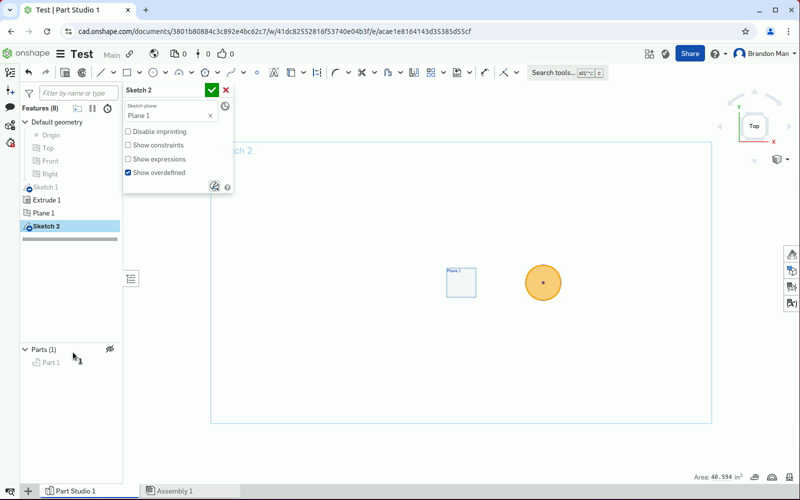
key(shift+y)
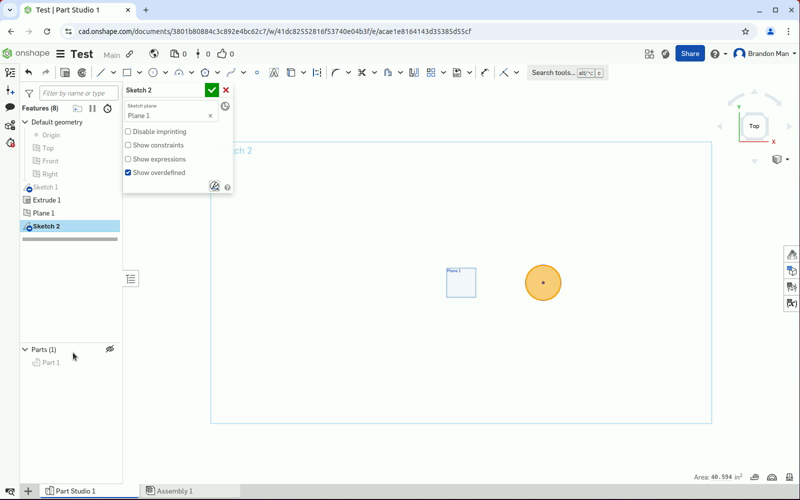
key(shift+e)
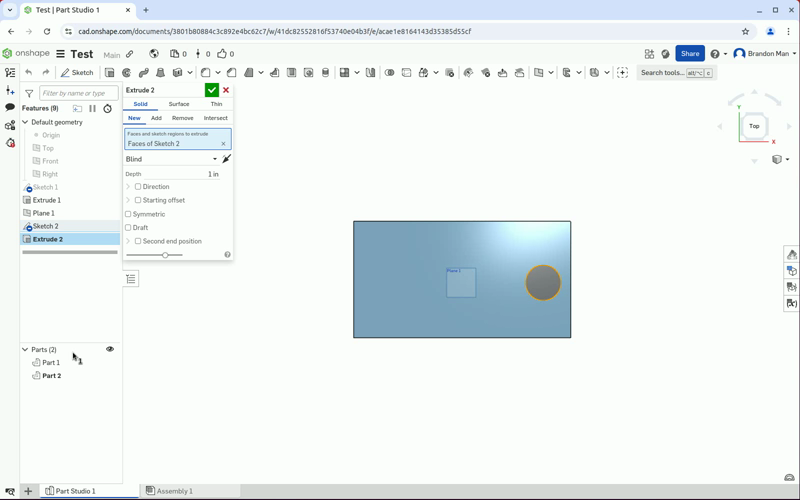
mouse_move(143, 106)
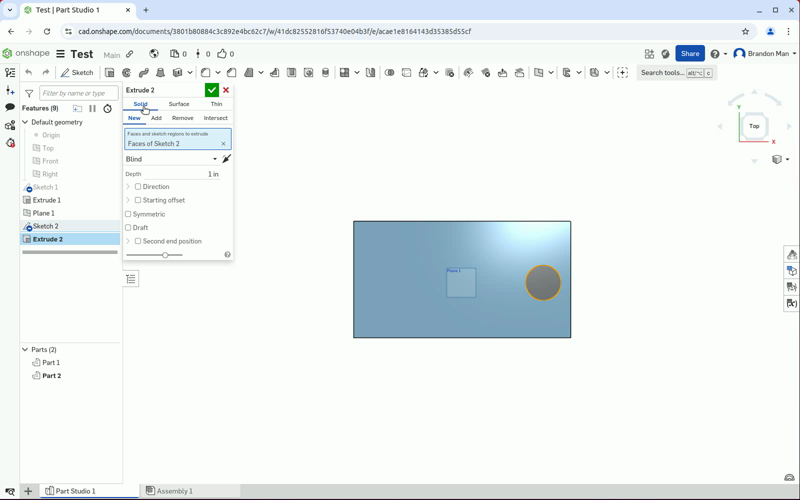
click(143, 106)
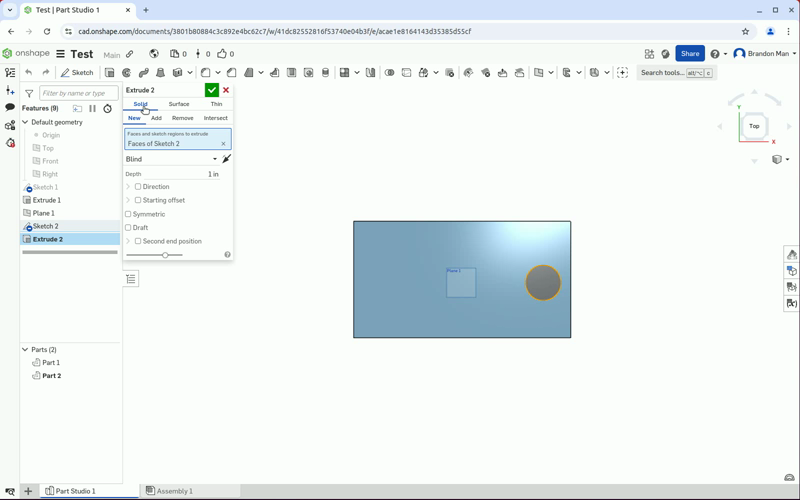
mouse_move(186, 120)
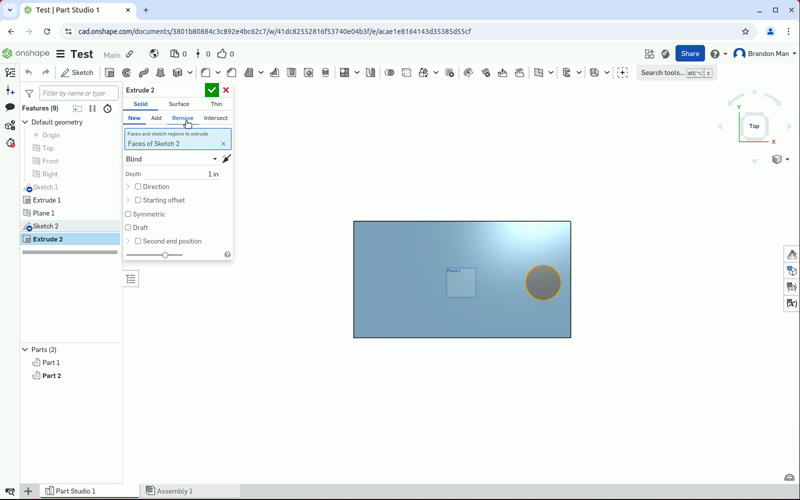
click(186, 120)
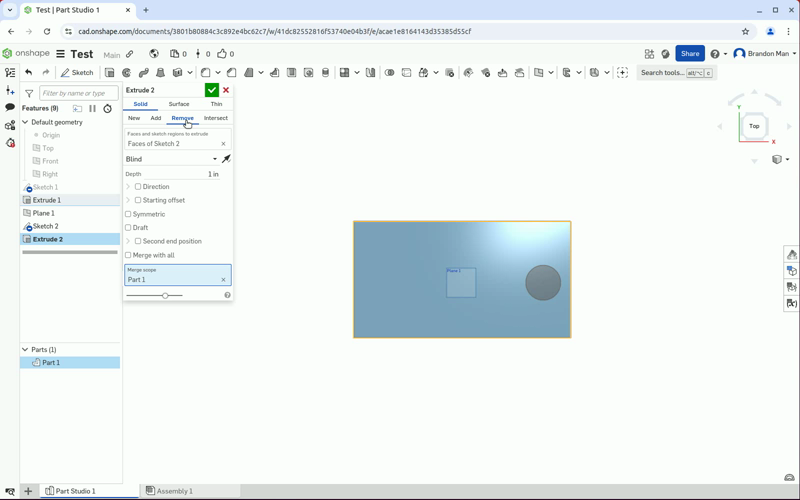
key(tab, 4)
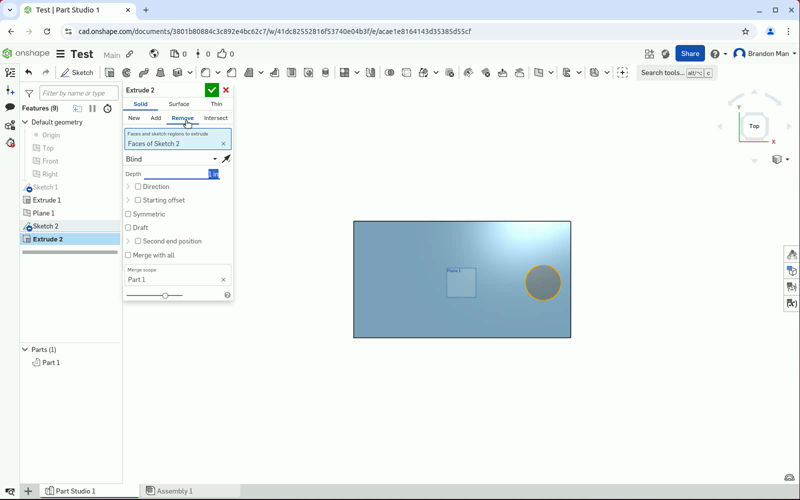
text(9.869)
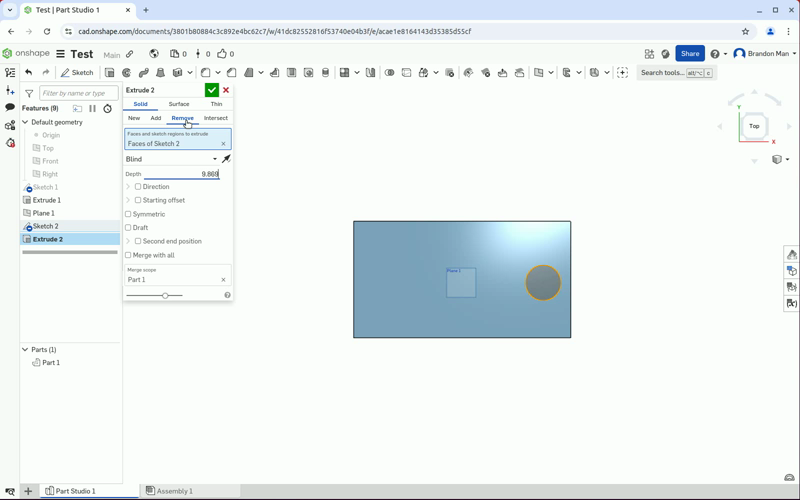
key(tab, 6)
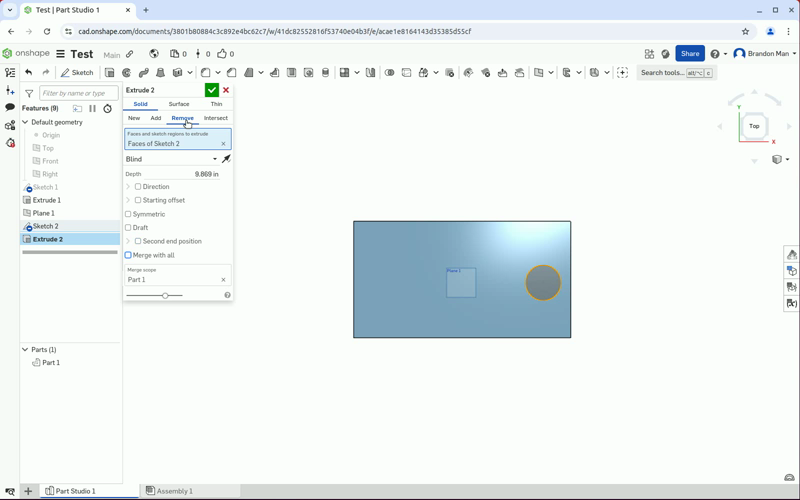
key(space)
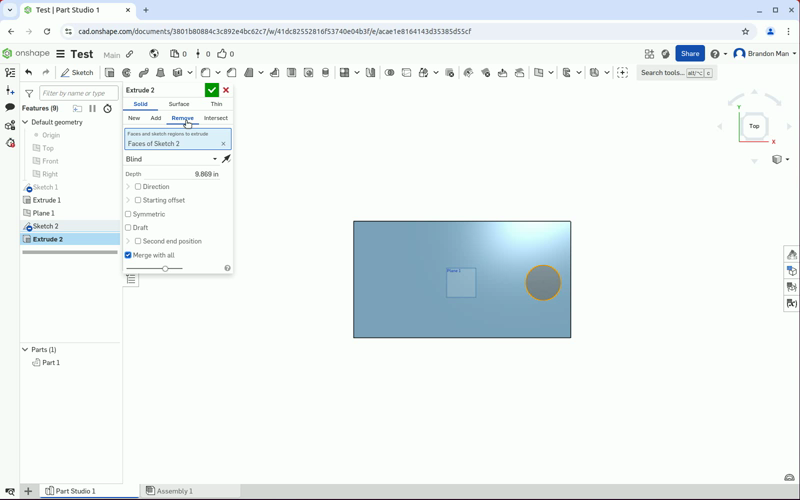
key(enter)
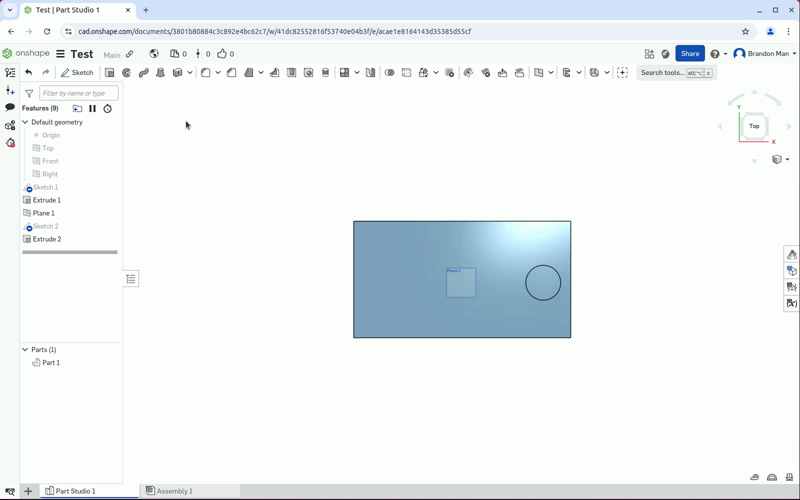
key(shift+h)
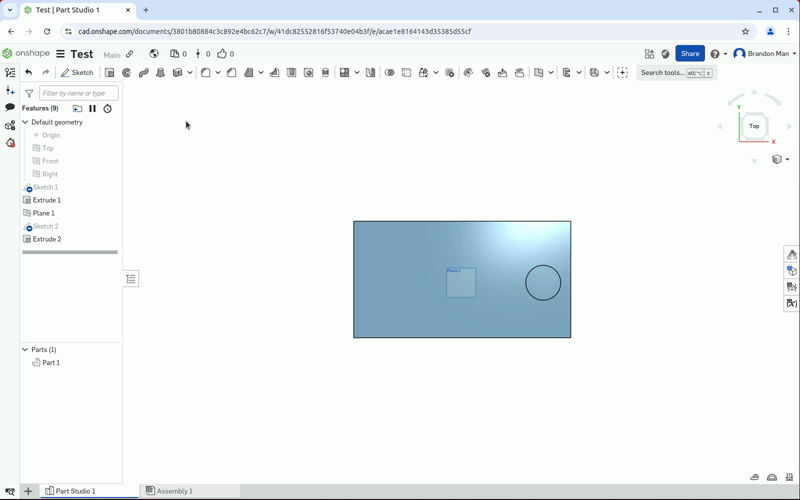
key(shift+h)
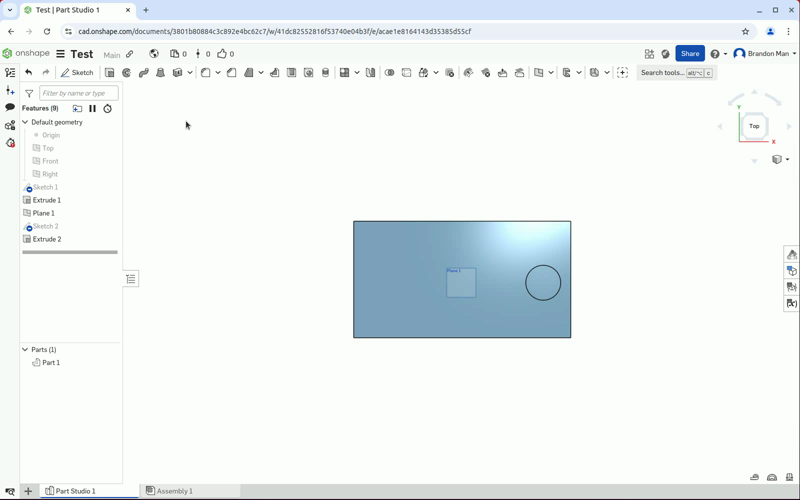
mouse_move(73, 189)
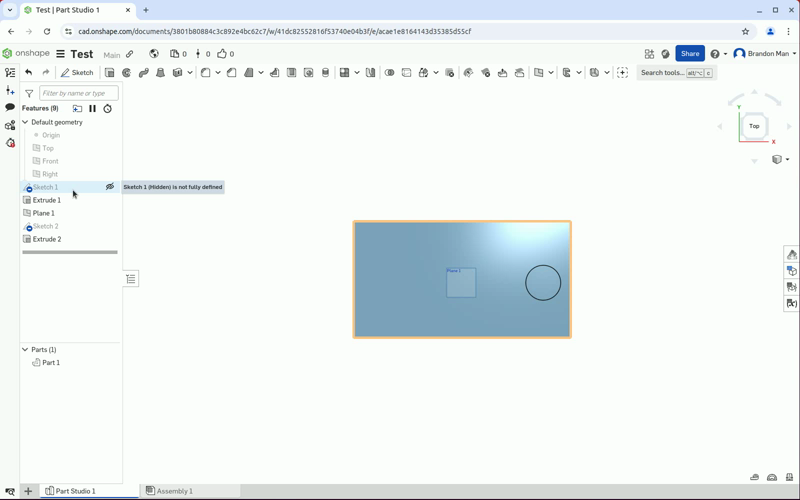
click(73, 189)
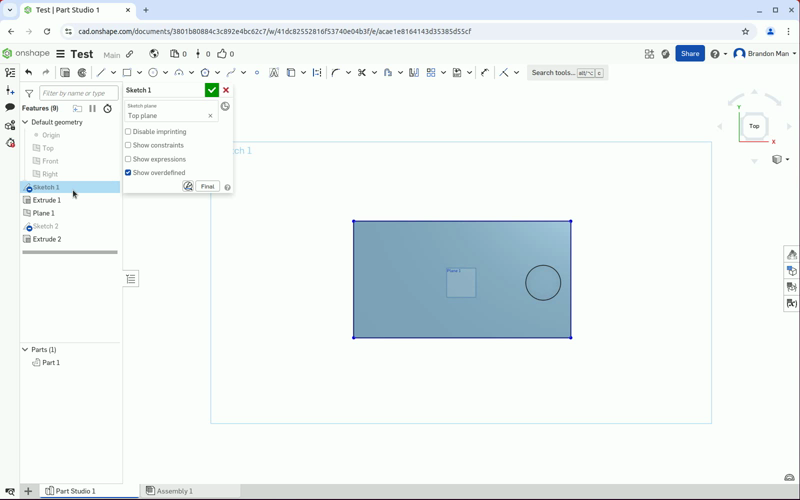
mouse_move(229, 92)
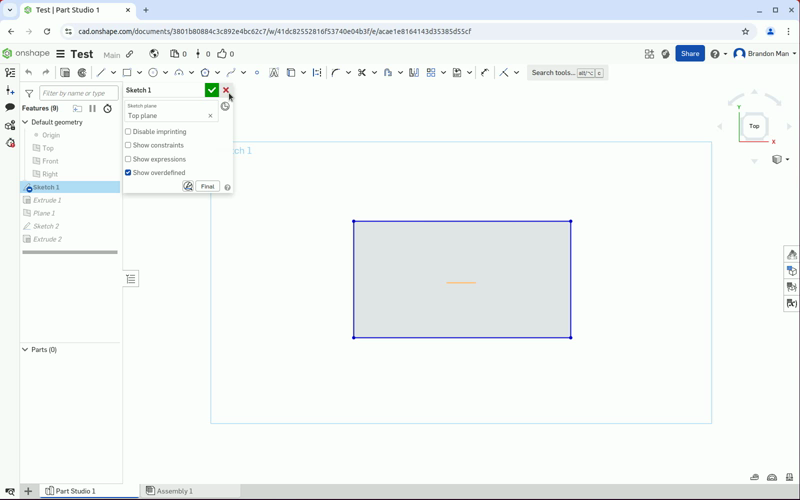
click(229, 92)
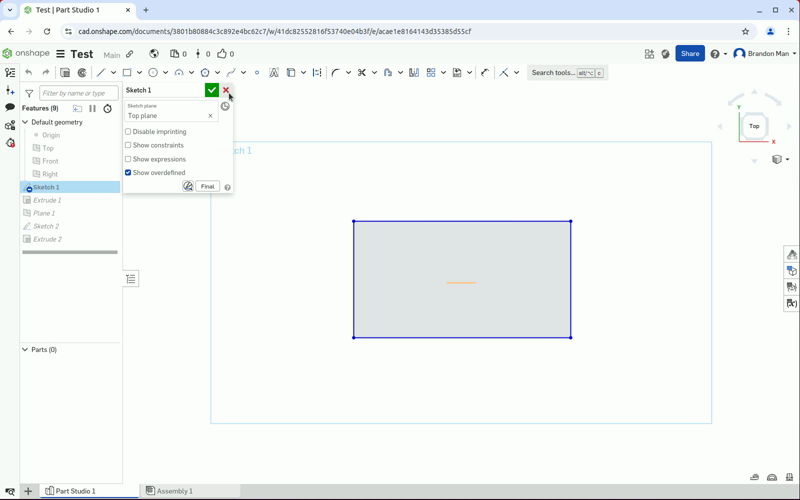
key(shift+s)
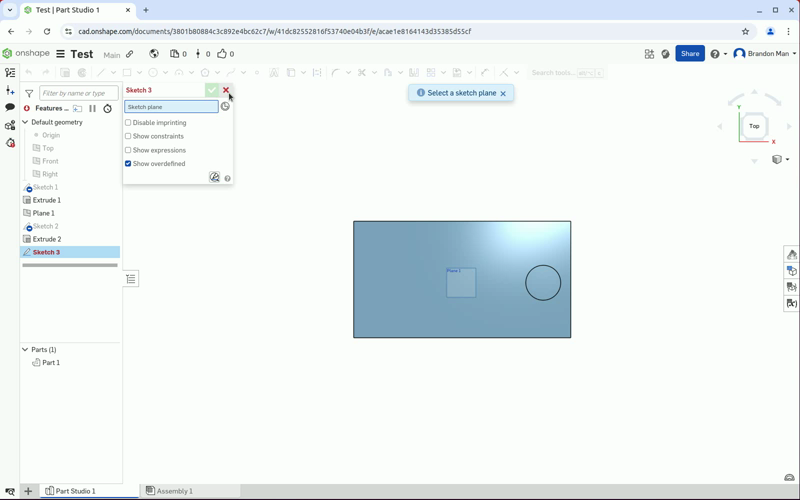
mouse_move(73, 215)
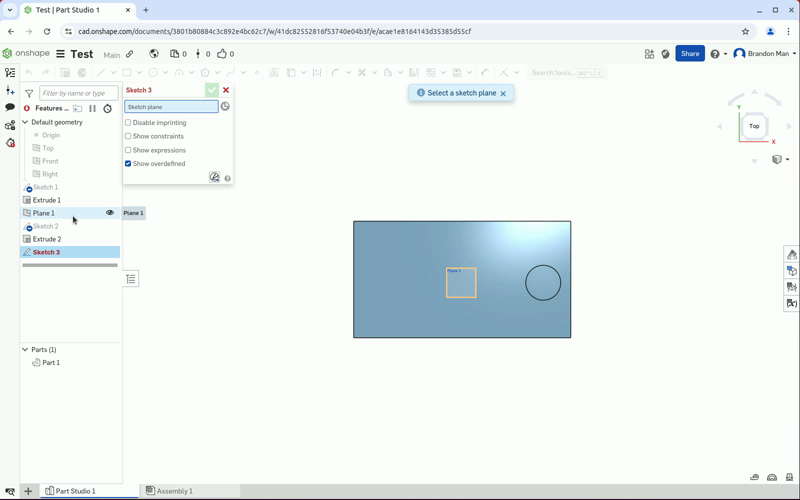
click(73, 215)
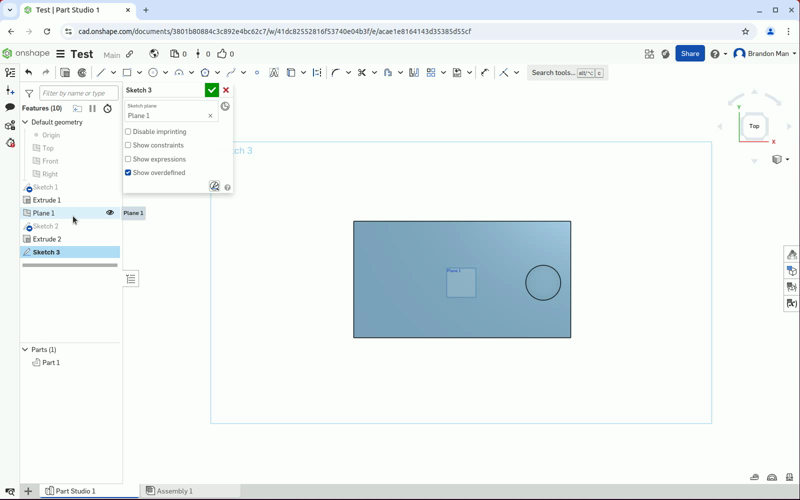
mouse_move(73, 352)
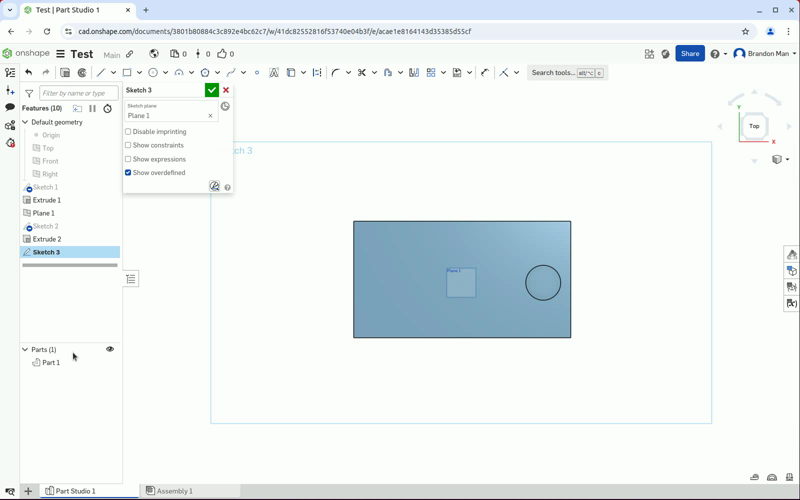
key(y)
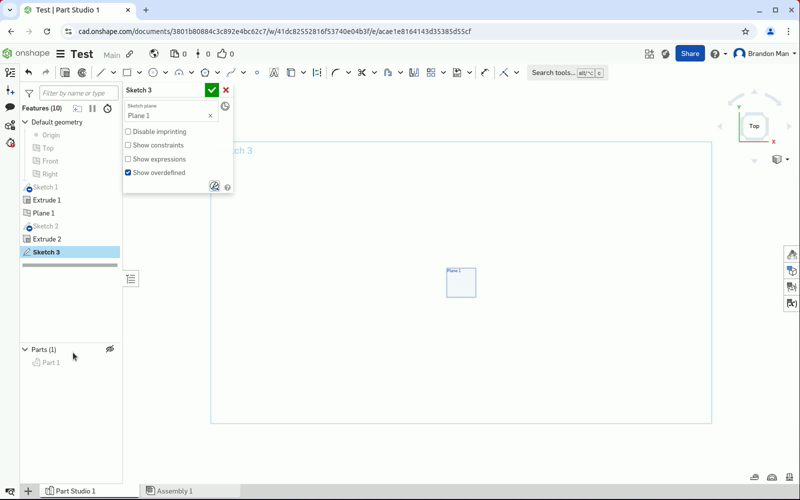
key(c)
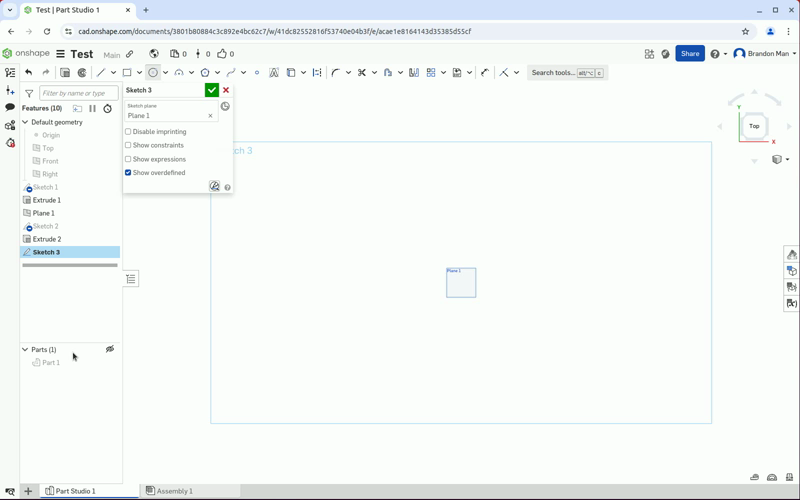
key_down(shift)
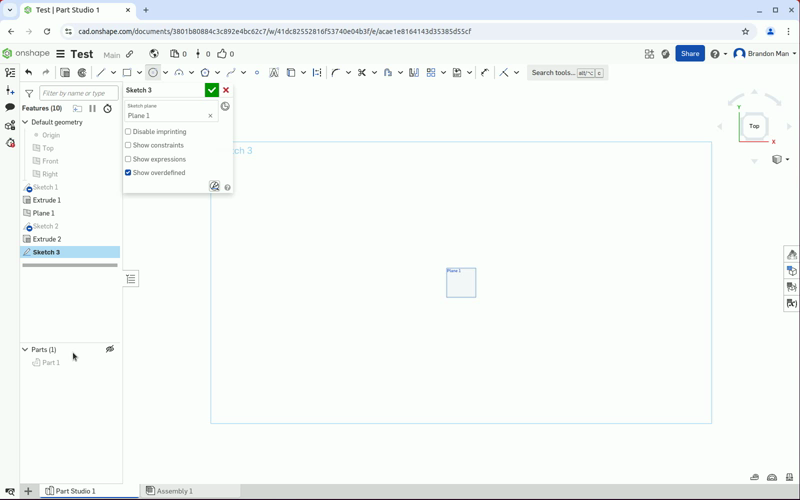
mouse_move(378, 282)
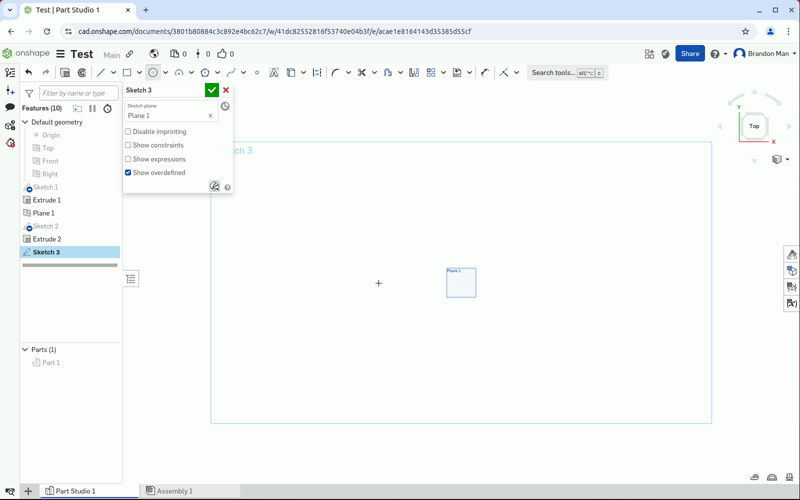
click(378, 282)
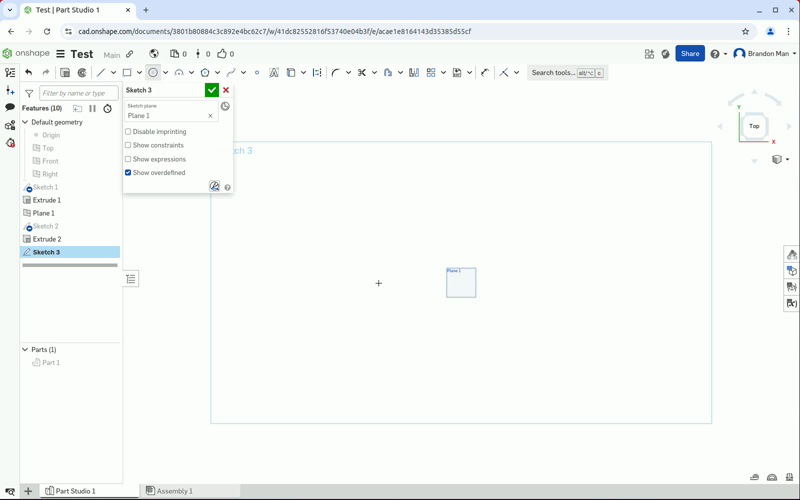
key_up(shift)
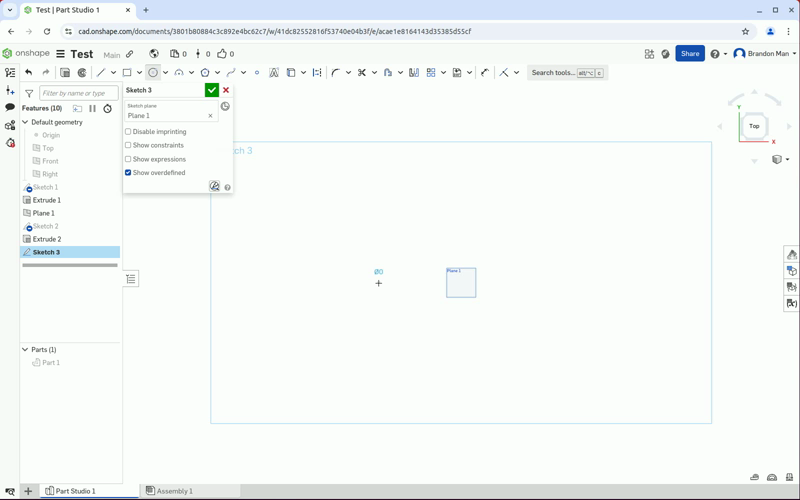
mouse_move(397, 282)
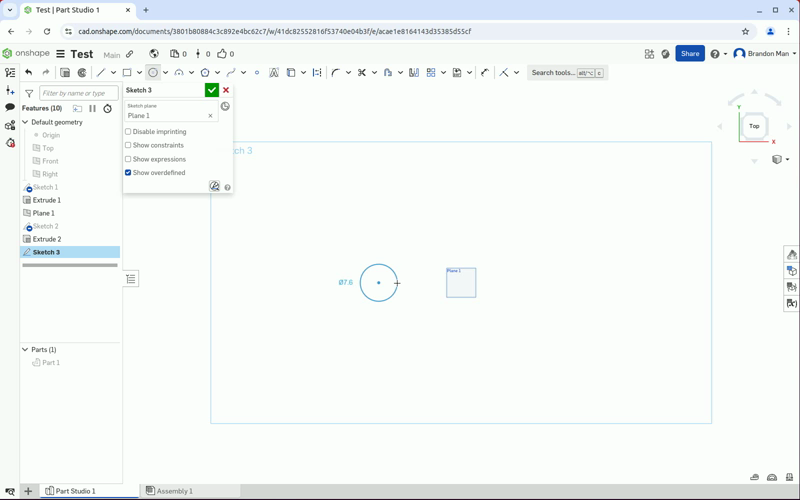
click(397, 282)
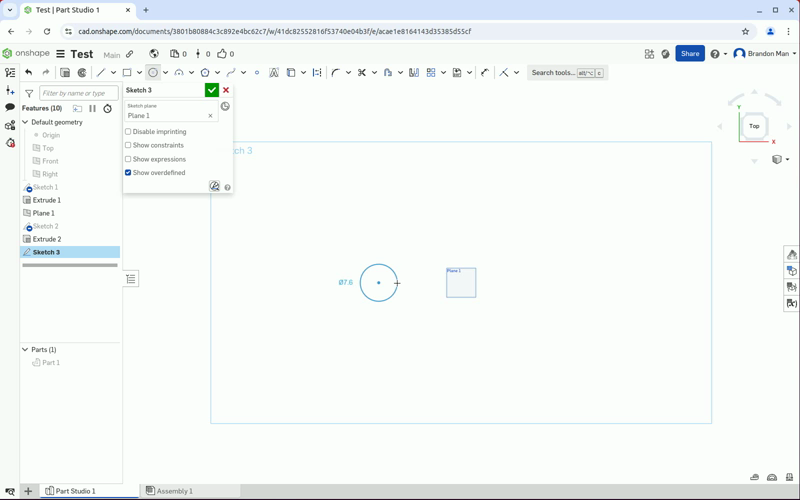
key(esc)
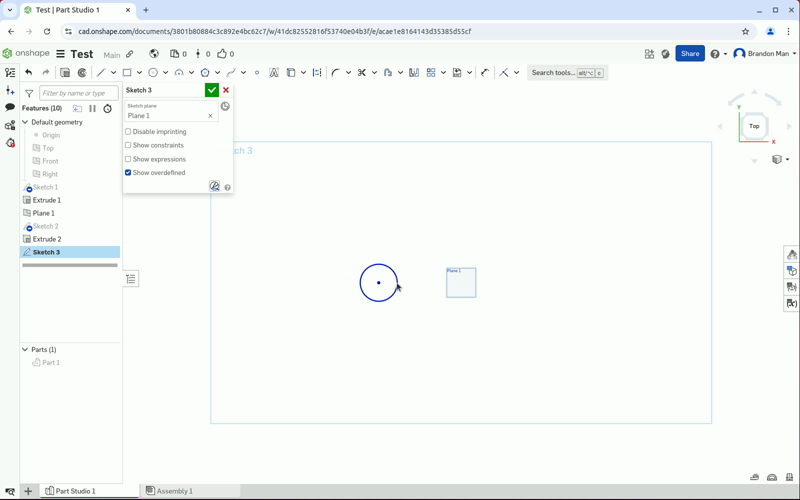
mouse_move(373, 278)
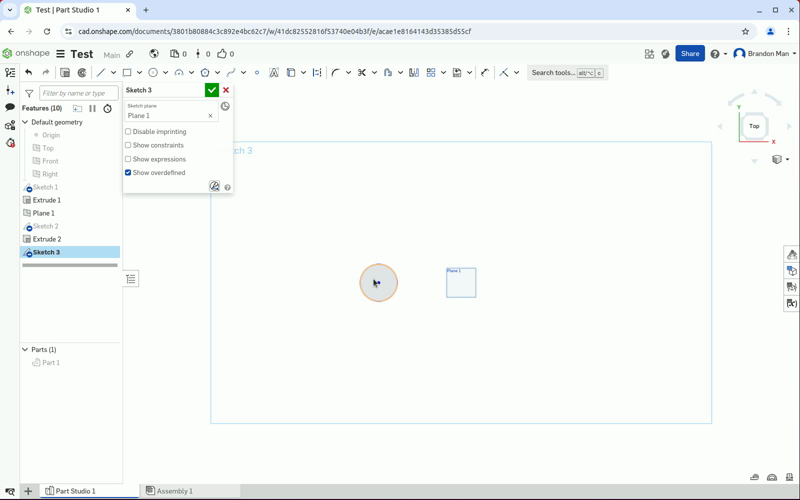
scroll(6)
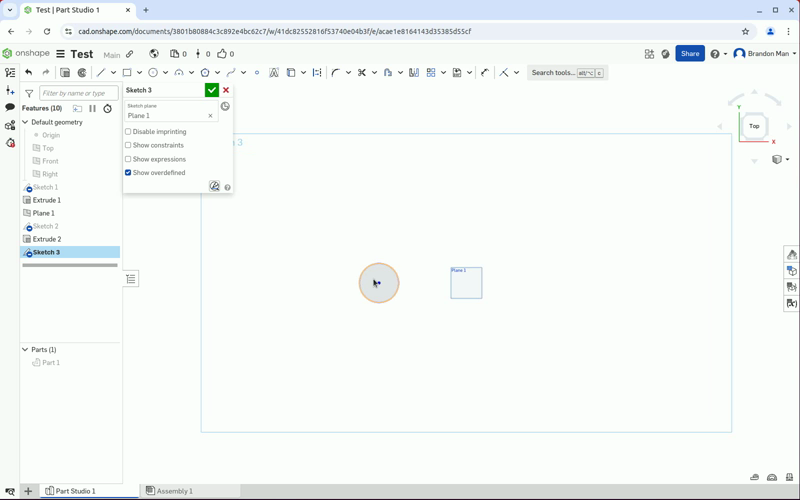
scroll(6)
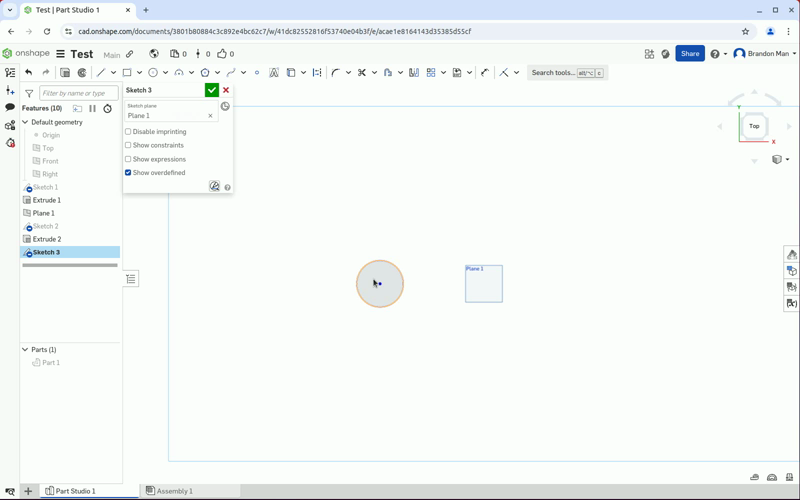
scroll(6)
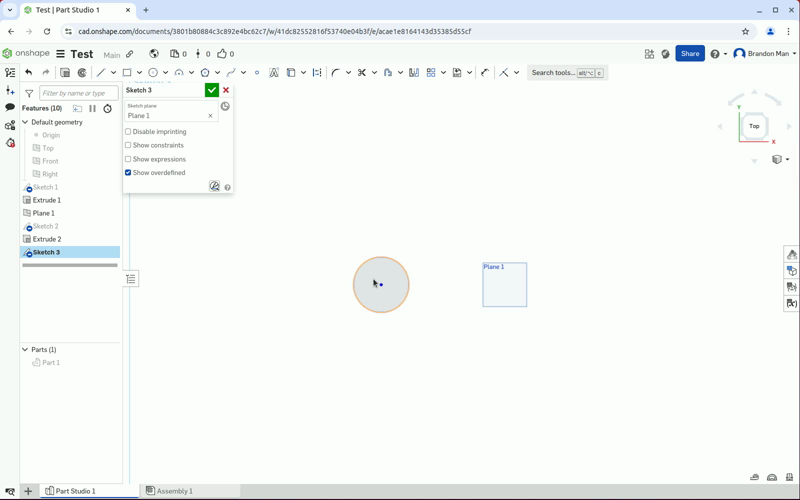
scroll(6)
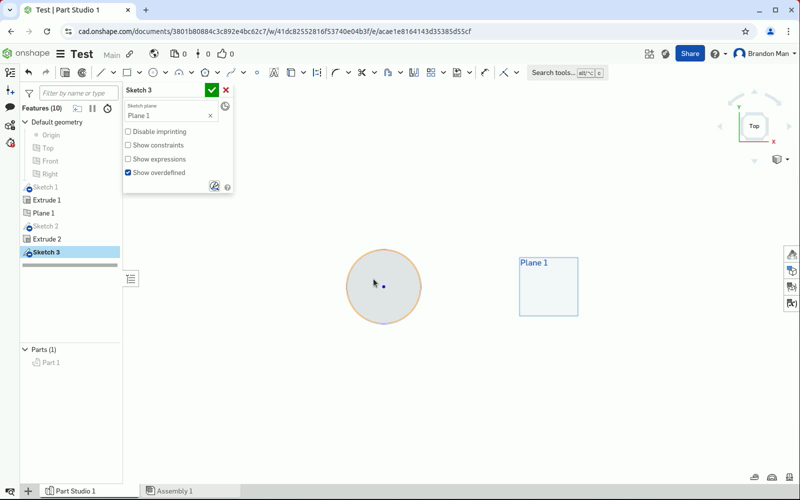
scroll(6)
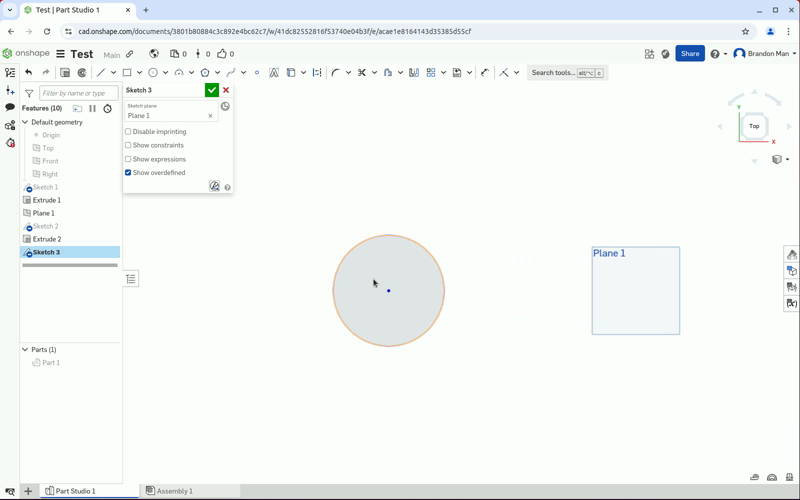
scroll(6)
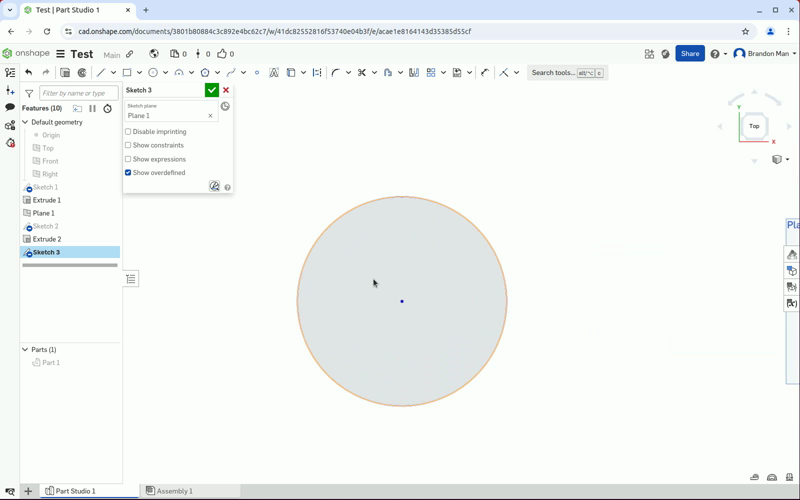
scroll(6)
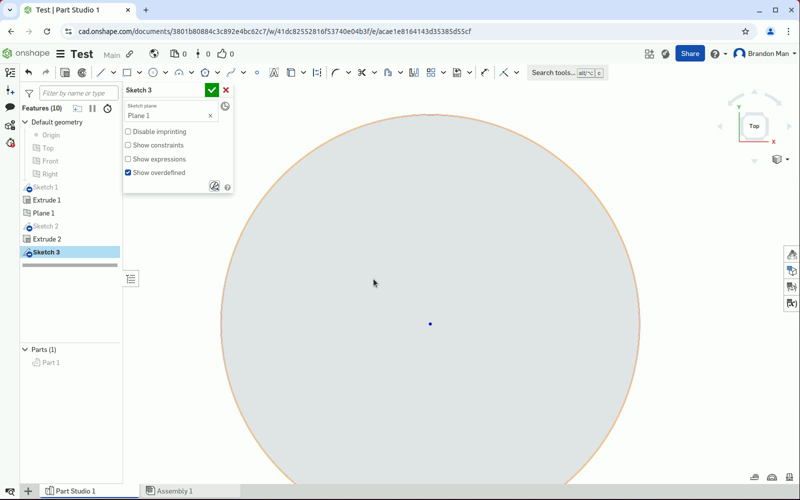
click(373, 278)
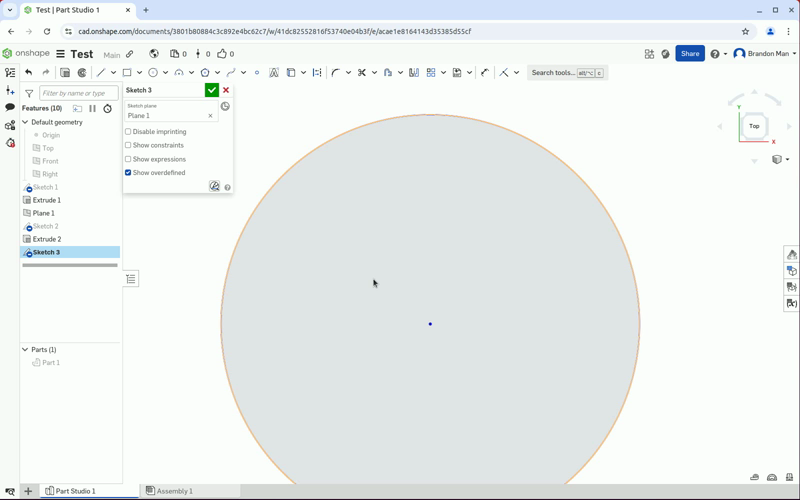
scroll(-6)
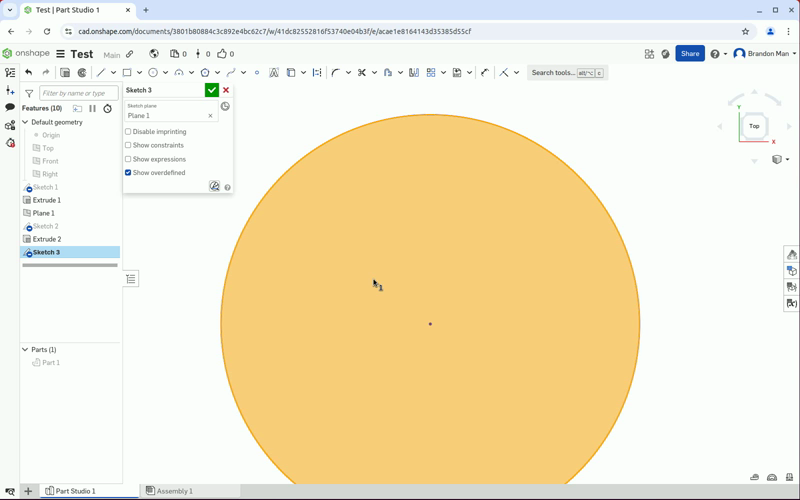
scroll(-6)
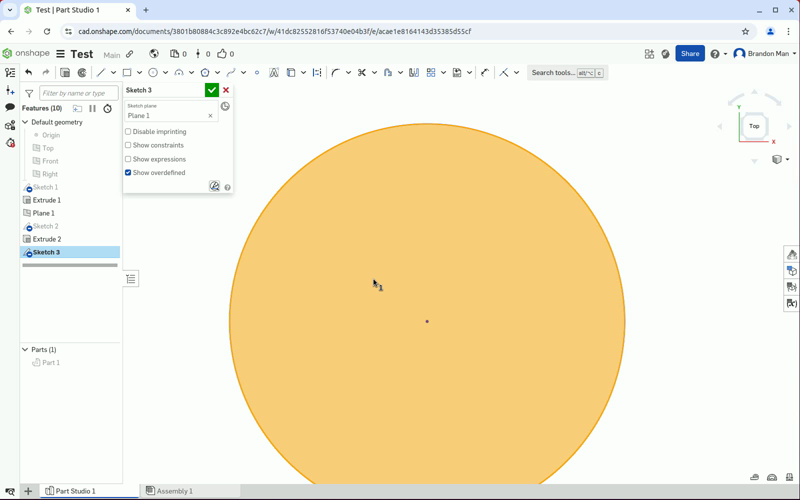
scroll(-6)
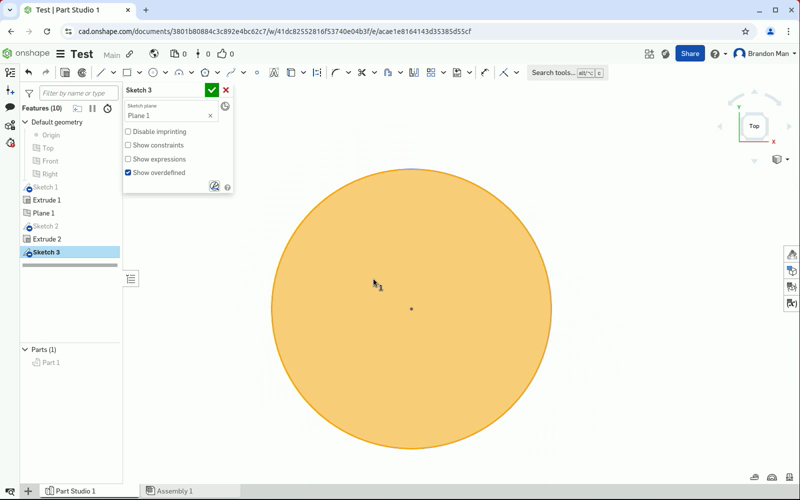
scroll(-6)
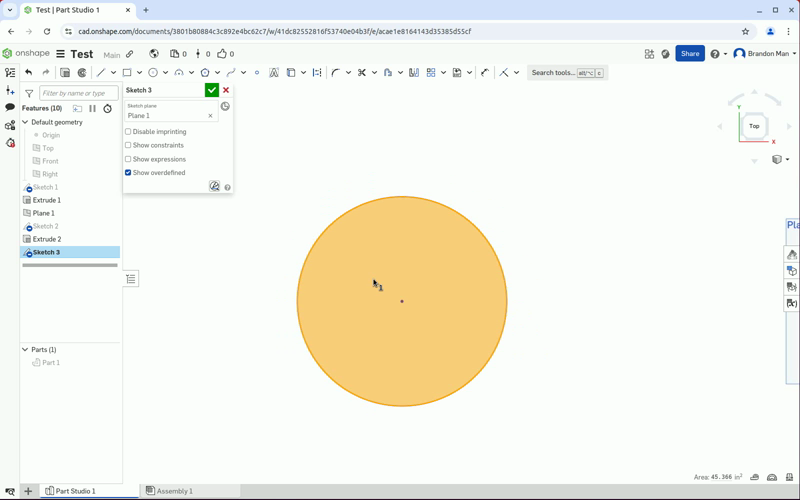
scroll(-6)
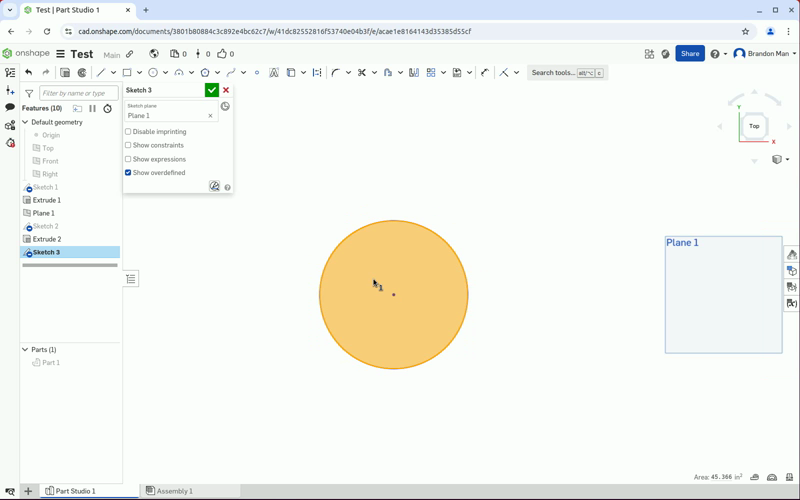
scroll(-6)
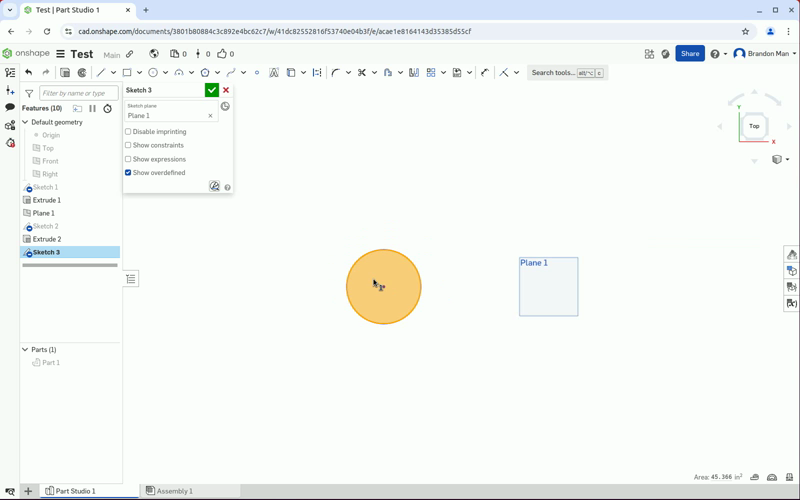
scroll(-6)
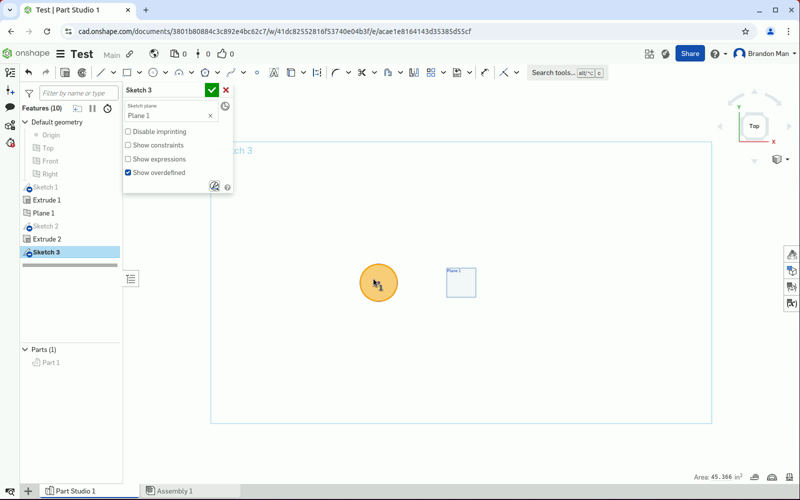
mouse_move(73, 352)
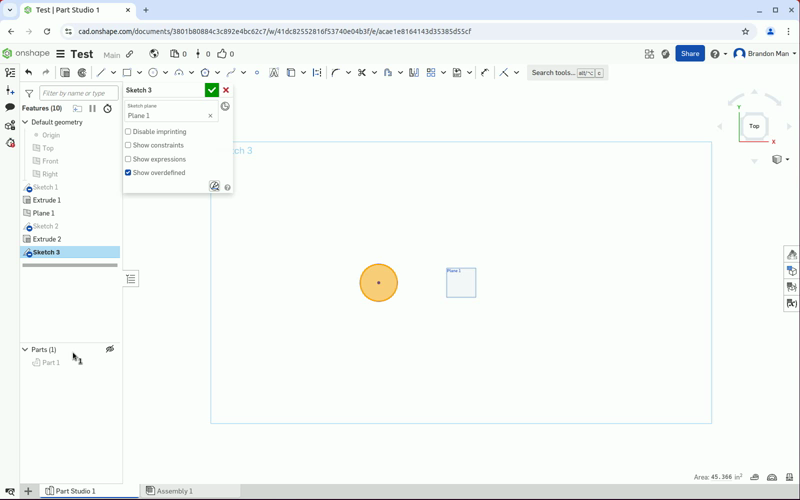
key(shift+y)
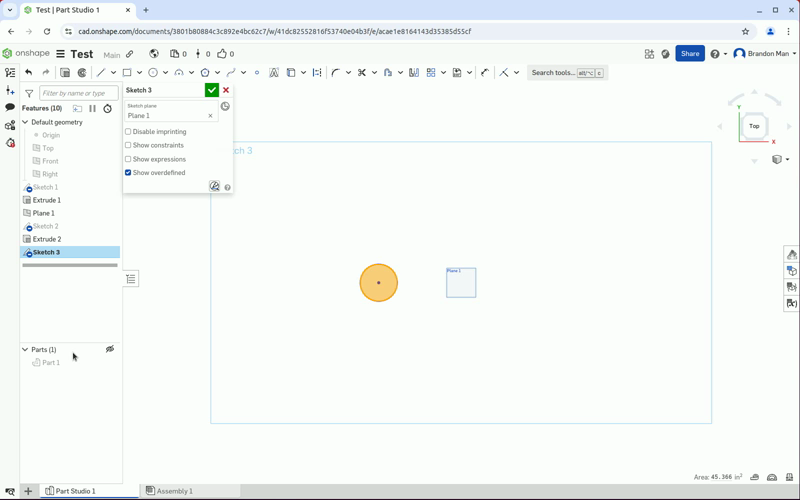
key(shift+e)
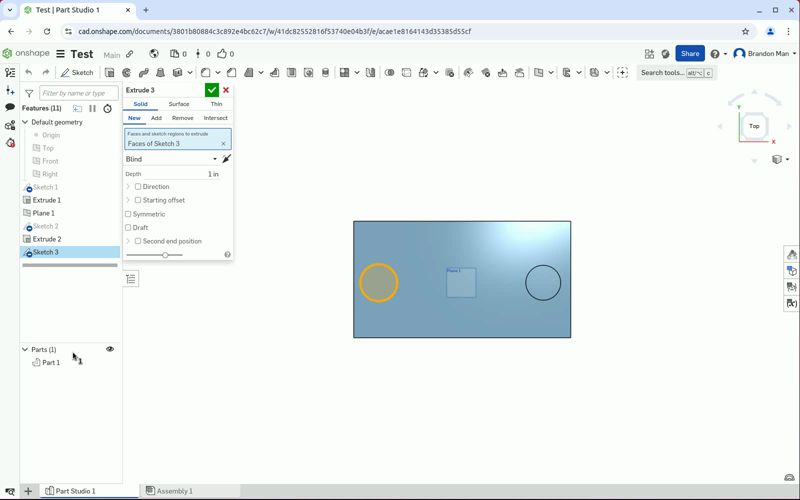
mouse_move(143, 106)
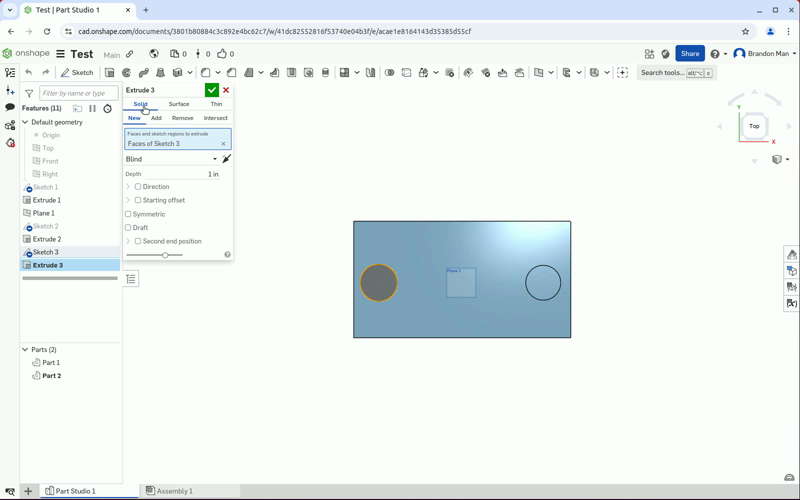
click(143, 106)
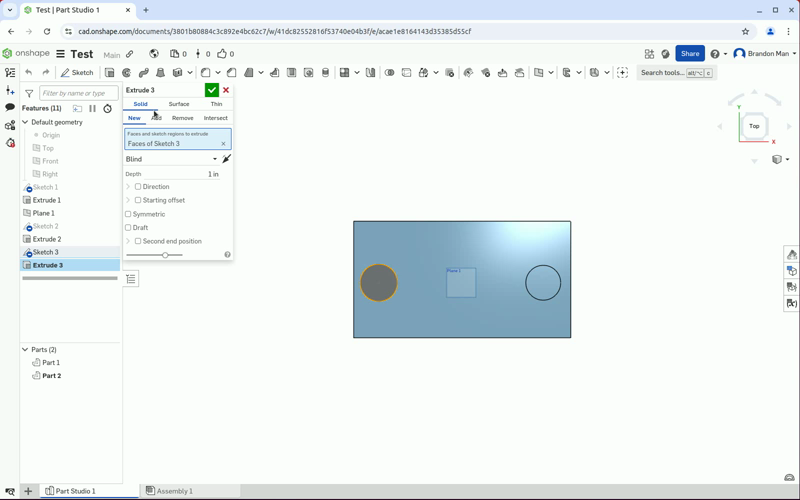
mouse_move(186, 120)
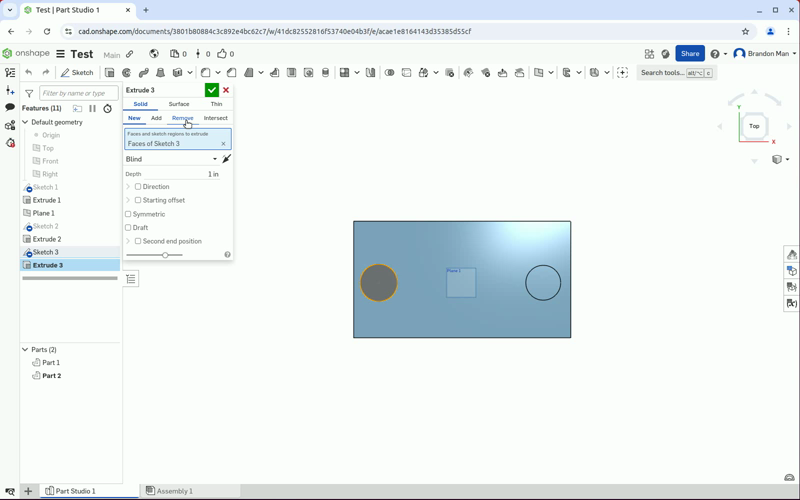
click(186, 120)
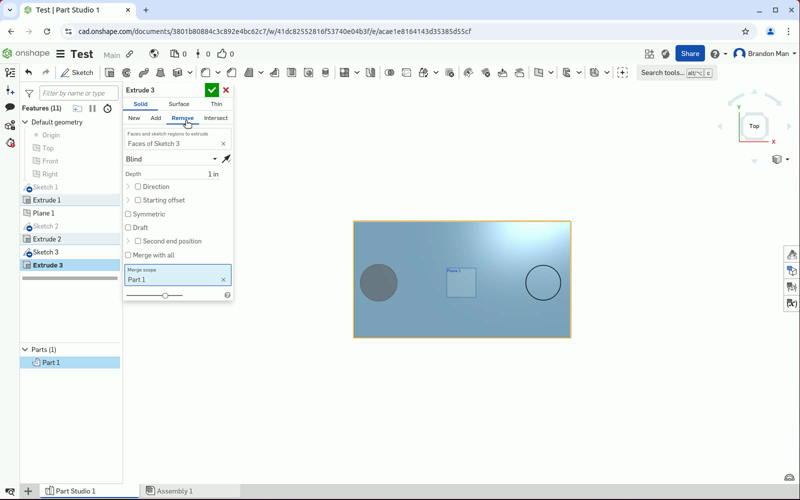
key(tab, 4)
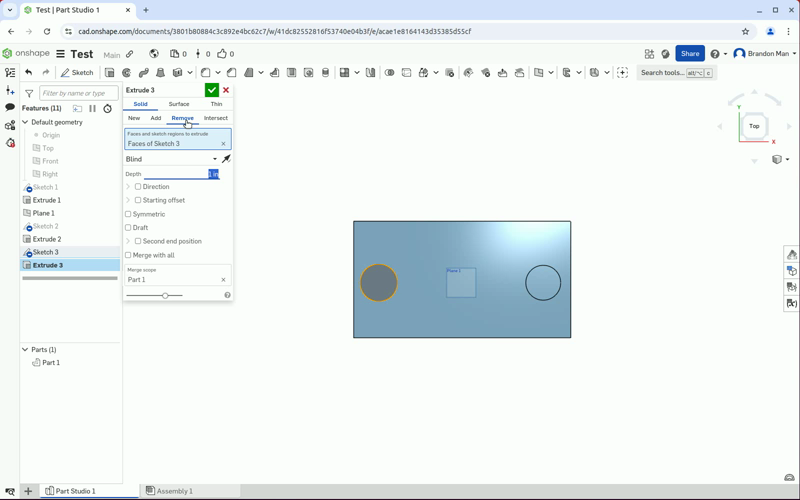
text(9.869)
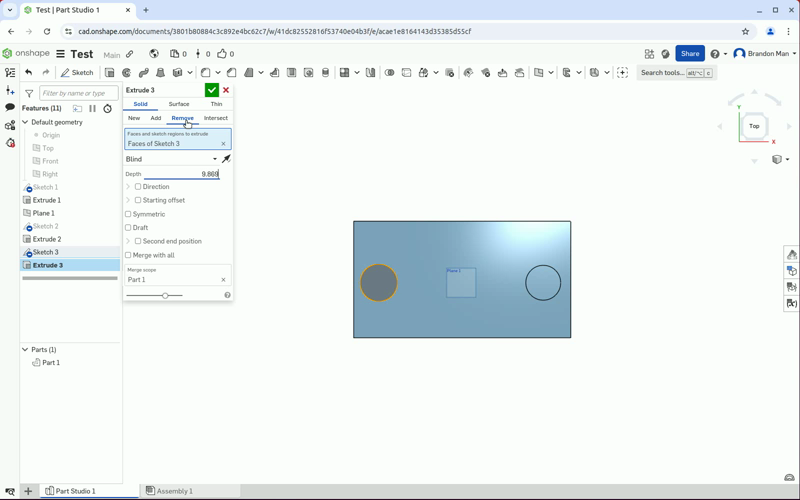
key(tab, 6)
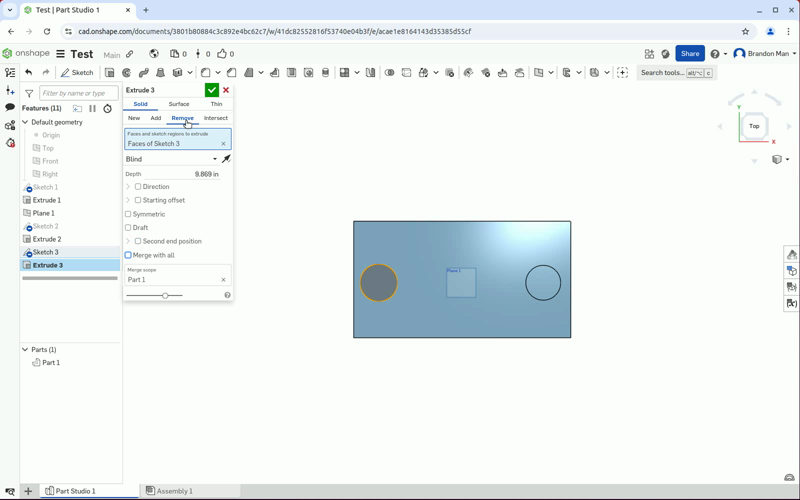
key(space)
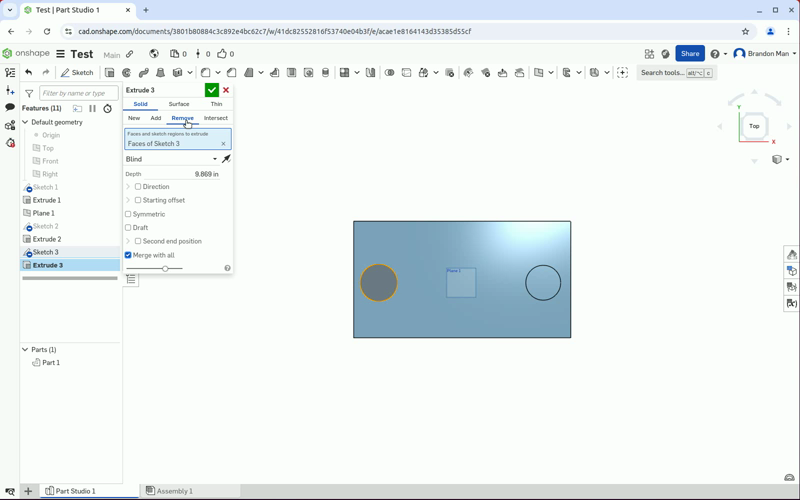
key(enter)
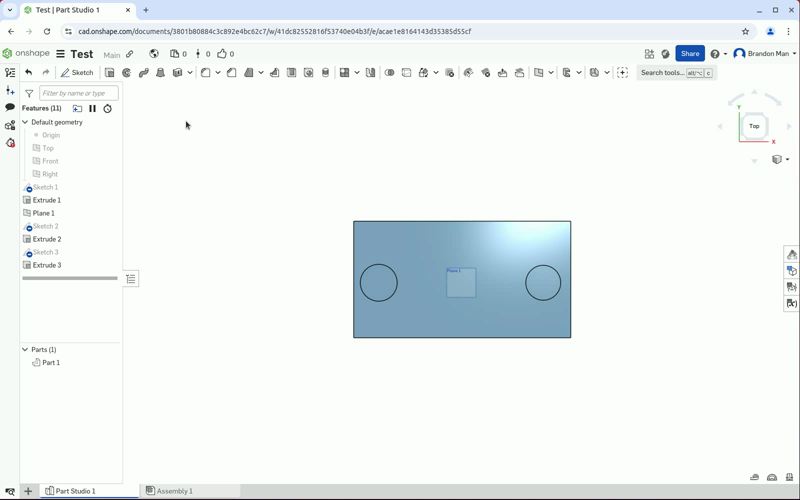
key(shift+h)
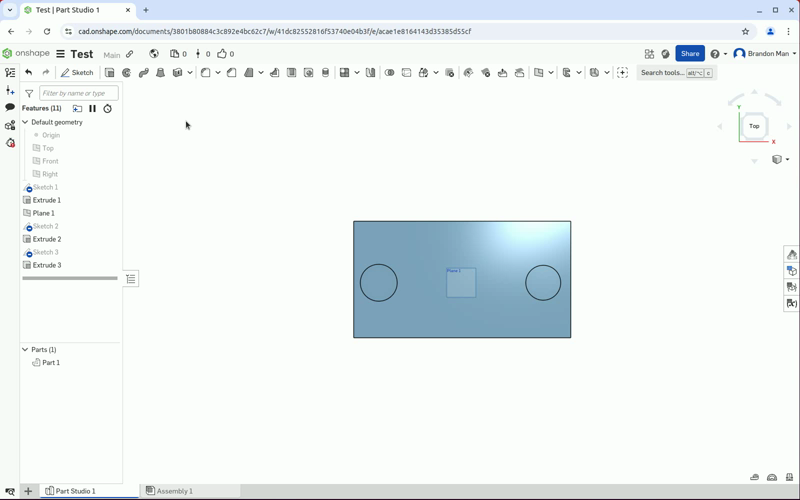
key(shift+h)
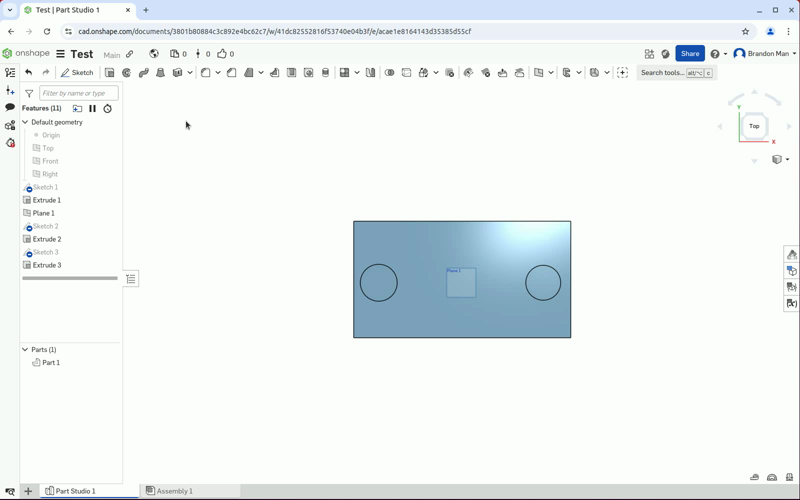
mouse_move(73, 189)
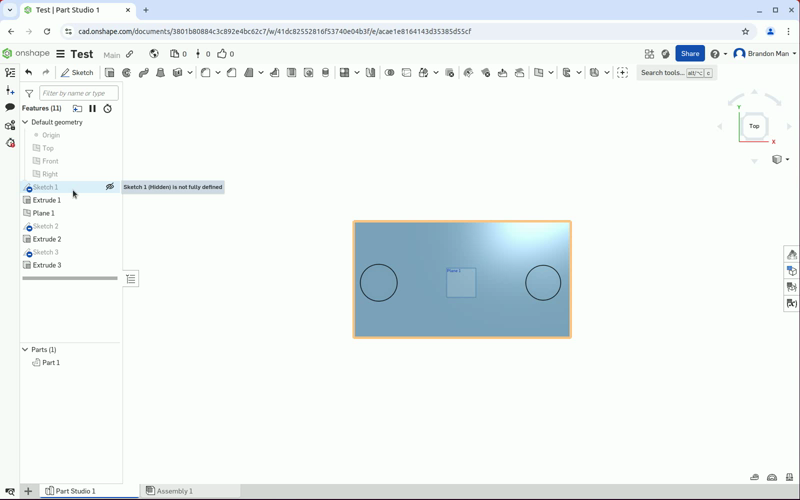
click(73, 189)
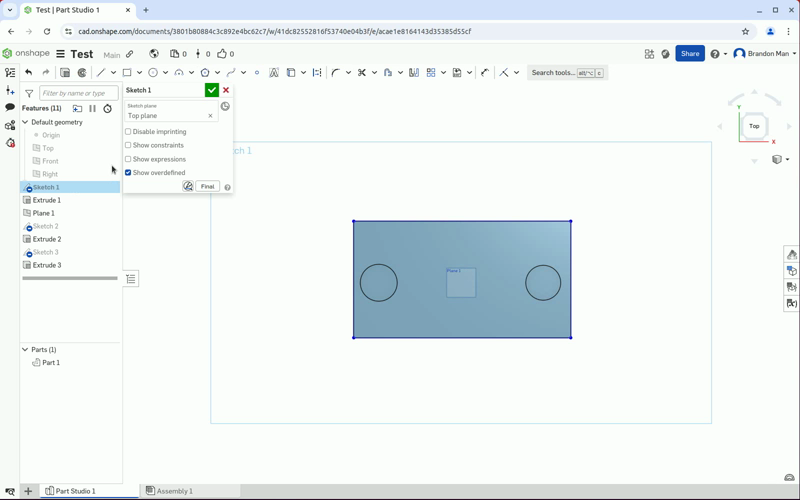
mouse_move(229, 92)
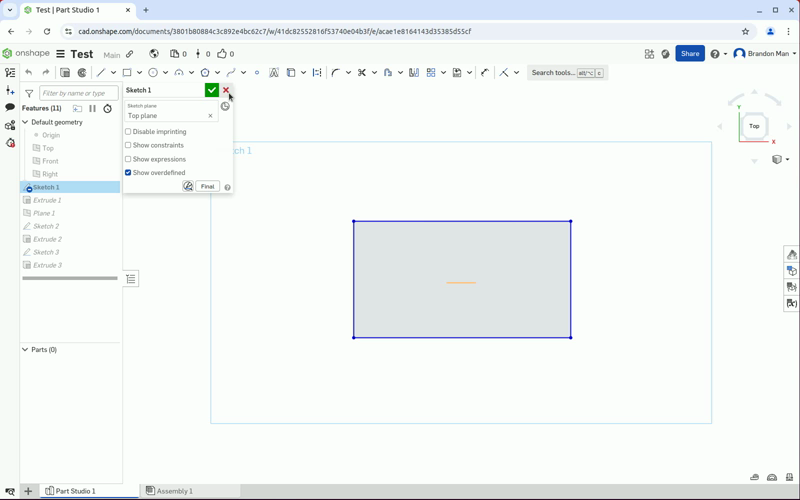
click(229, 92)
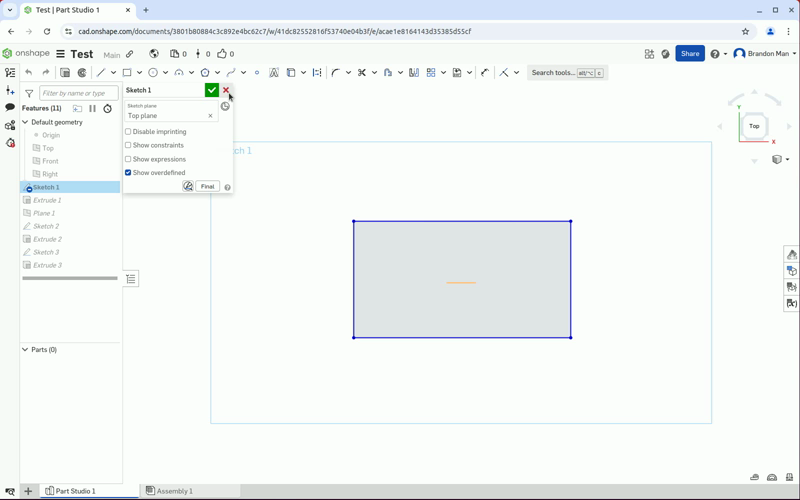
key(shift+s)
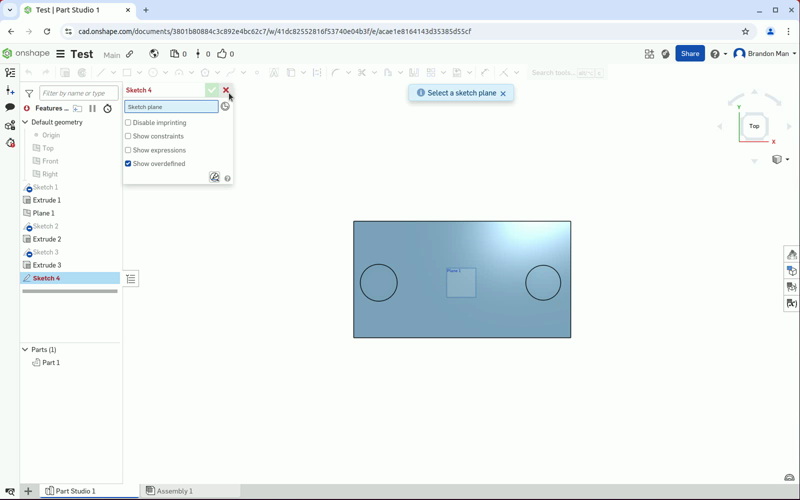
mouse_move(73, 215)
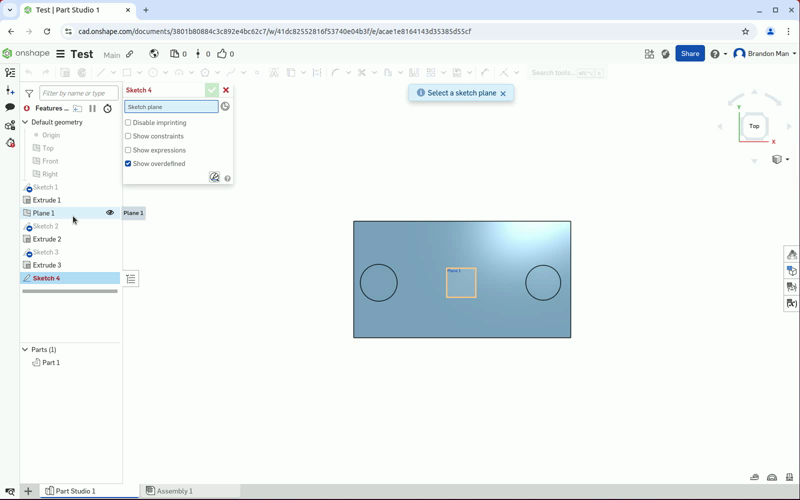
click(73, 215)
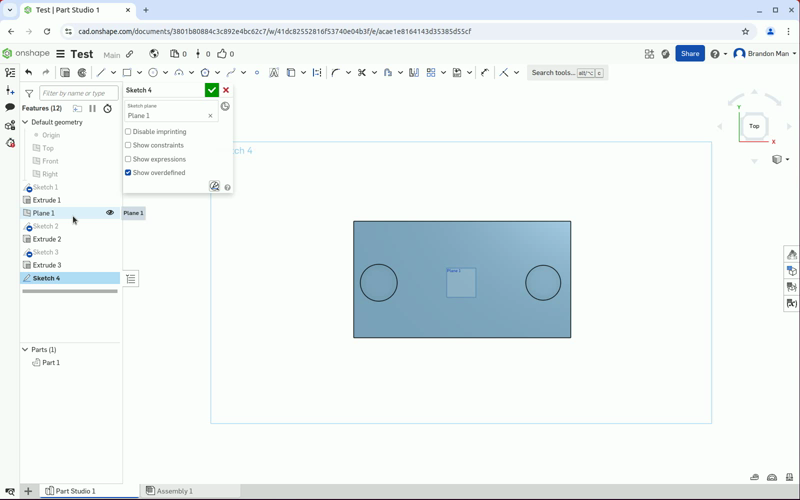
mouse_move(73, 352)
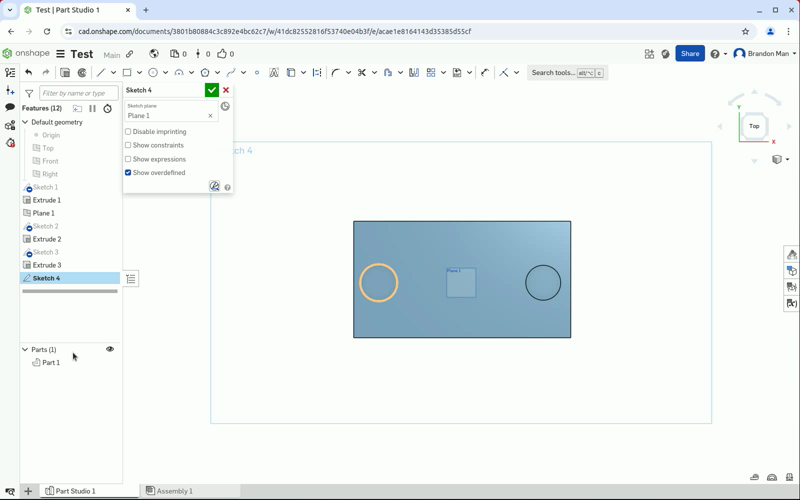
key(y)
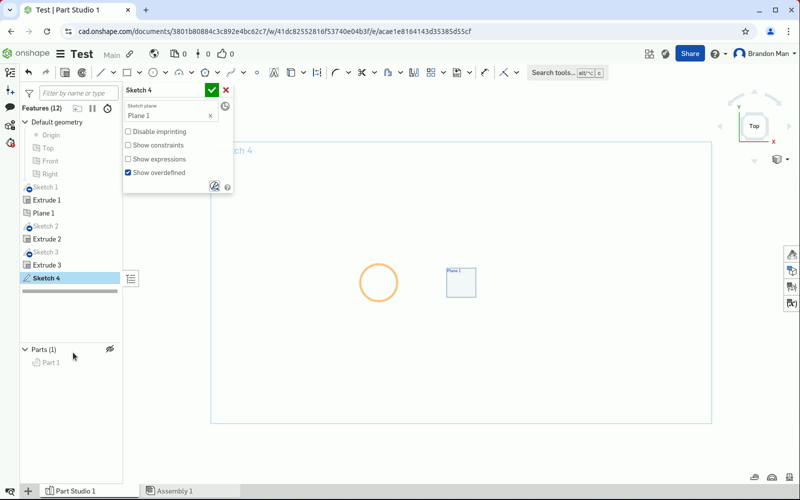
key(l)
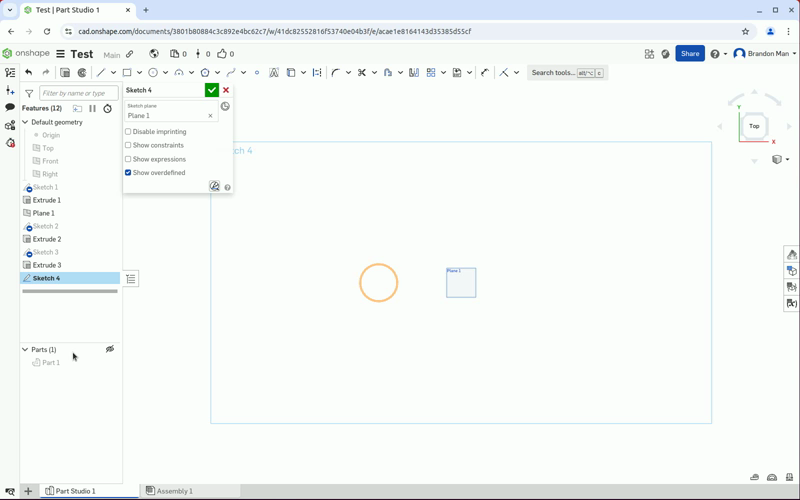
key_down(shift)
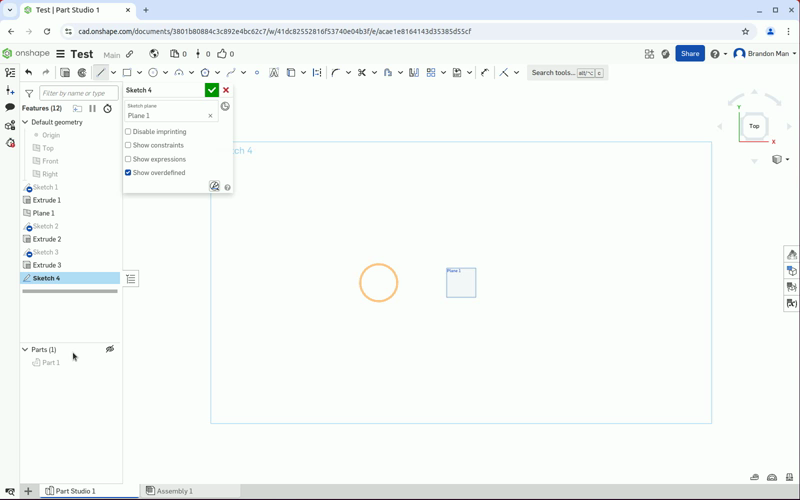
mouse_move(424, 220)
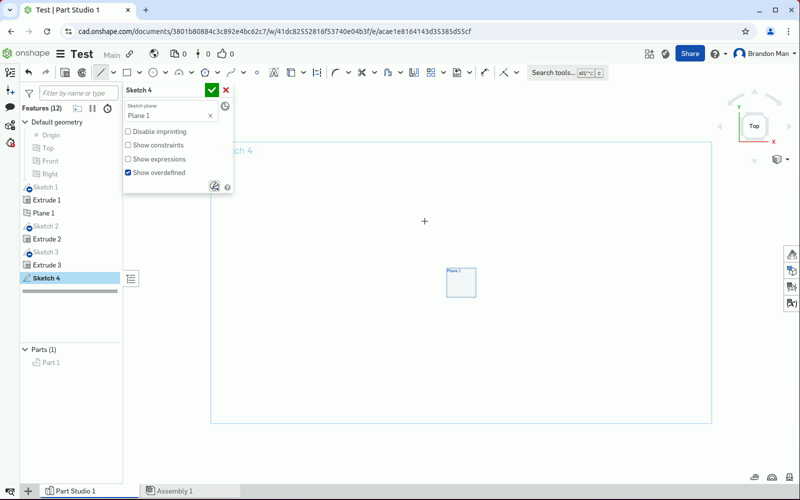
click(424, 220)
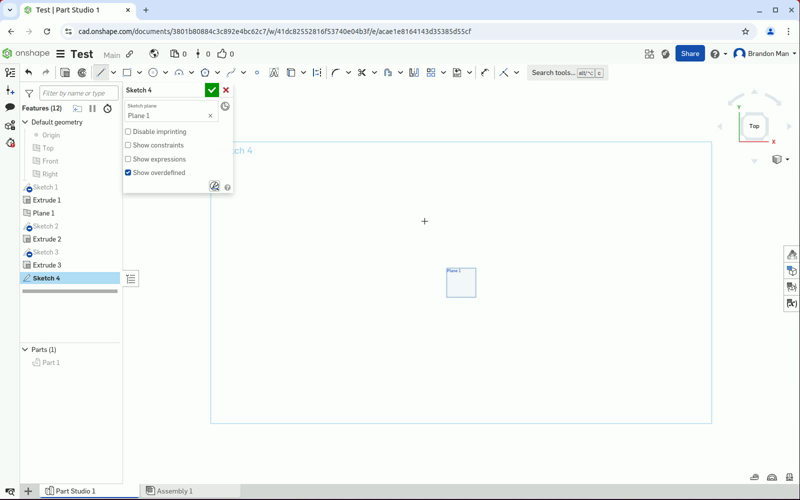
key_up(shift)
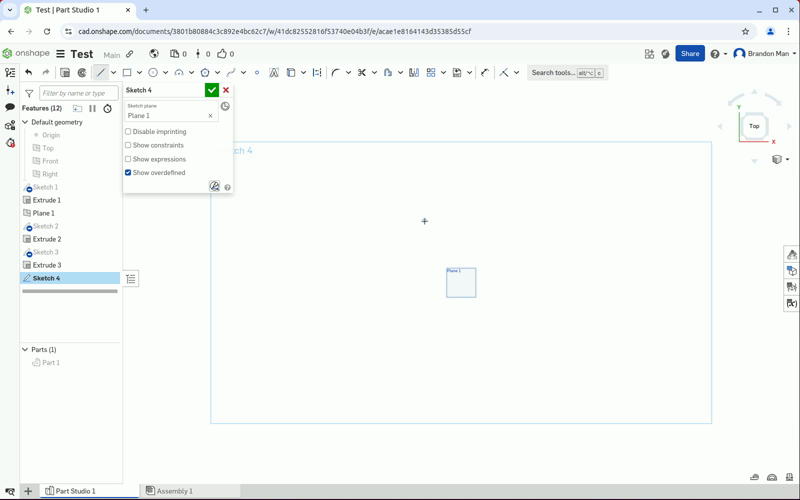
key_down(shift)
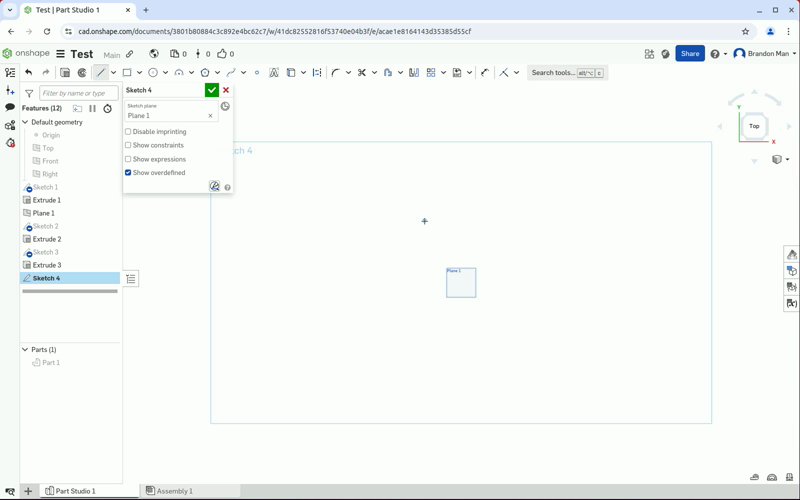
mouse_move(507, 220)
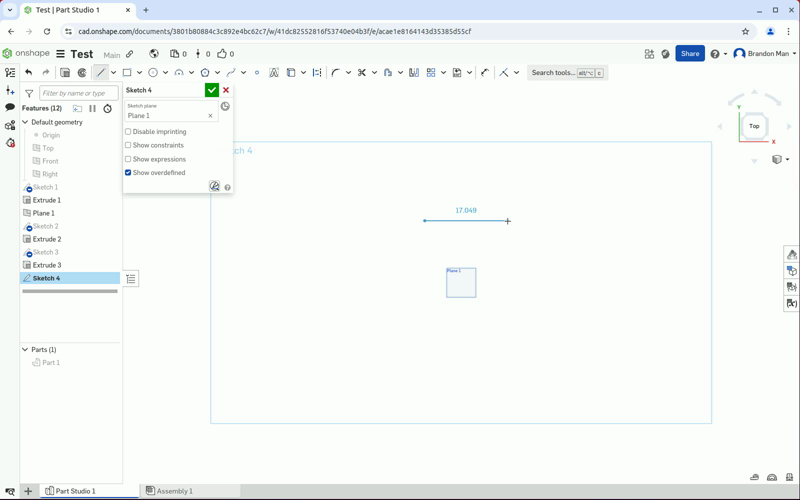
click(507, 220)
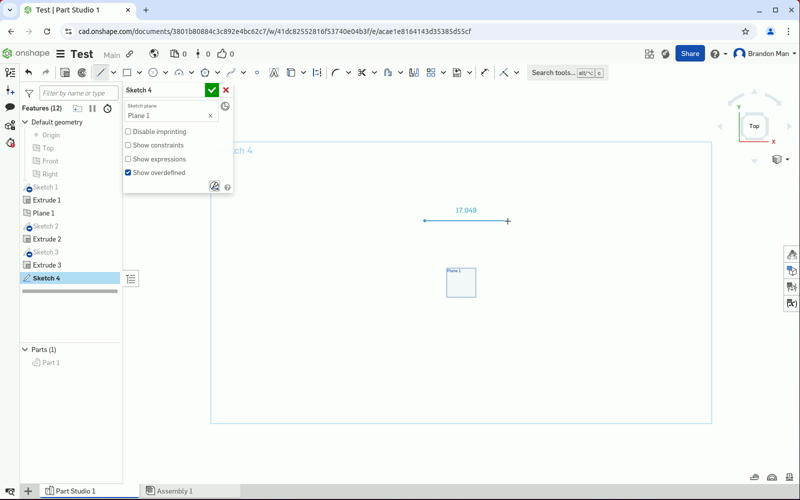
key_up(shift)
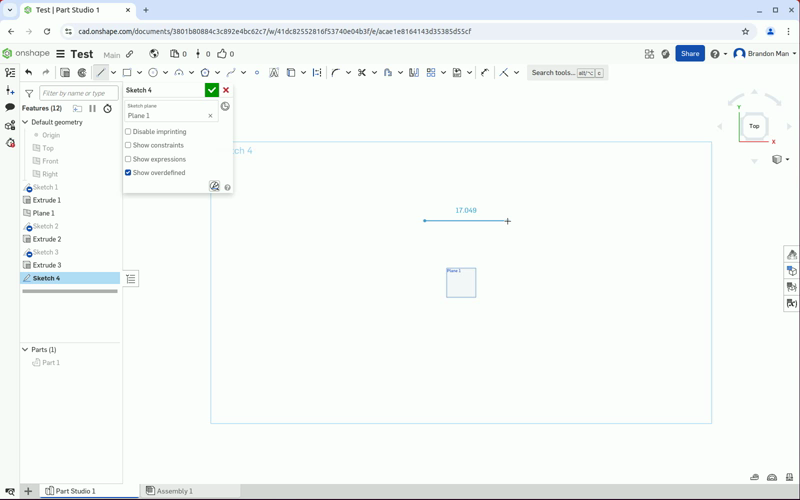
key_down(shift)
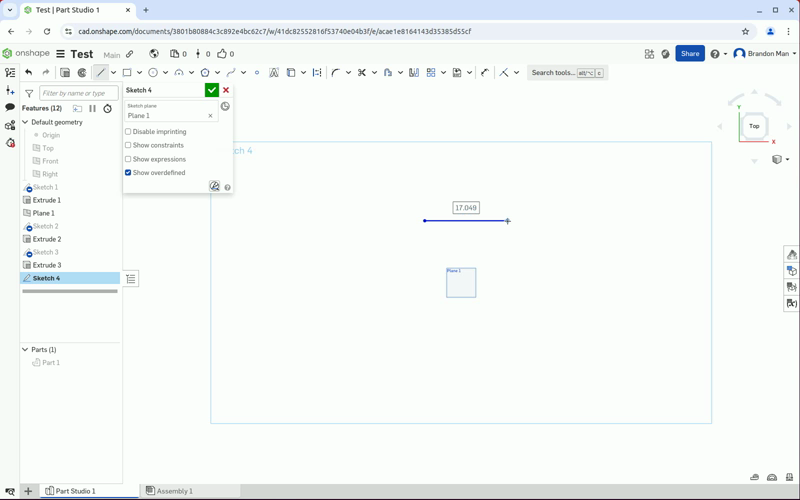
mouse_move(537, 220)
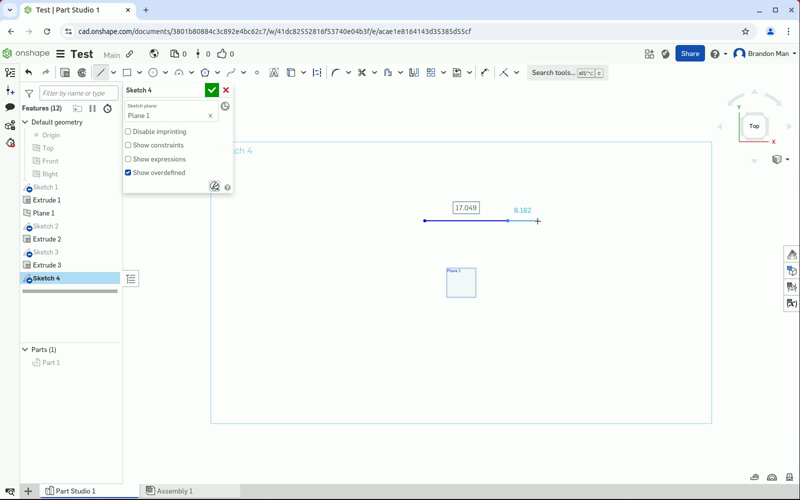
mouse_move(507, 170)
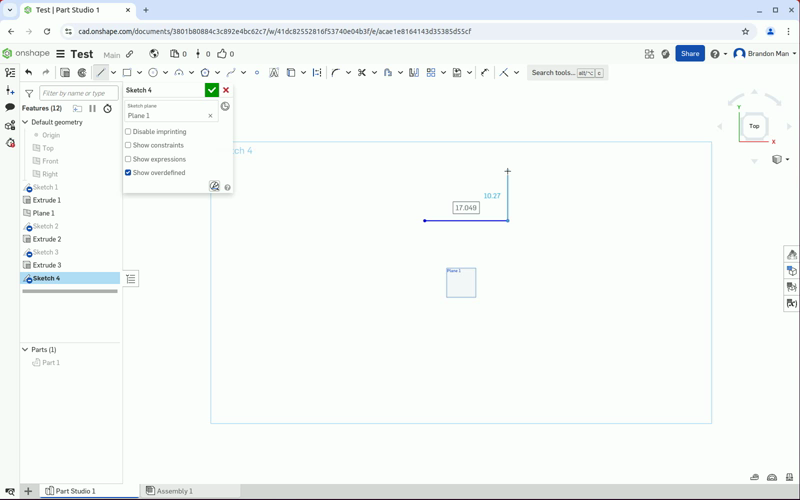
click(507, 170)
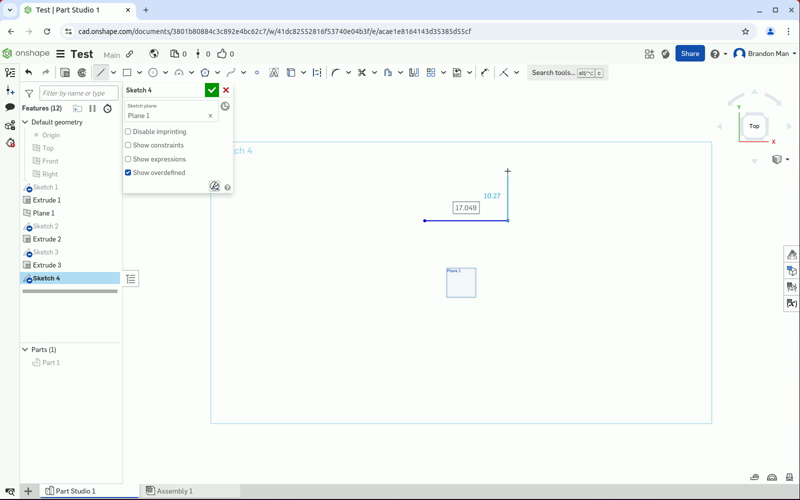
key_up(shift)
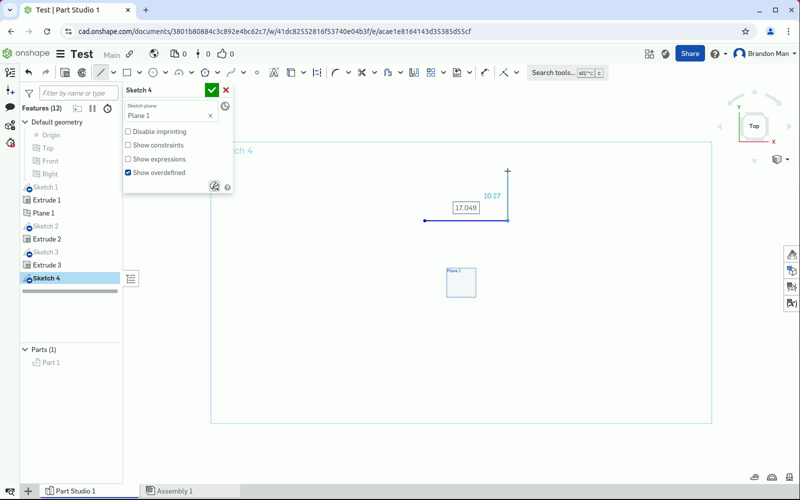
key_down(shift)
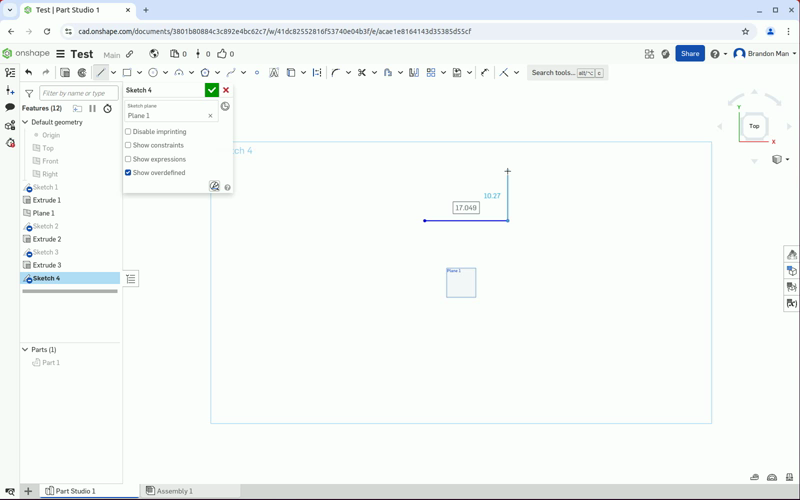
mouse_move(424, 170)
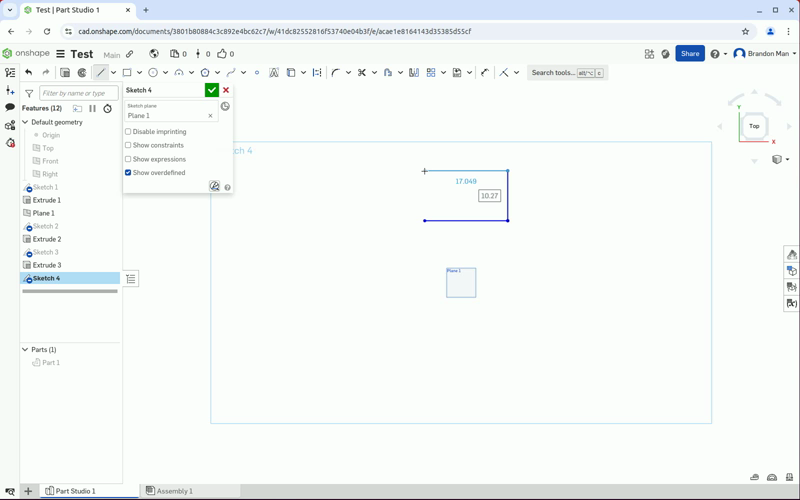
click(424, 170)
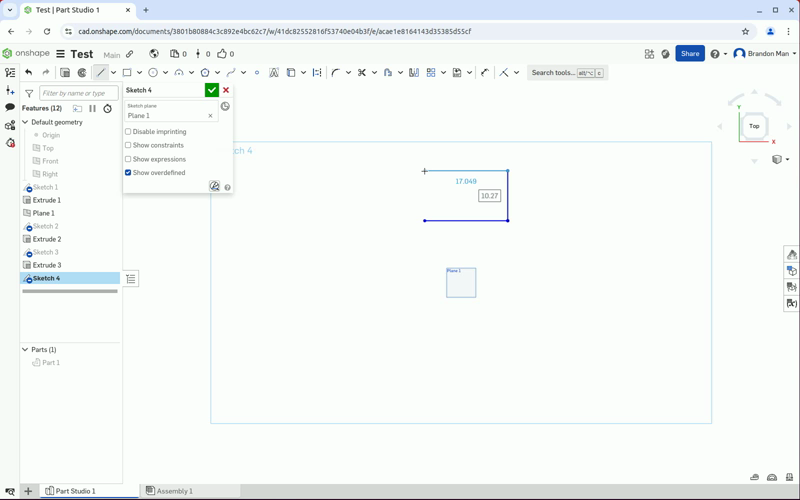
key_up(shift)
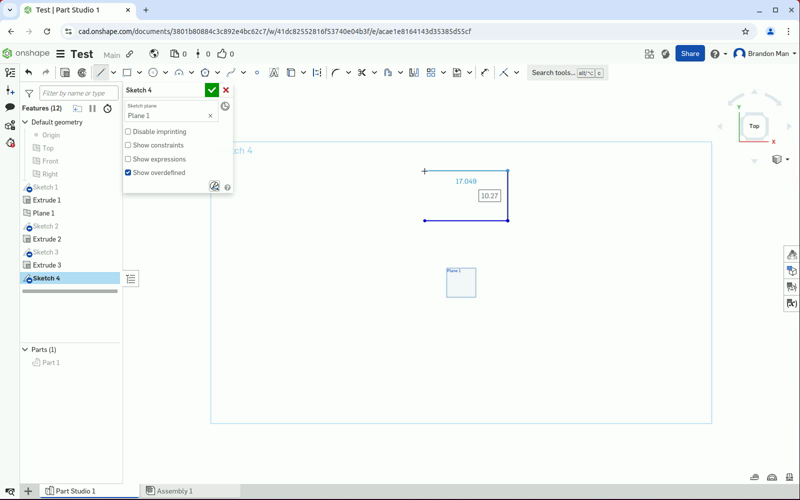
mouse_move(454, 170)
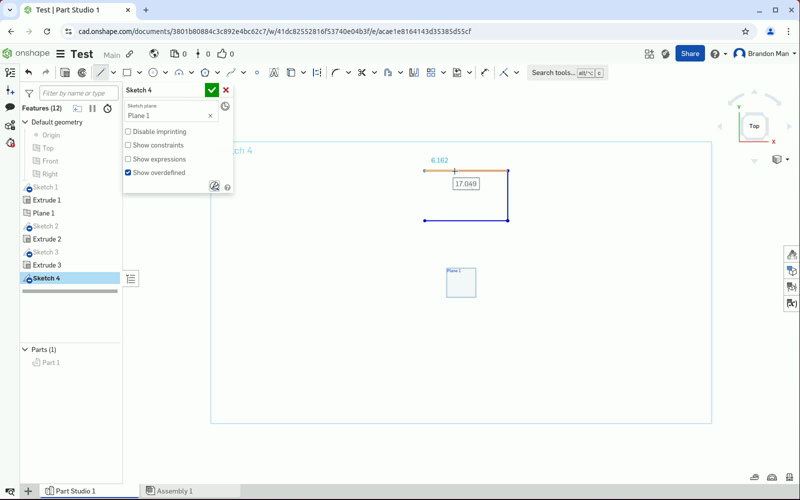
key_down(shift)
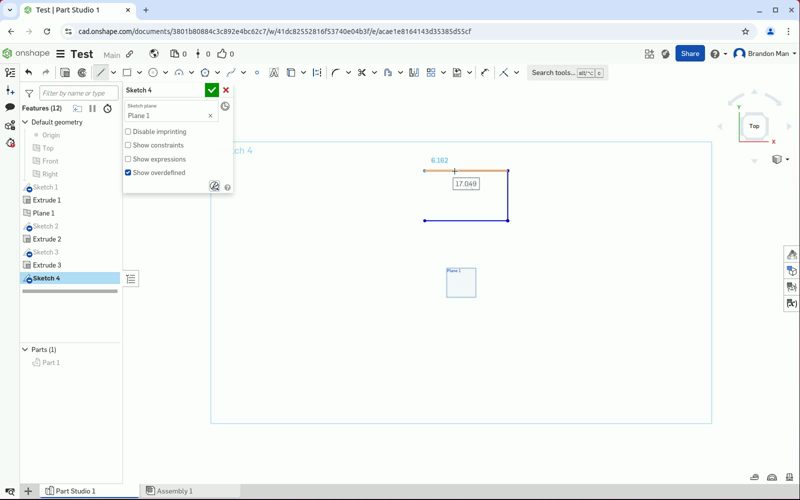
mouse_move(424, 220)
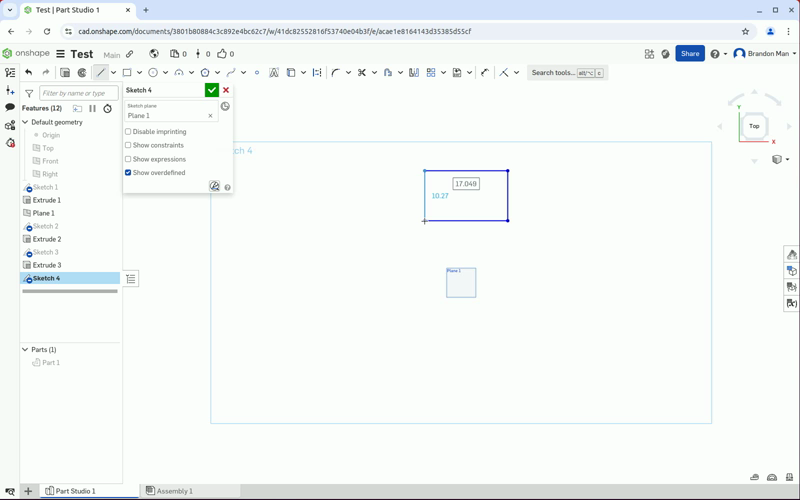
key_up(shift)
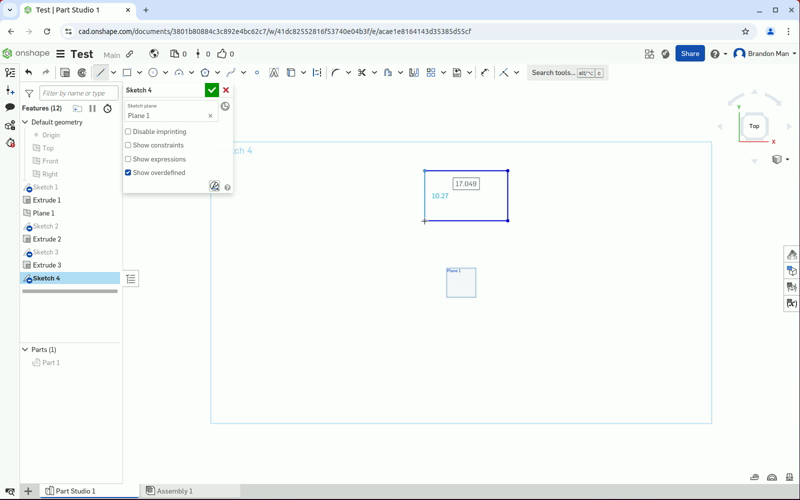
click(424, 220)
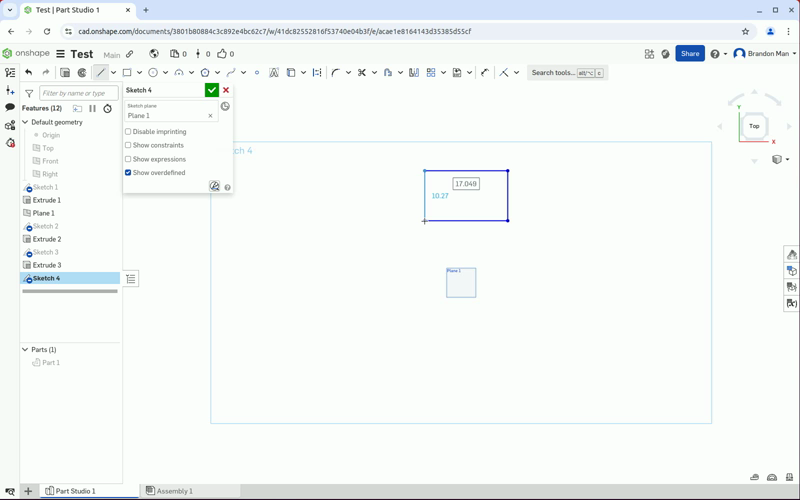
key(esc)
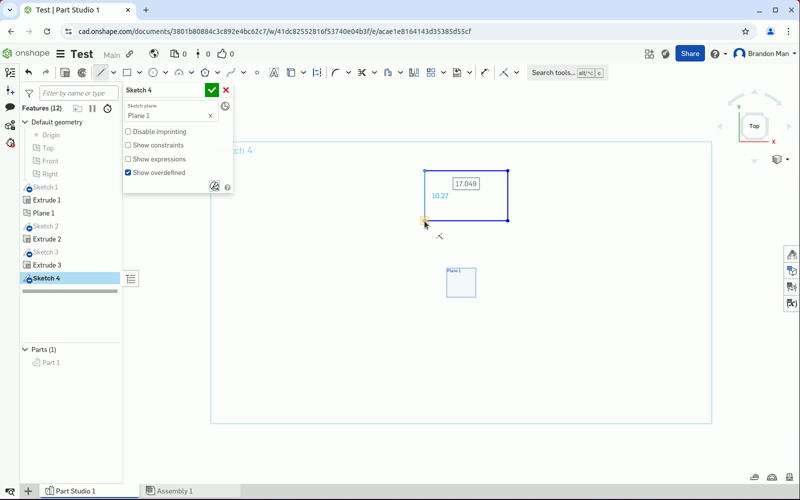
mouse_move(490, 179)
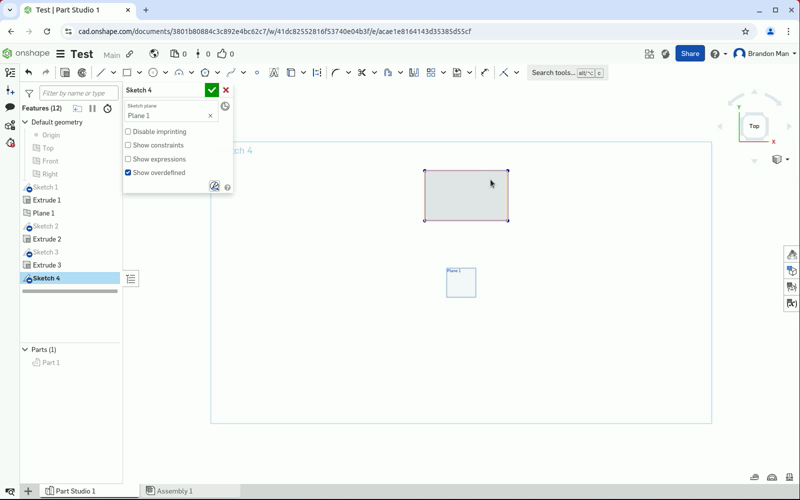
click(490, 179)
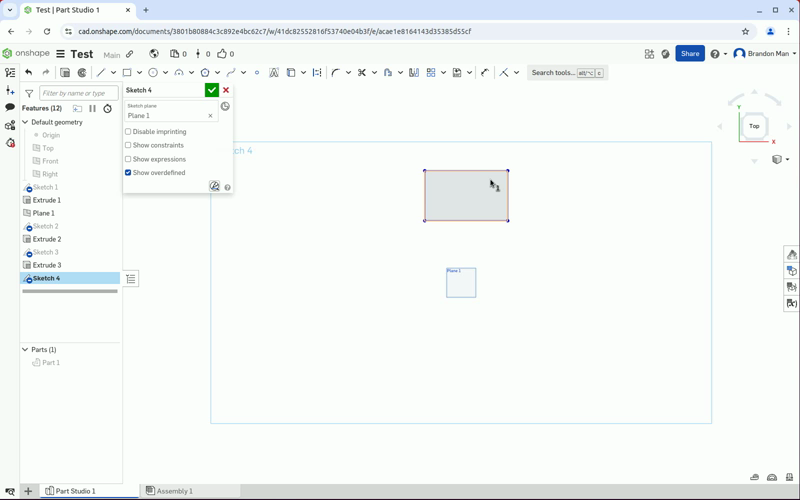
mouse_move(73, 352)
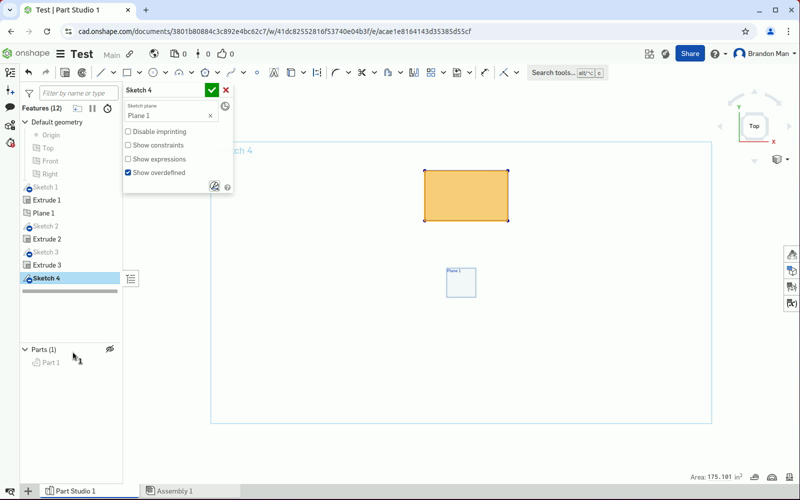
key(shift+y)
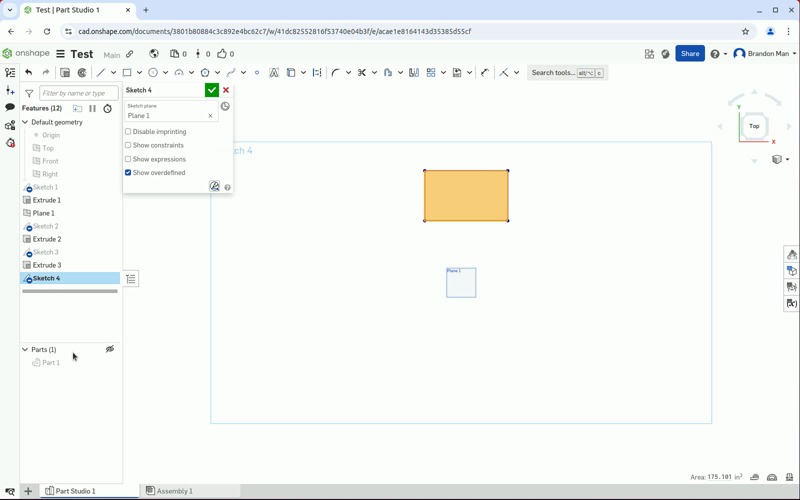
key(shift+e)
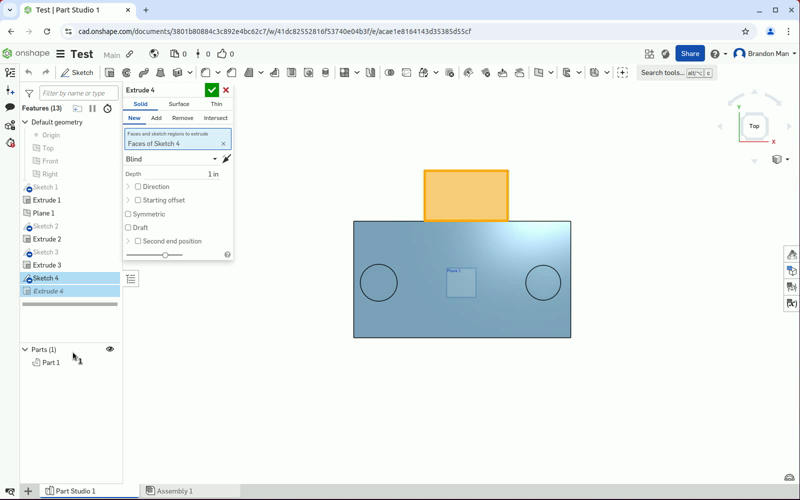
mouse_move(143, 106)
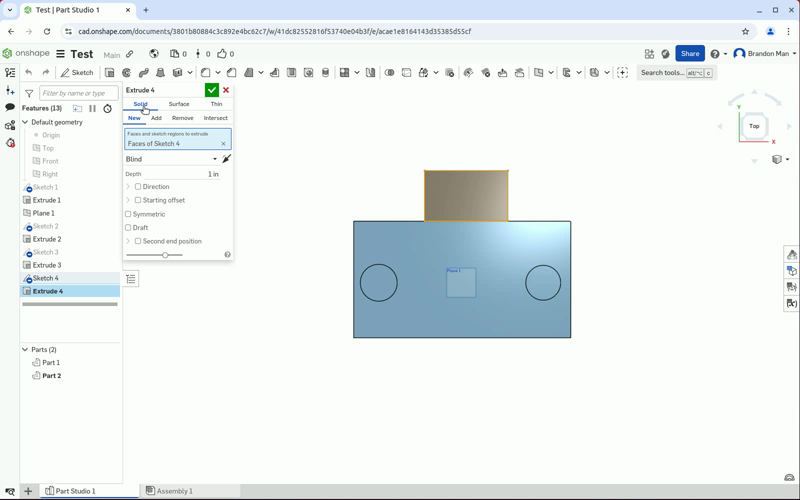
click(143, 106)
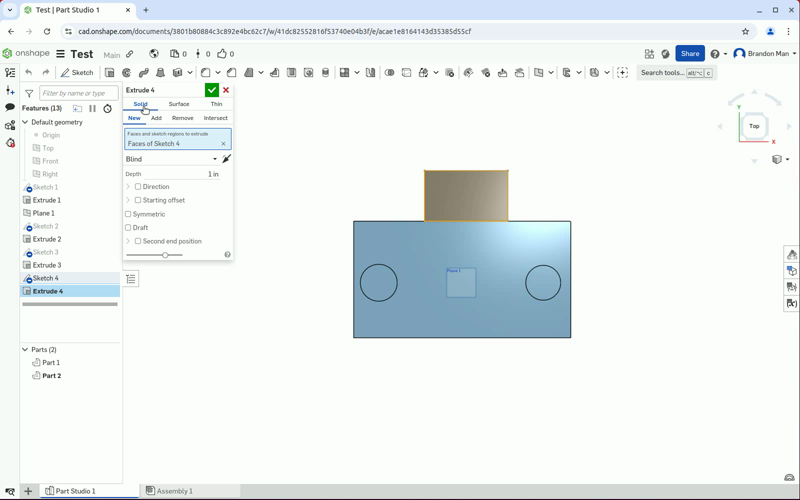
mouse_move(186, 120)
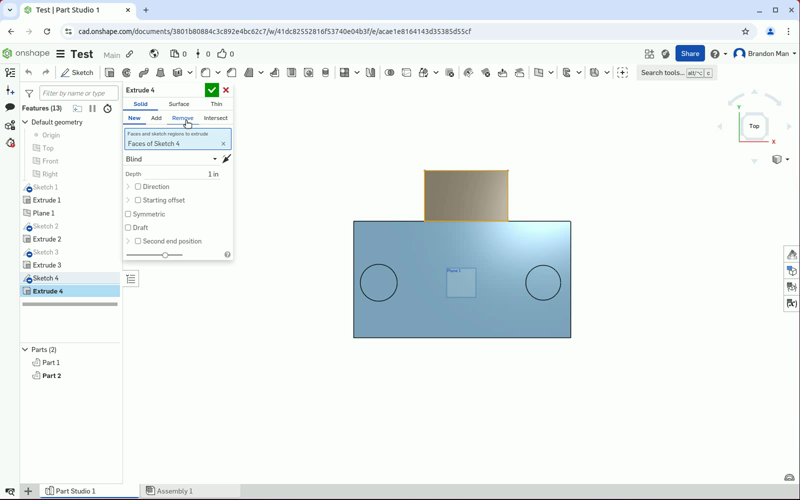
click(186, 120)
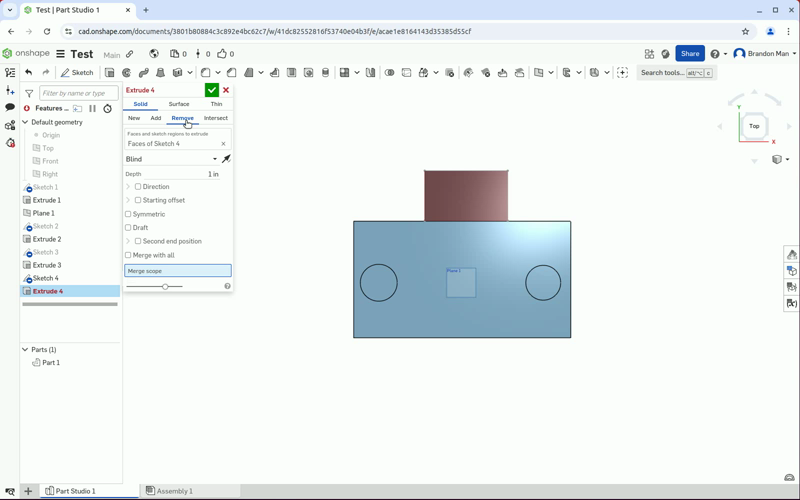
key(tab, 4)
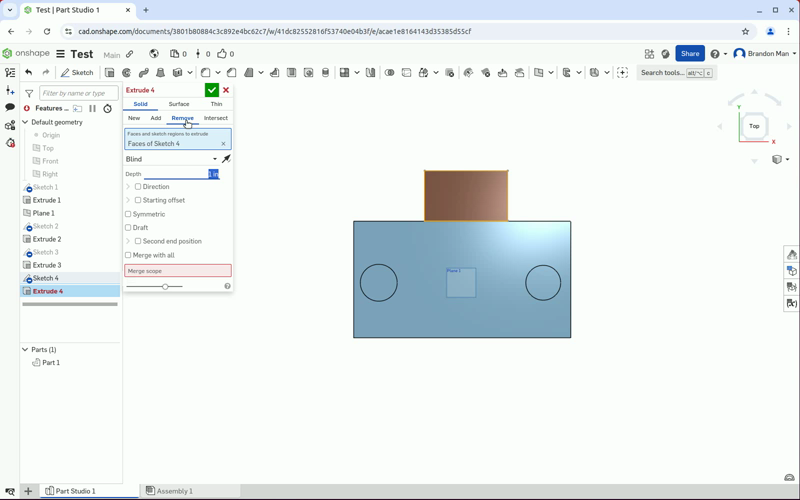
text(9.869)
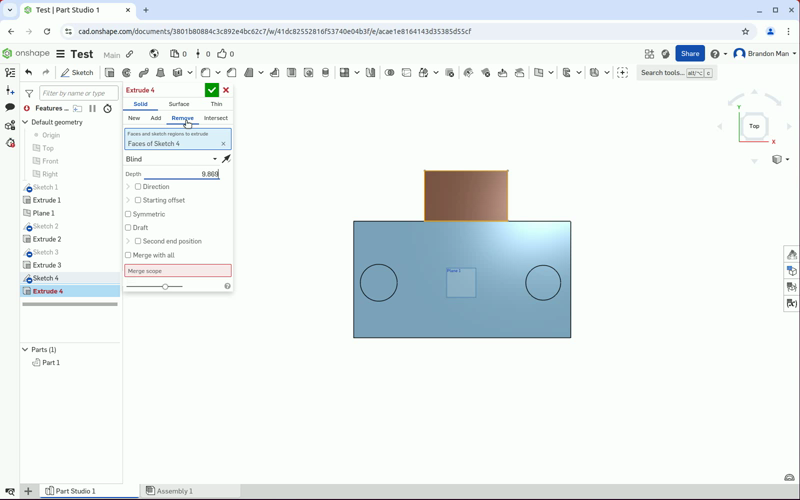
key(tab, 6)
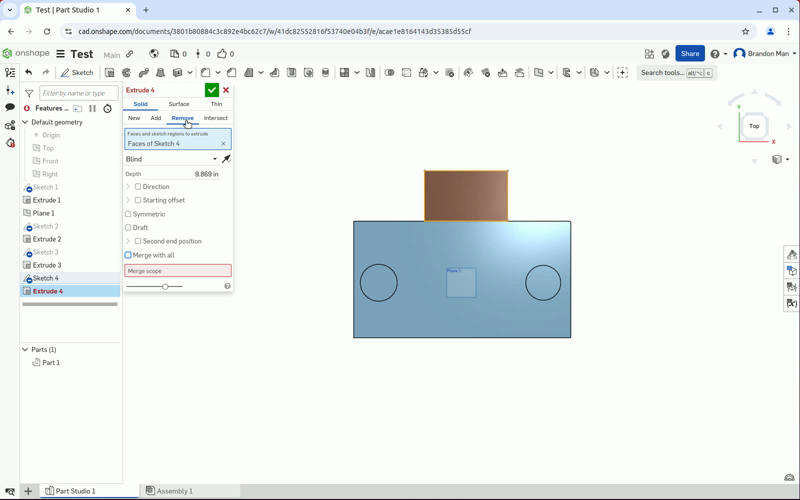
key(space)
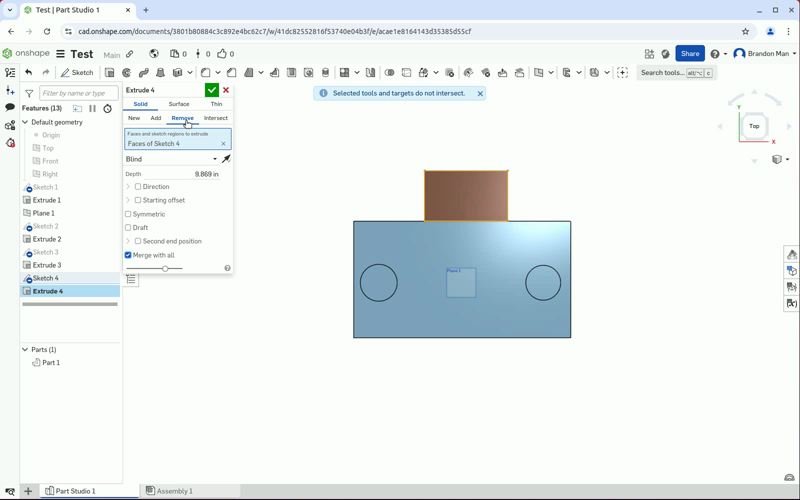
key(enter)
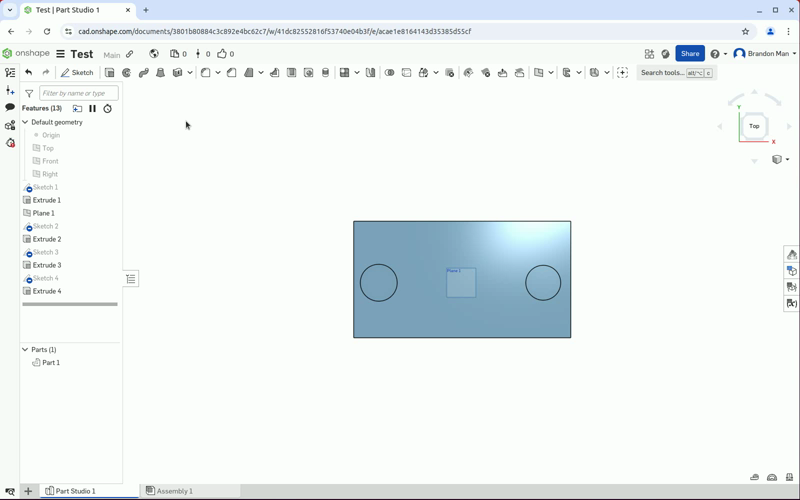
key(shift+h)
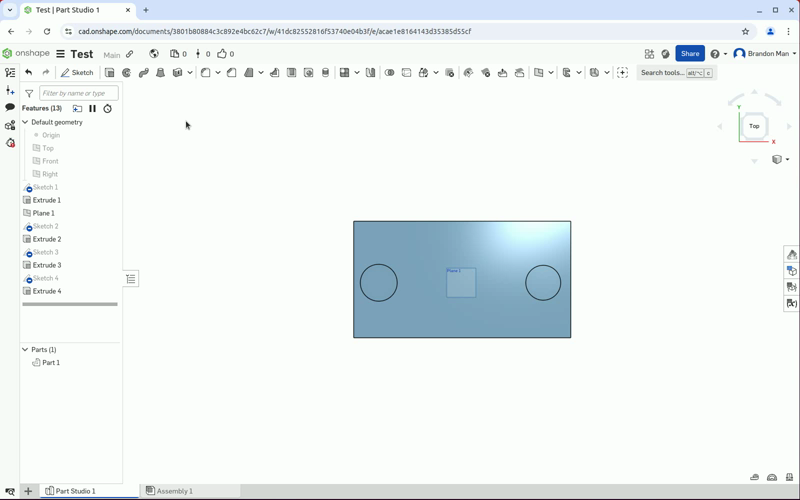
key(shift+h)
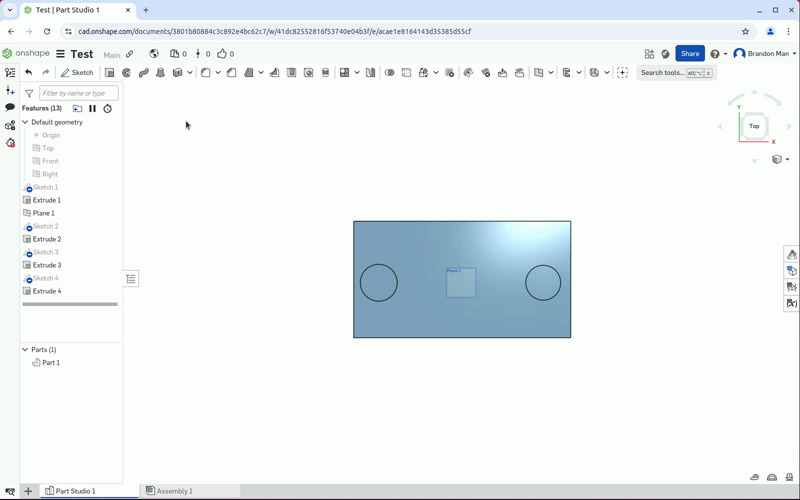
mouse_move(73, 189)
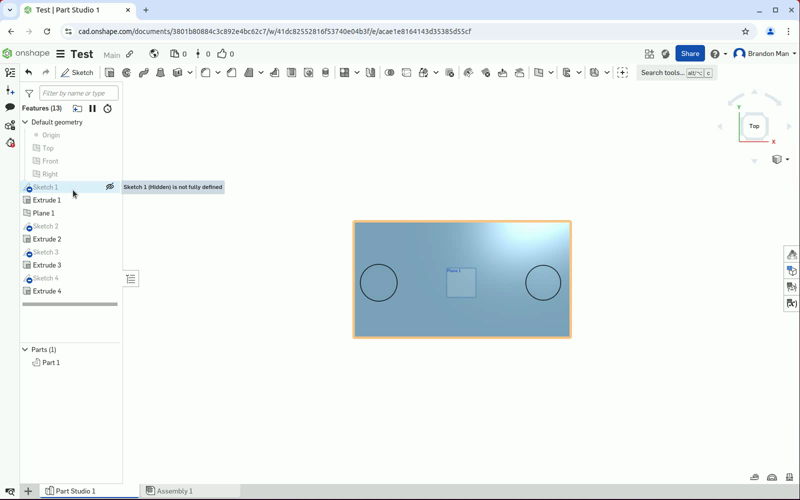
click(73, 189)
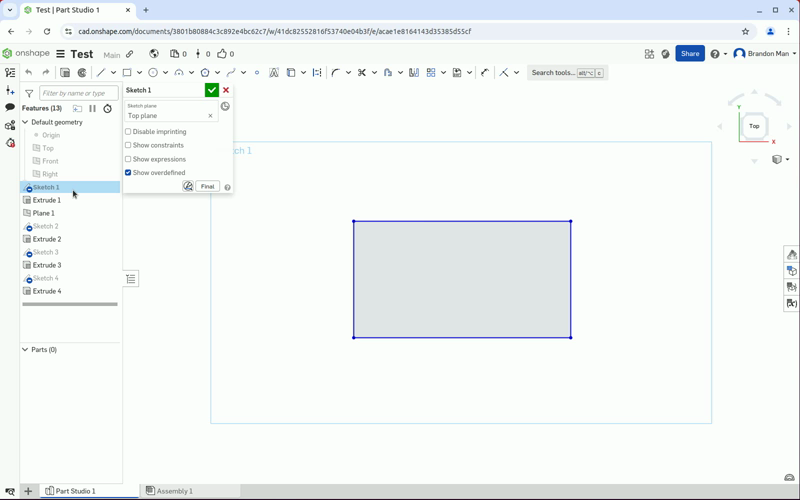
mouse_move(229, 92)
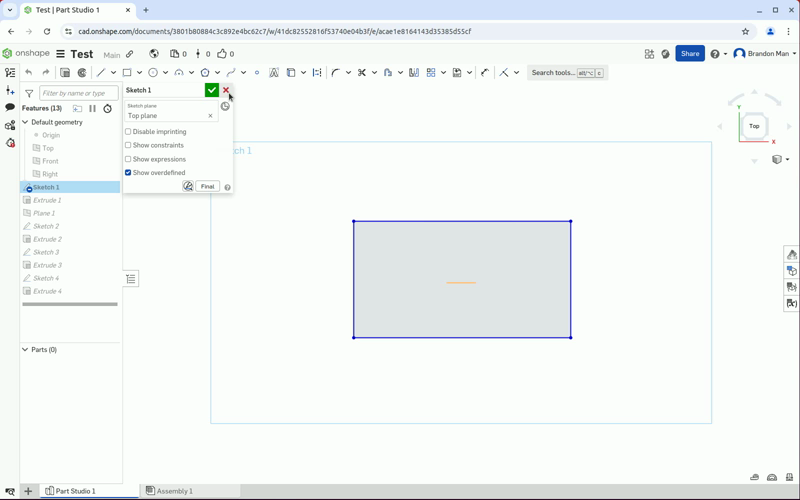
click(229, 92)
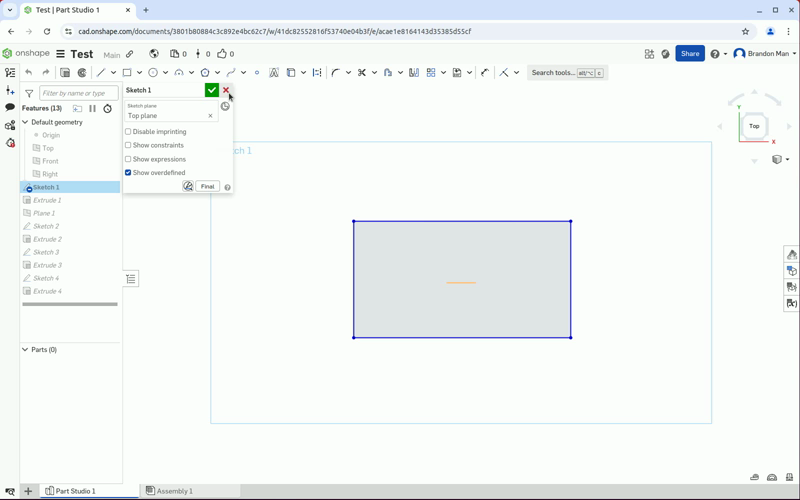
key(shift+s)
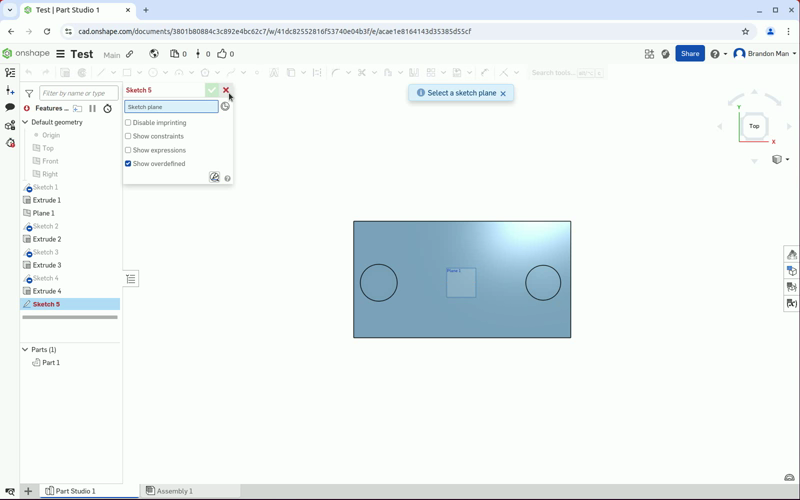
mouse_move(73, 215)
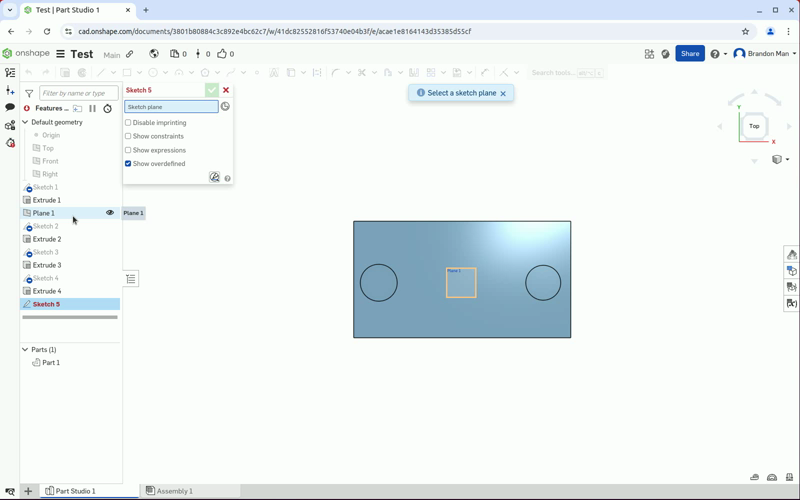
click(73, 215)
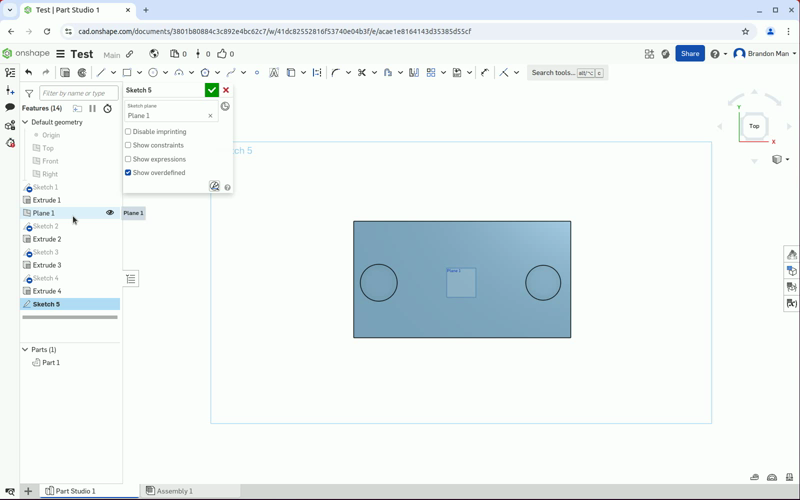
mouse_move(73, 352)
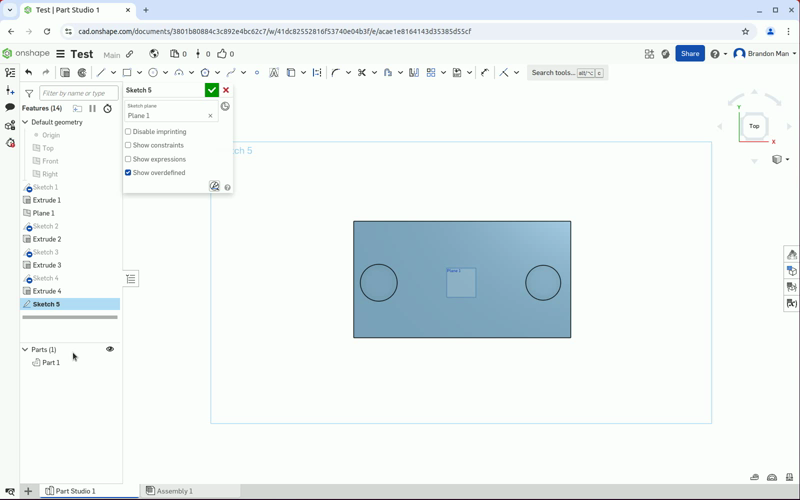
key(y)
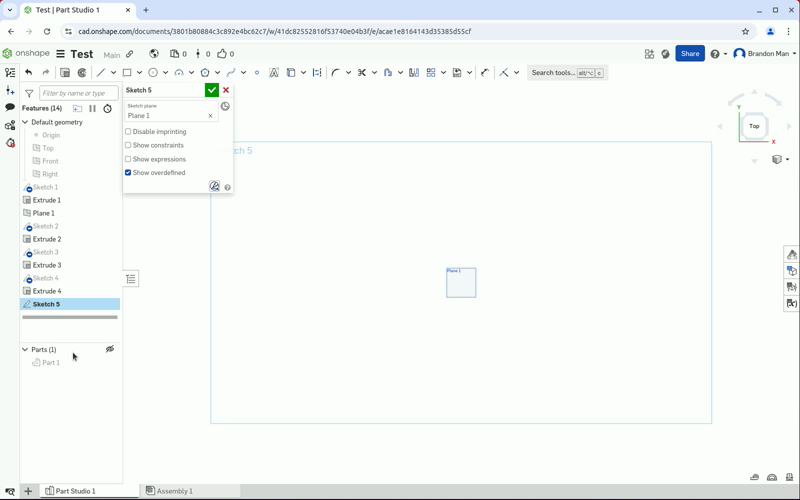
key(l)
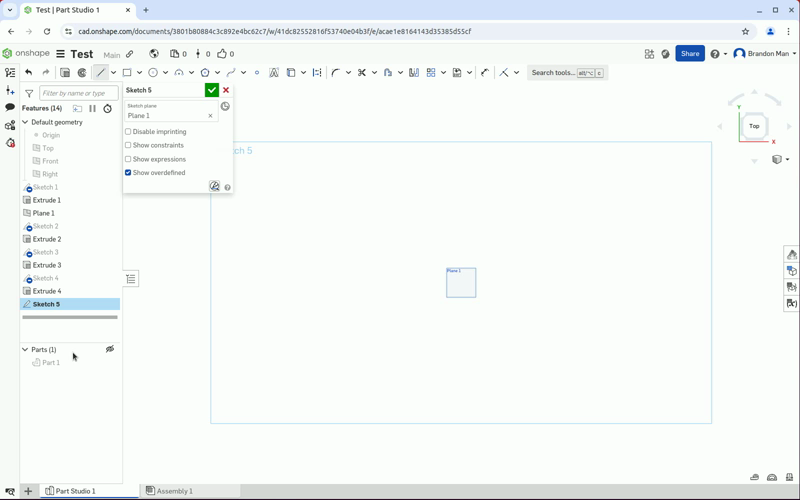
key_down(shift)
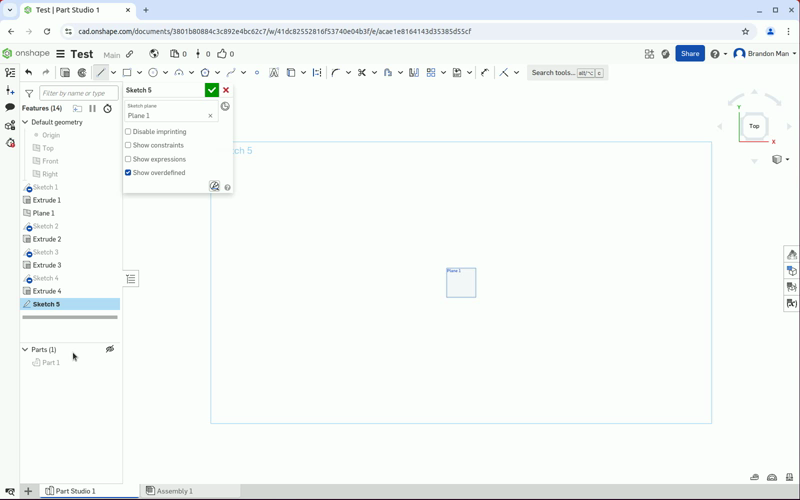
mouse_move(424, 395)
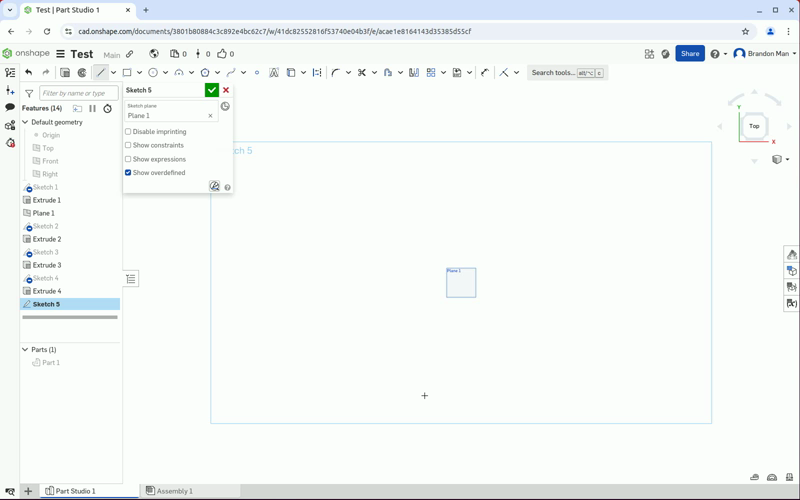
click(424, 395)
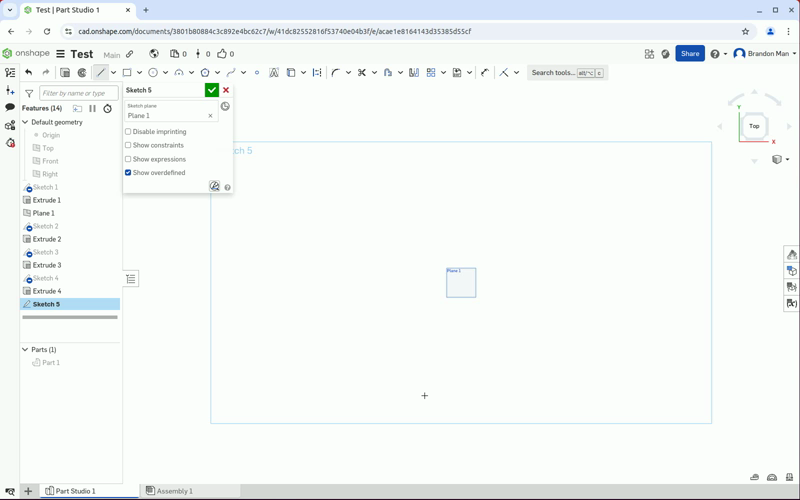
key_up(shift)
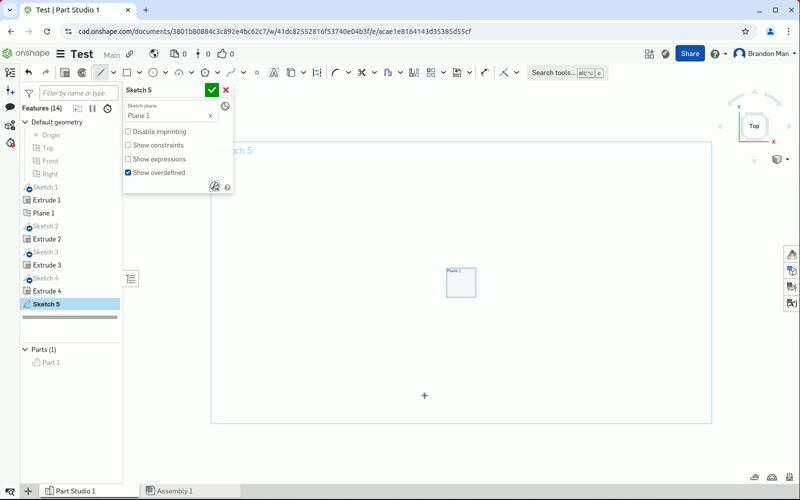
key_down(shift)
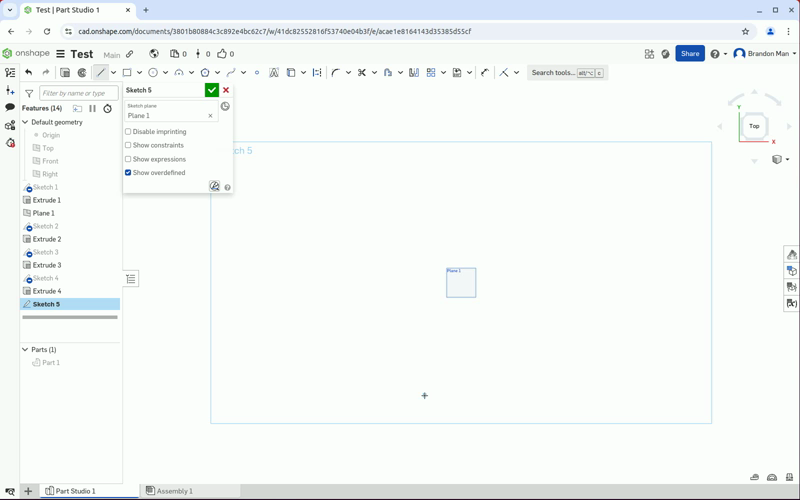
mouse_move(507, 395)
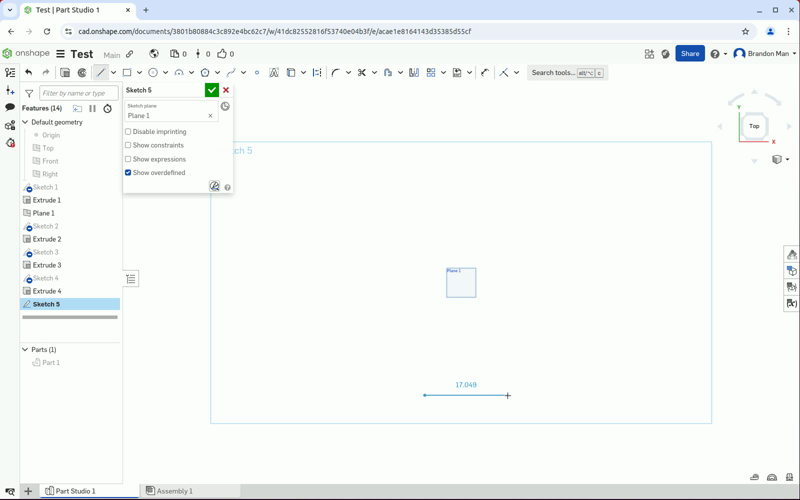
click(507, 395)
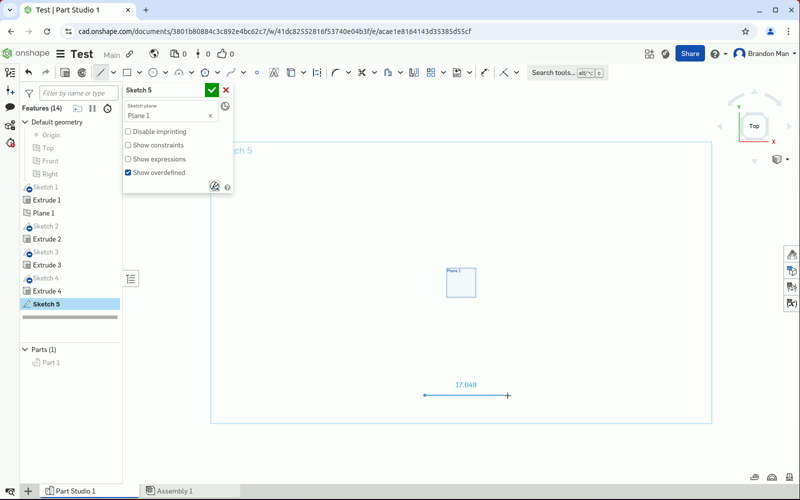
key_up(shift)
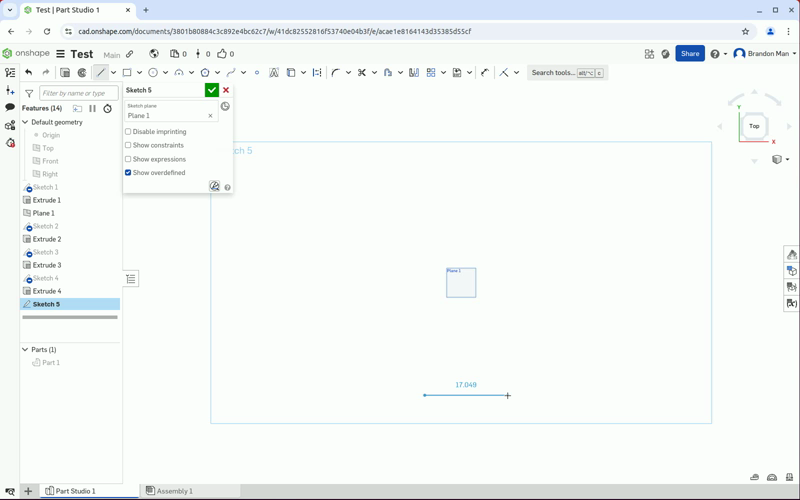
key_down(shift)
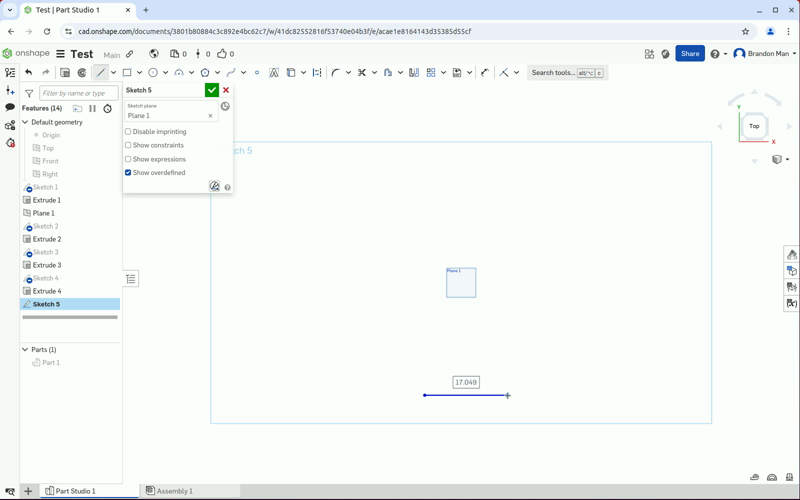
mouse_move(537, 395)
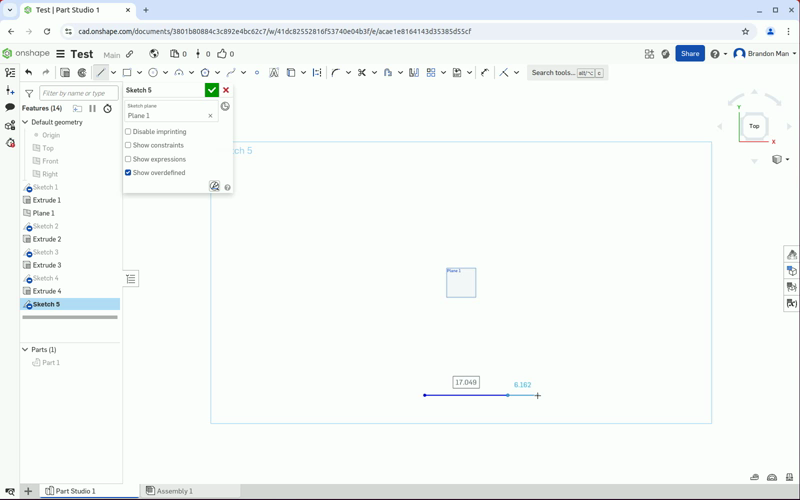
mouse_move(507, 337)
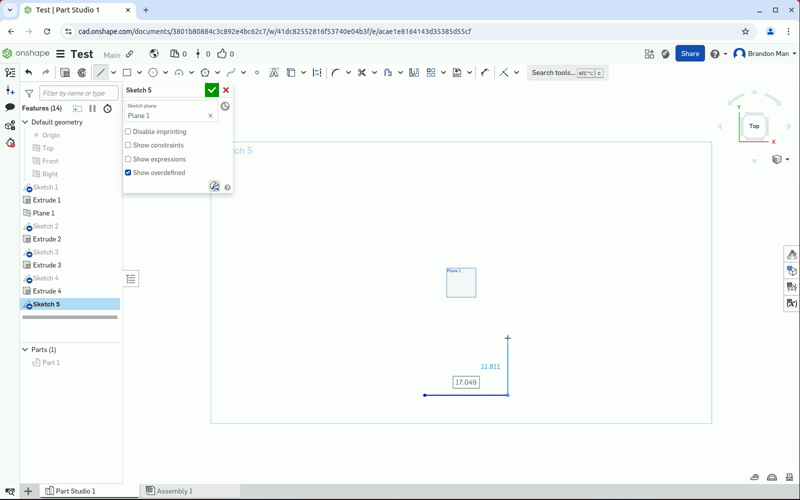
click(507, 337)
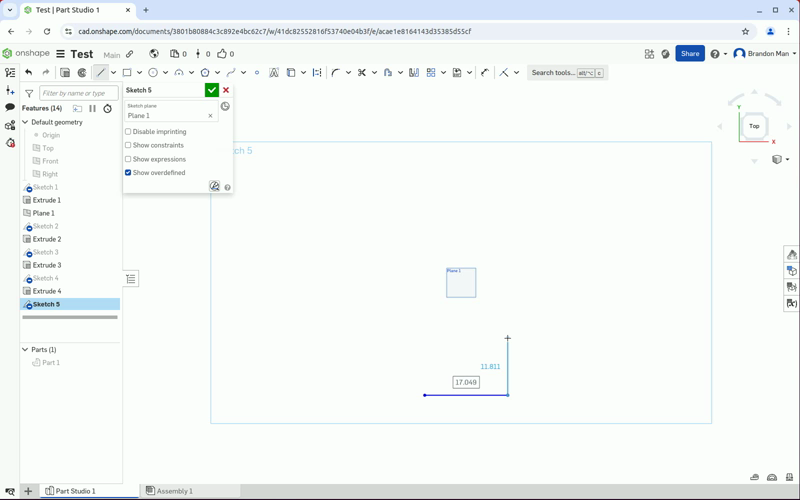
key_up(shift)
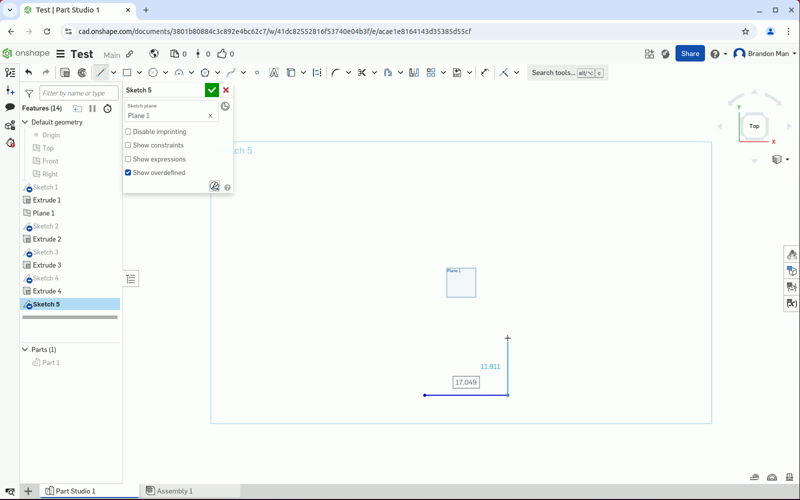
key_down(shift)
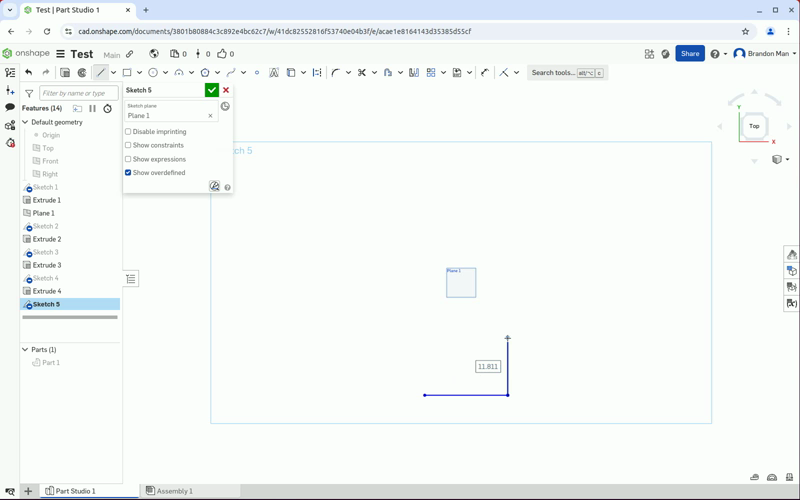
mouse_move(424, 337)
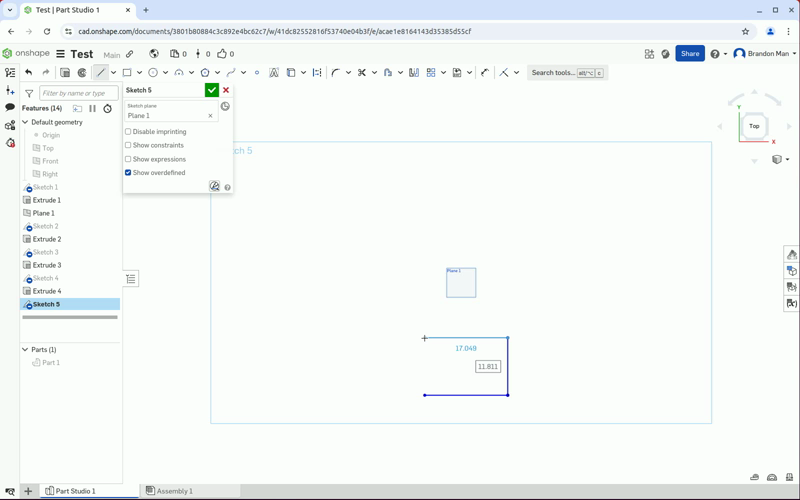
click(424, 337)
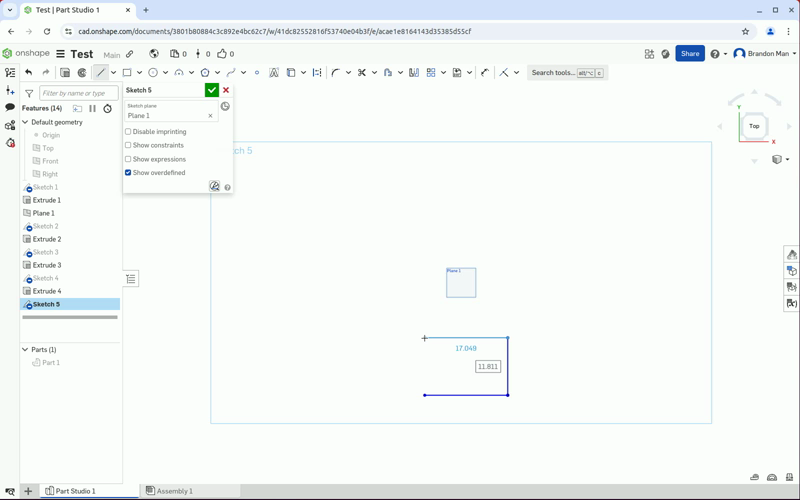
key_up(shift)
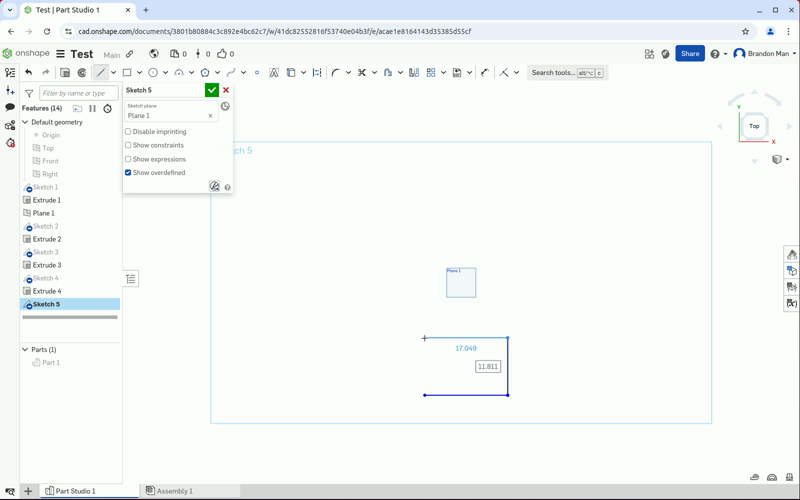
mouse_move(454, 337)
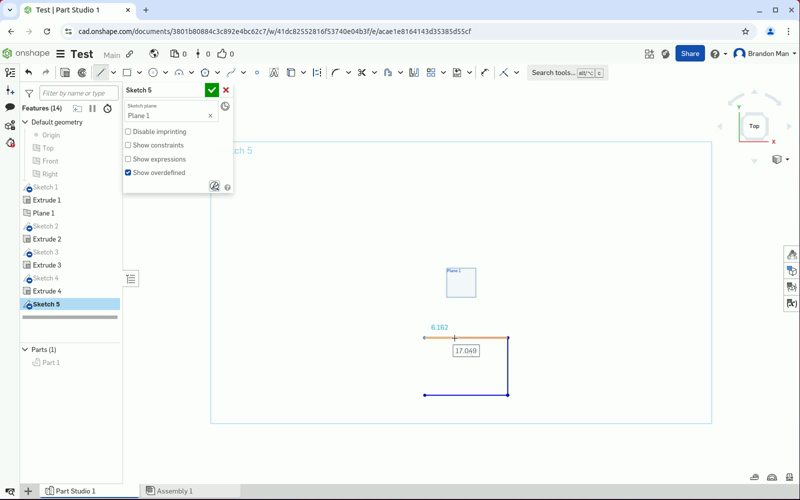
key_down(shift)
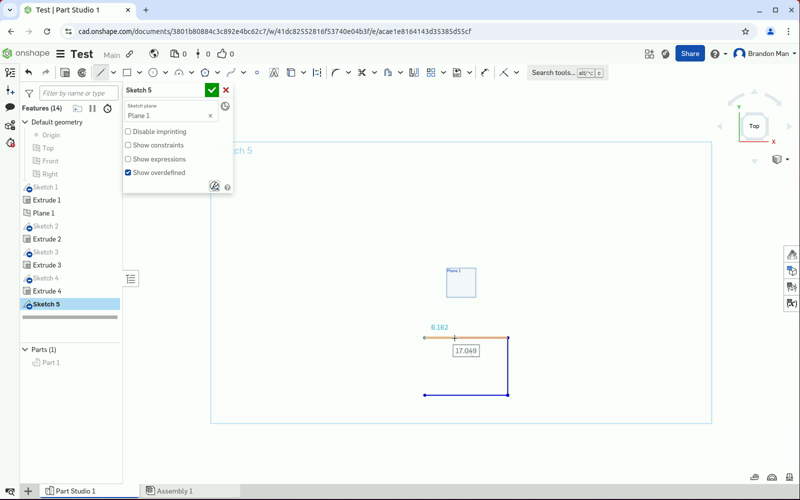
mouse_move(424, 395)
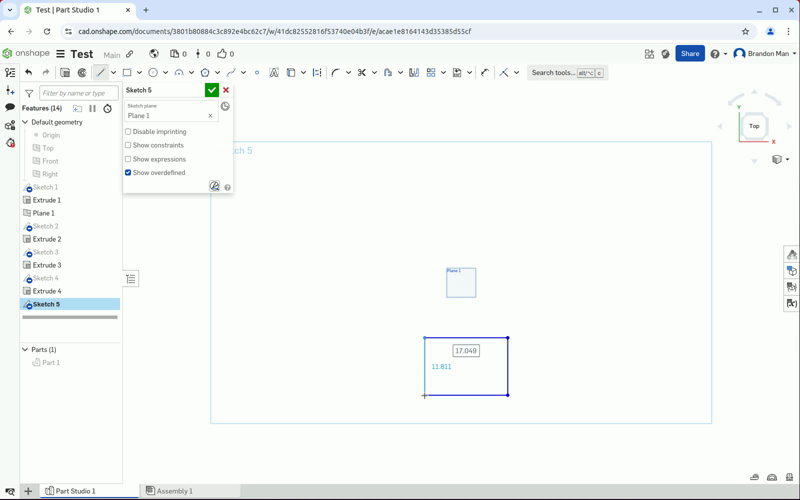
key_up(shift)
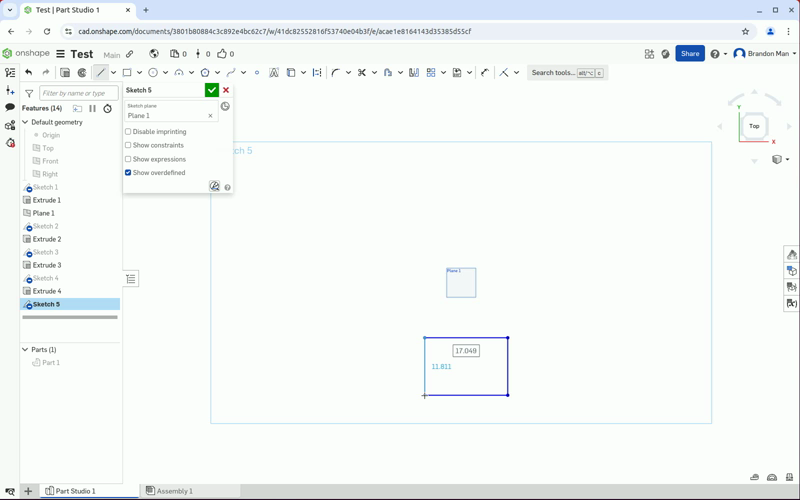
click(424, 395)
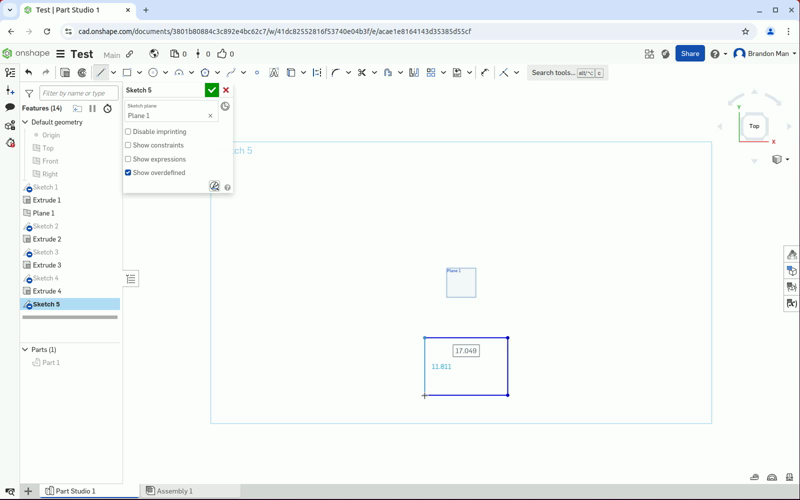
key(esc)
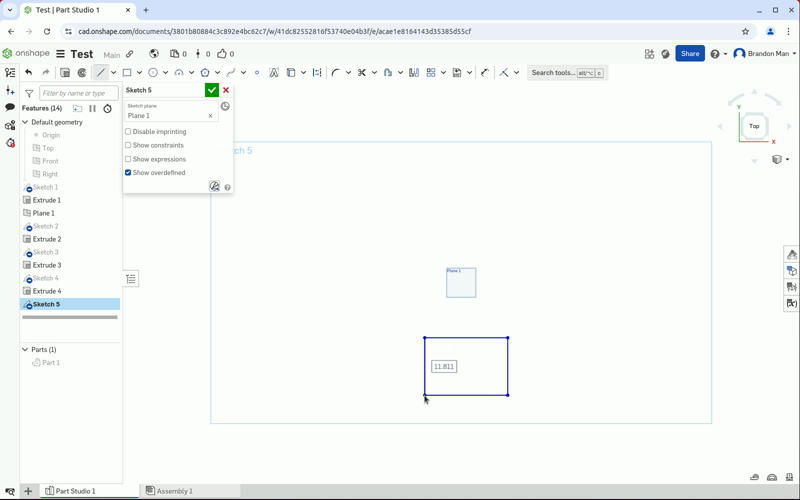
mouse_move(467, 356)
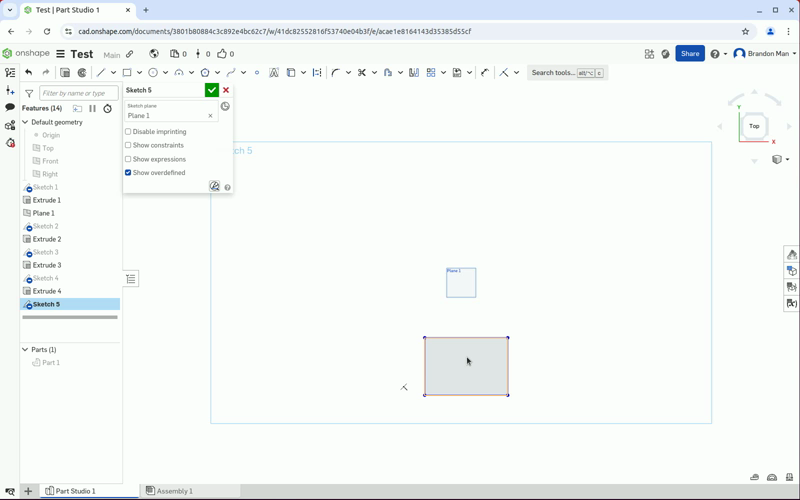
click(467, 356)
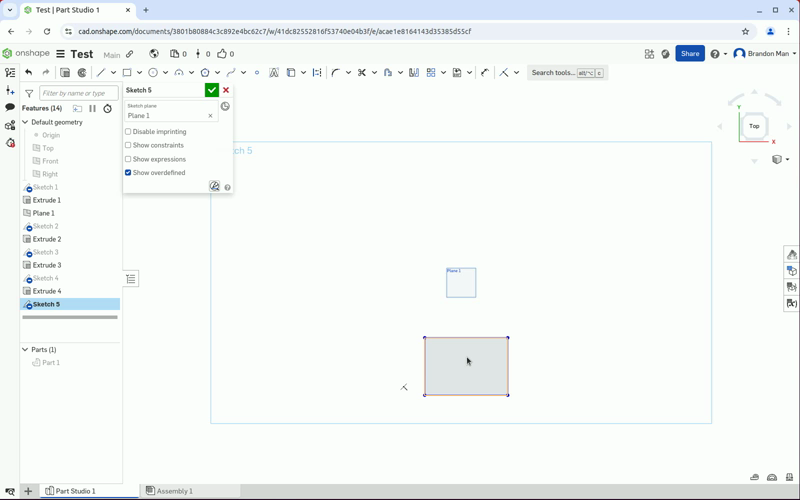
mouse_move(73, 352)
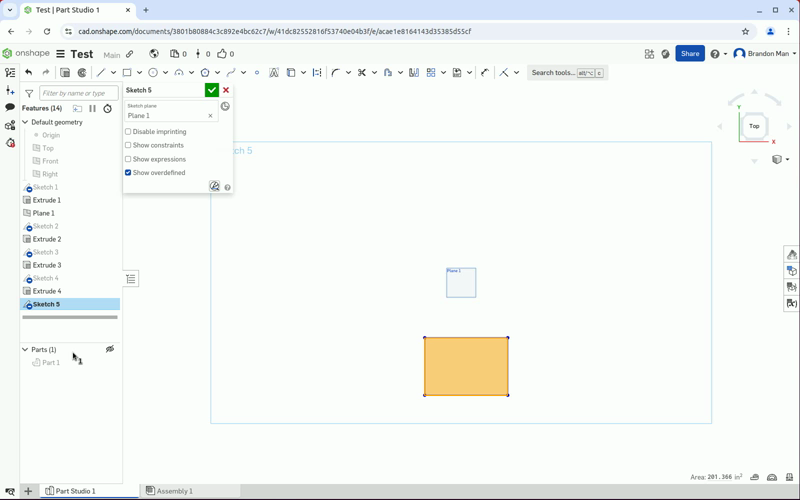
key(shift+y)
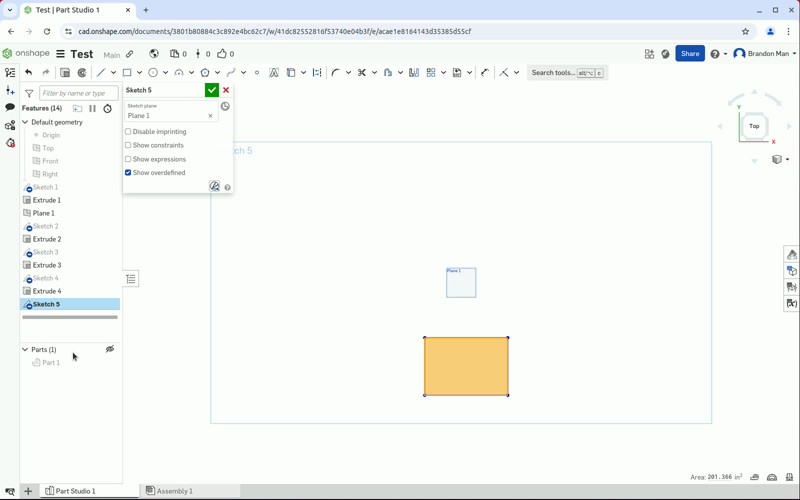
key(shift+e)
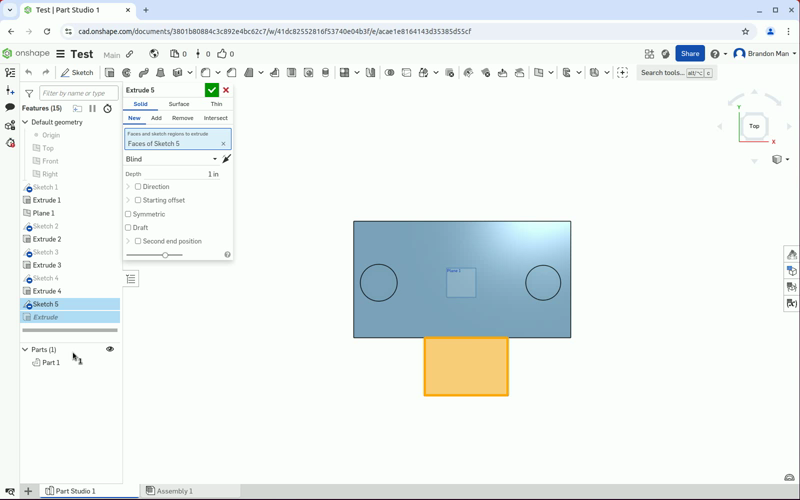
mouse_move(143, 106)
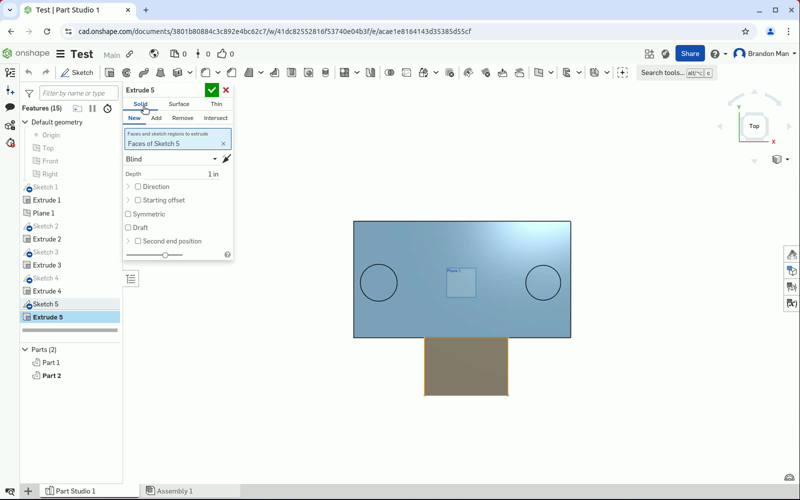
click(143, 106)
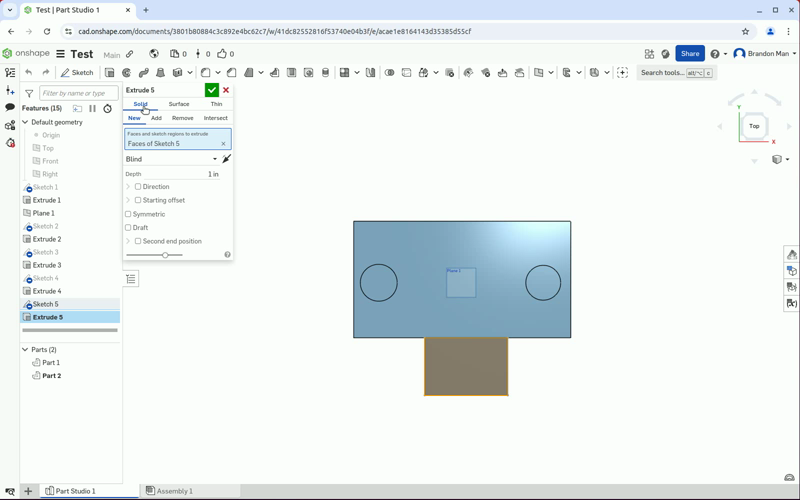
mouse_move(186, 120)
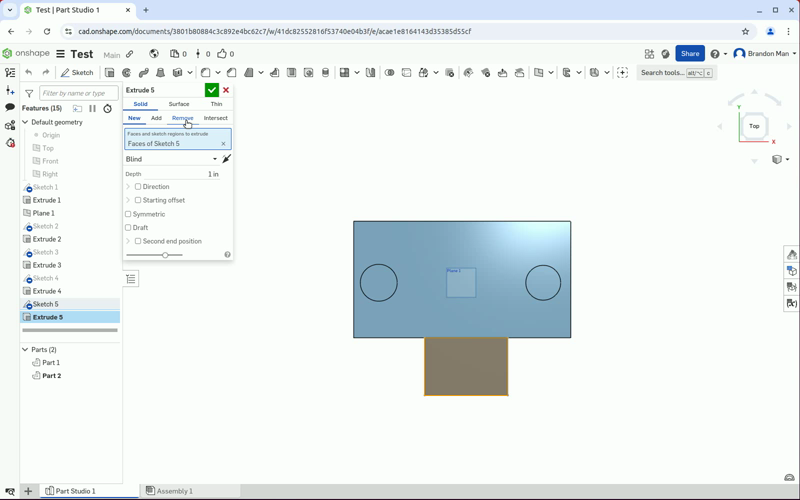
click(186, 120)
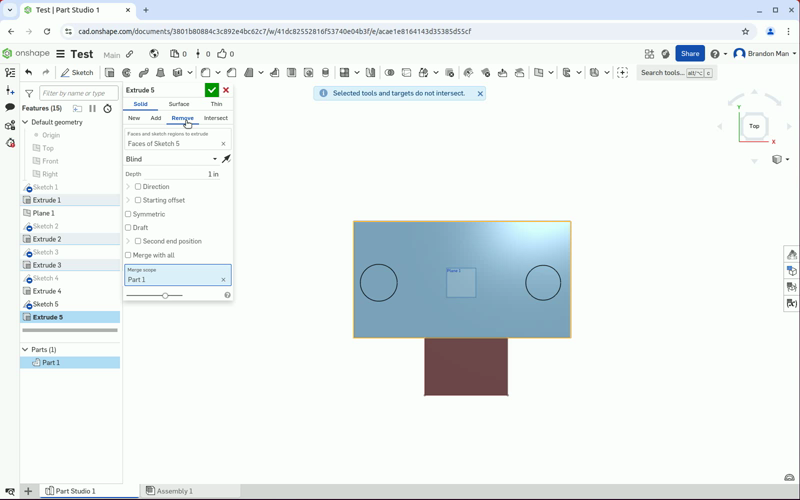
key(tab, 4)
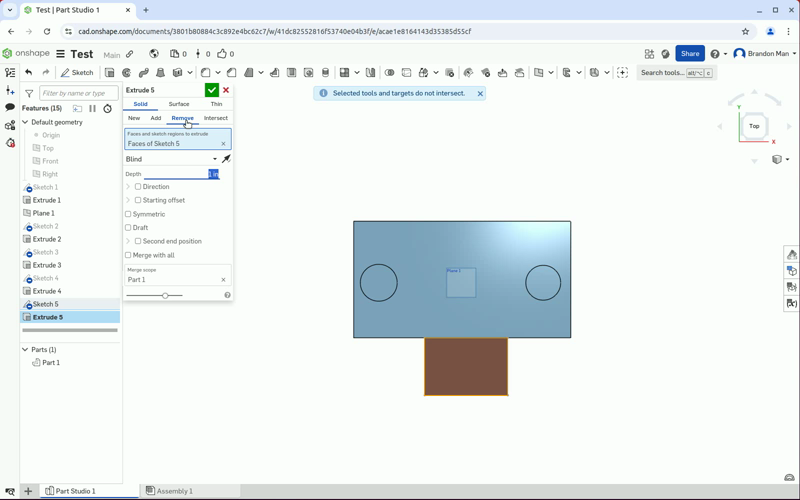
text(9.869)
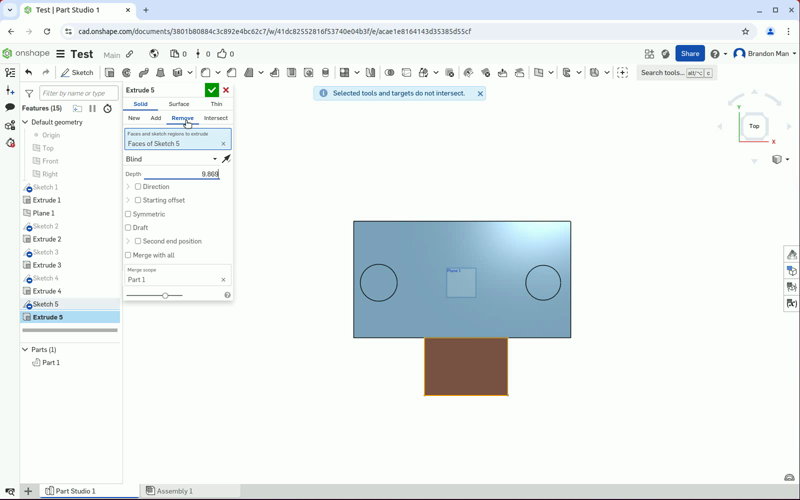
key(tab, 6)
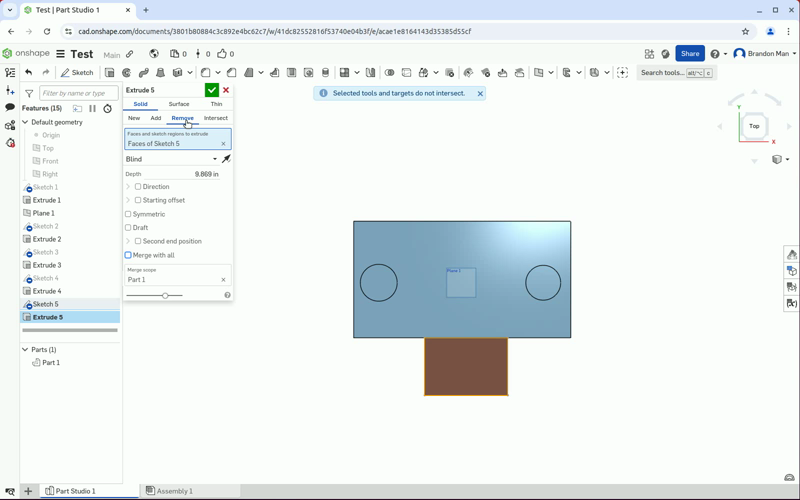
key(space)
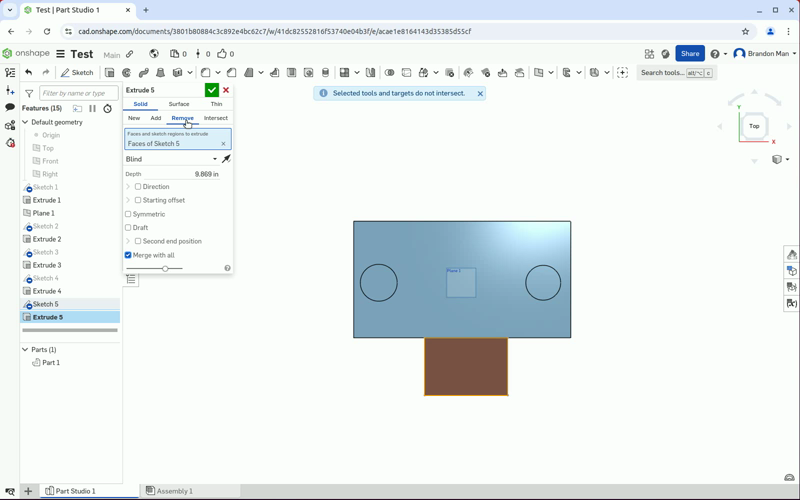
key(enter)
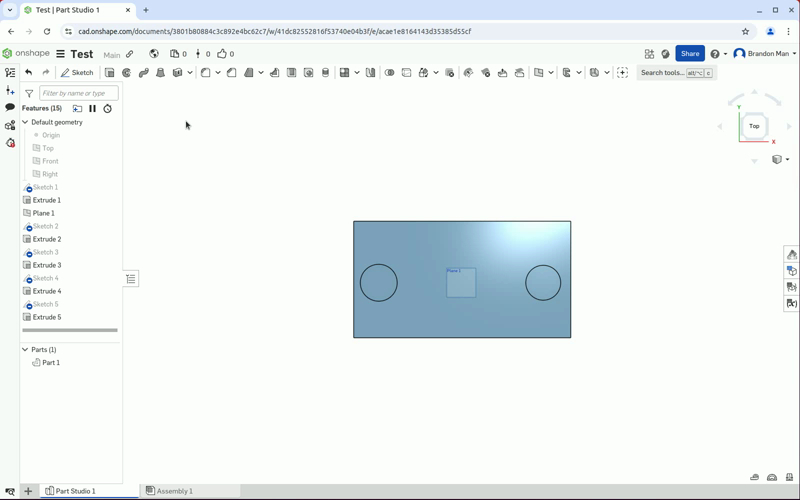
key(shift+h)
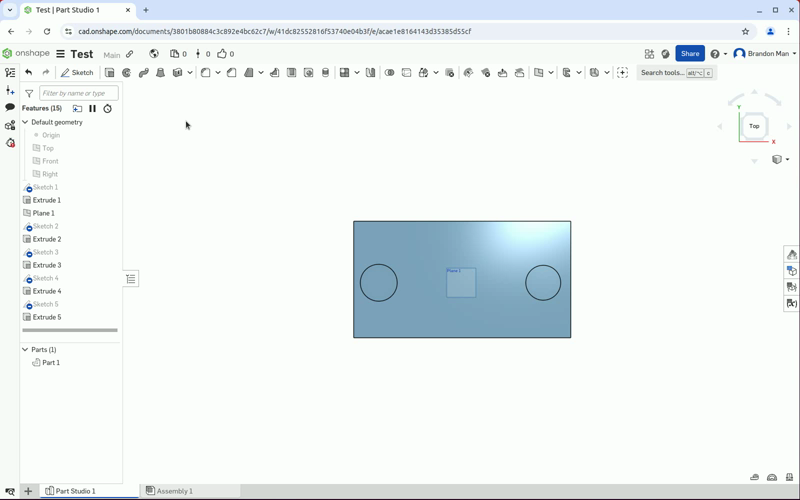
key(shift+h)
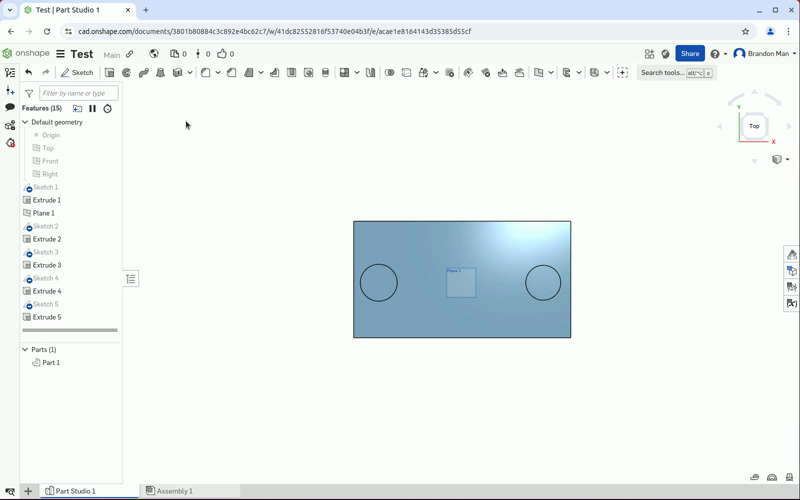
mouse_move(73, 189)
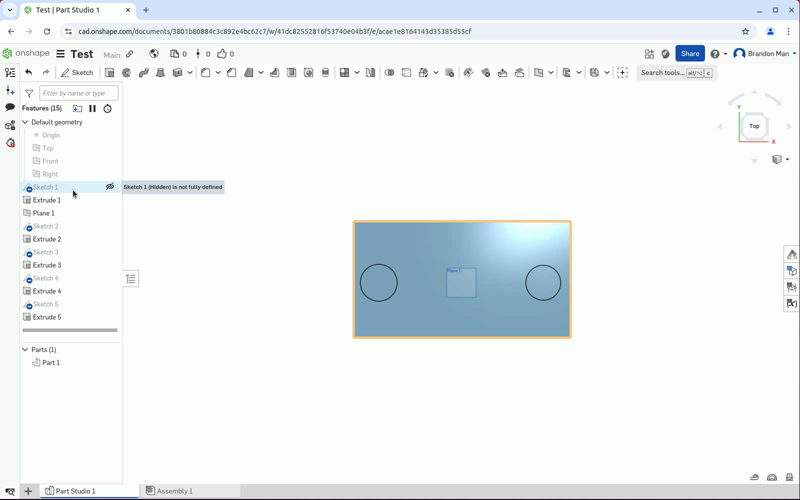
click(73, 189)
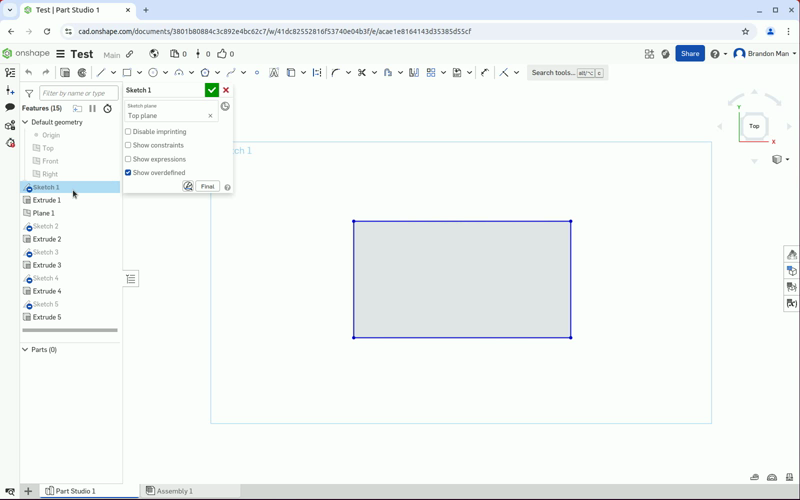
mouse_move(229, 92)
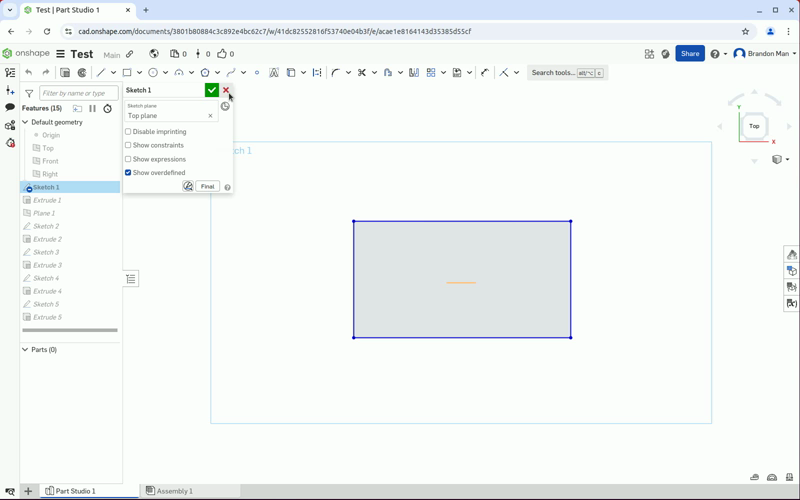
click(229, 92)
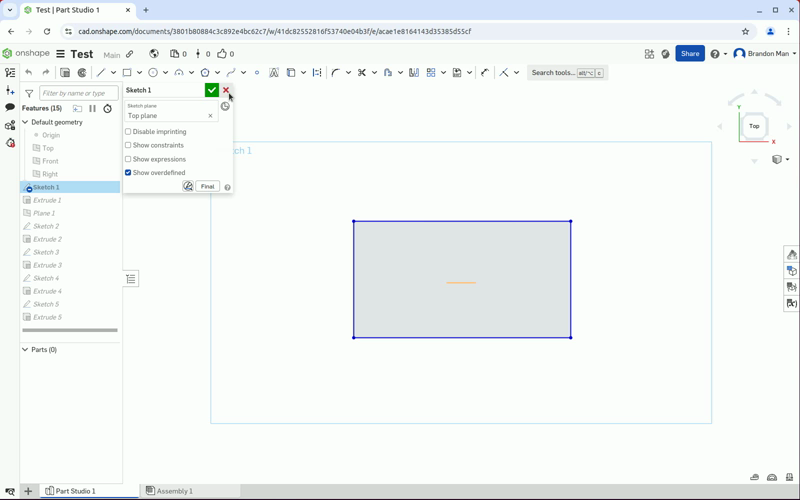
key(shift+s)
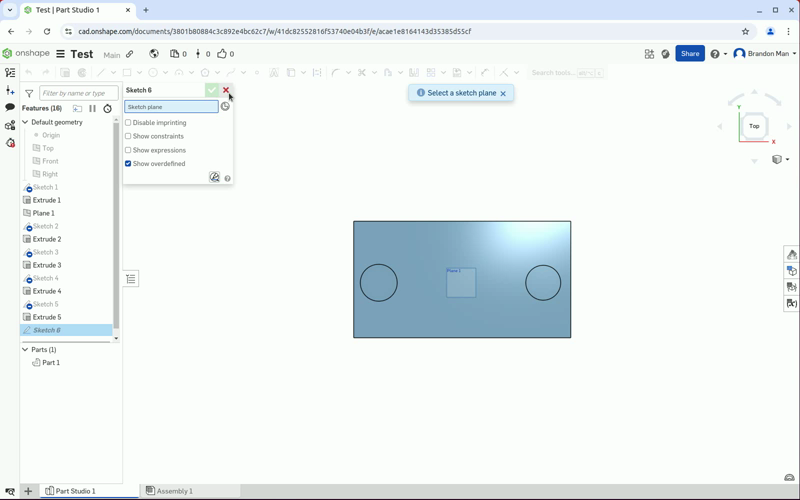
mouse_move(69, 215)
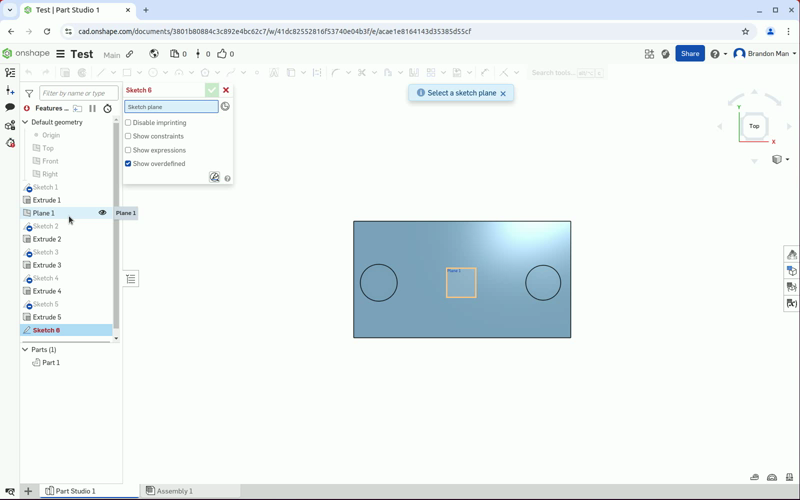
click(69, 215)
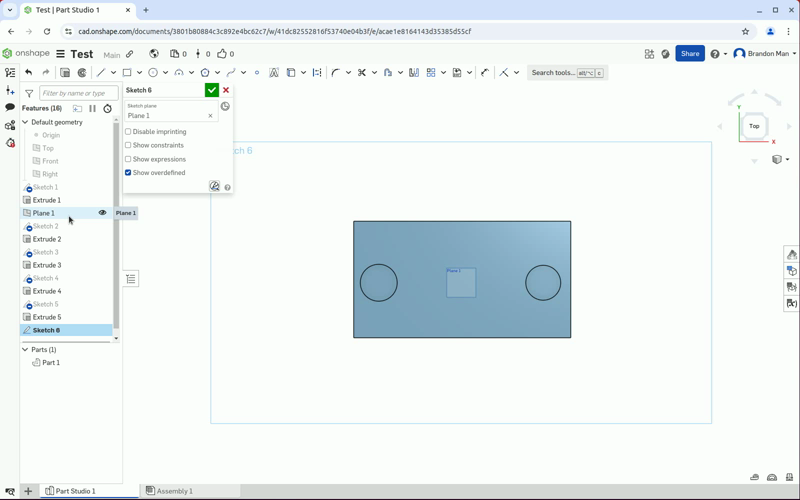
mouse_move(73, 352)
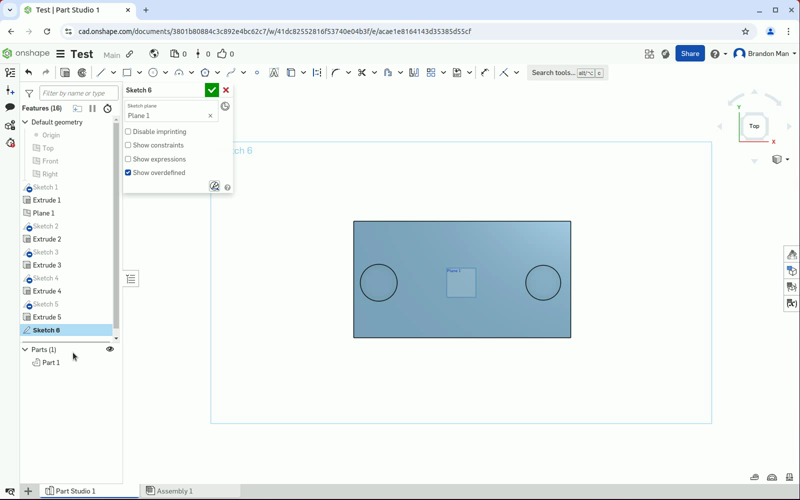
key(y)
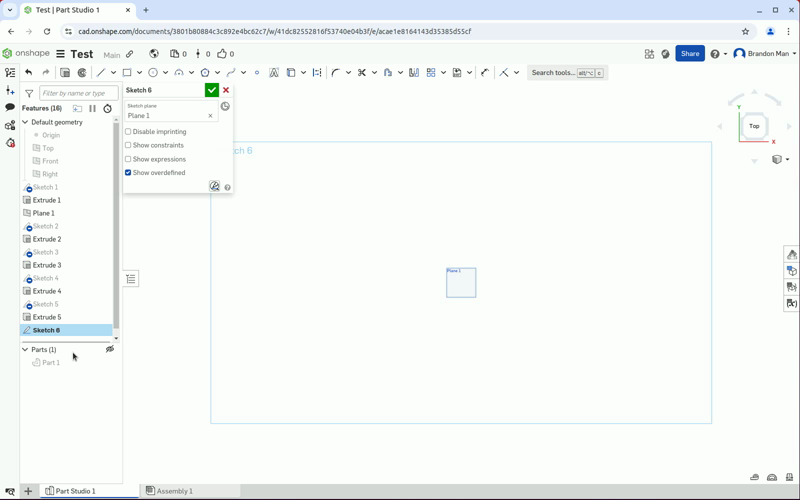
key(l)
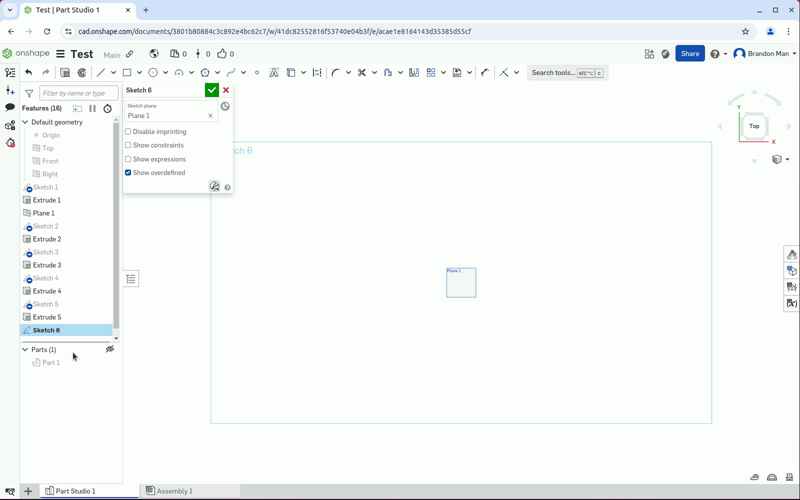
key_down(shift)
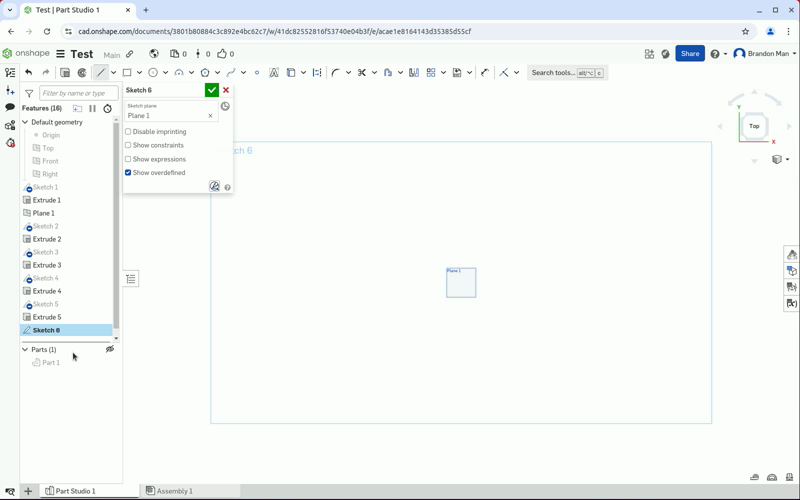
mouse_move(424, 337)
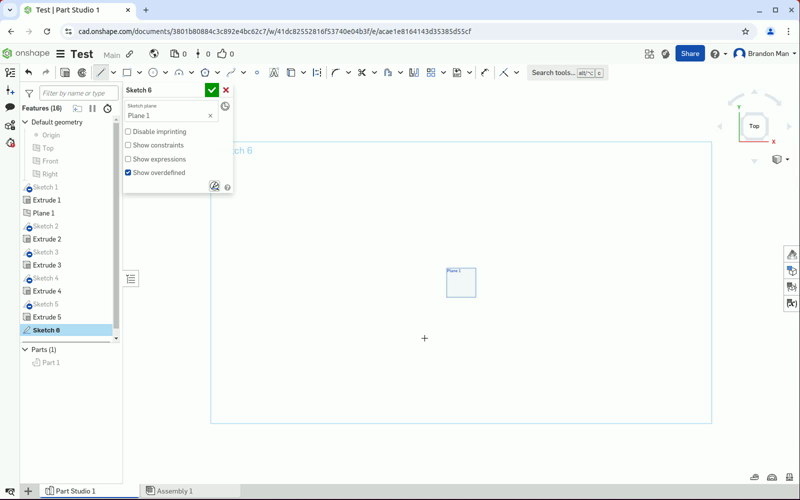
click(424, 337)
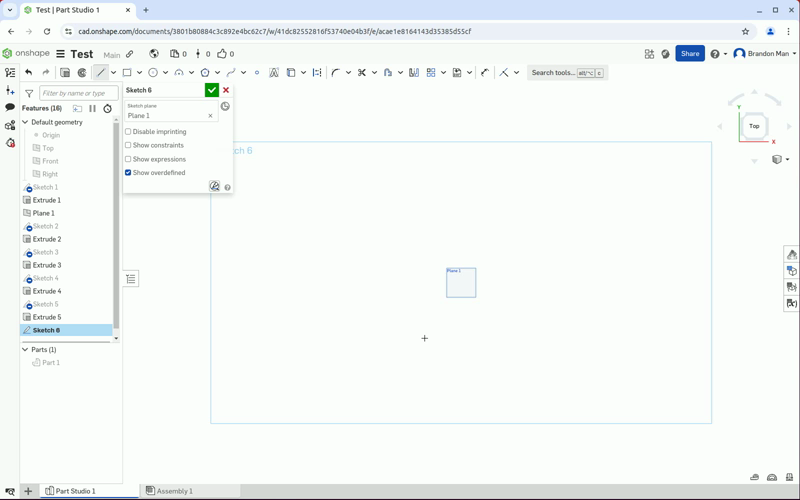
key_up(shift)
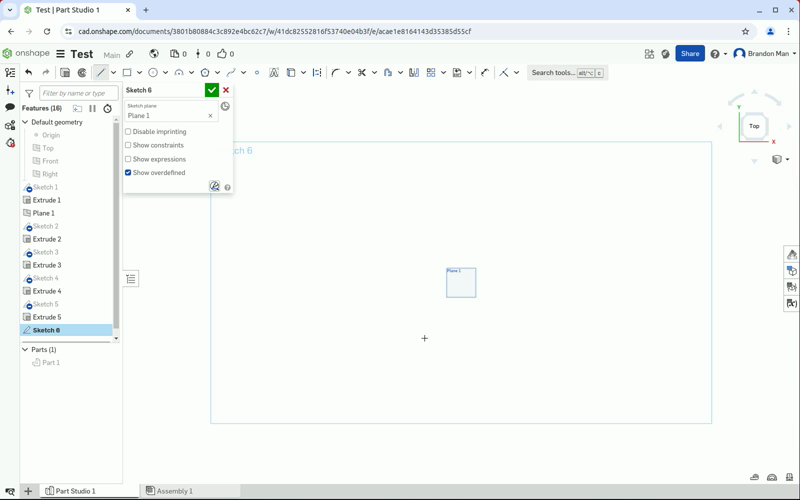
key_down(shift)
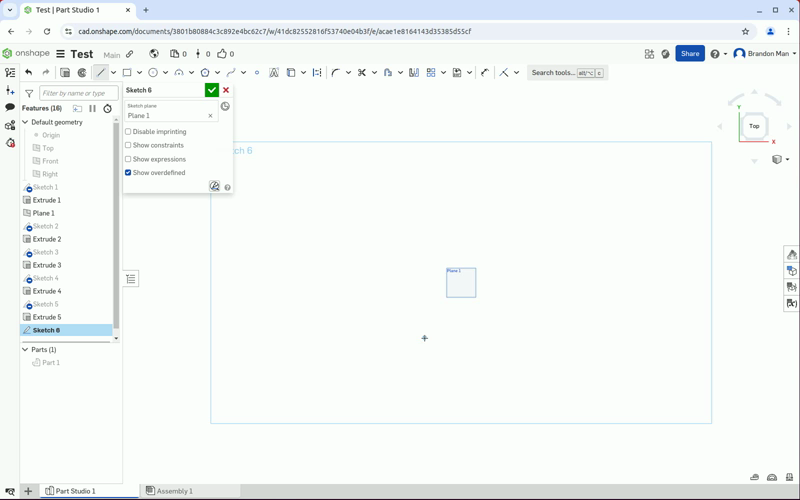
mouse_move(507, 337)
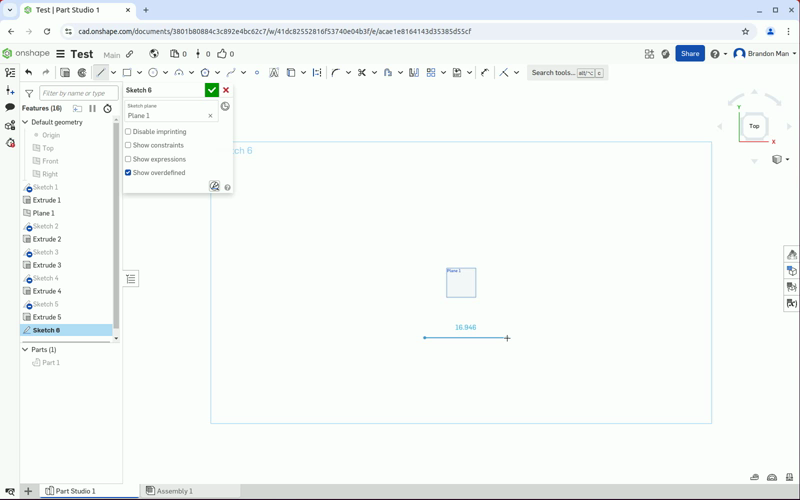
click(507, 337)
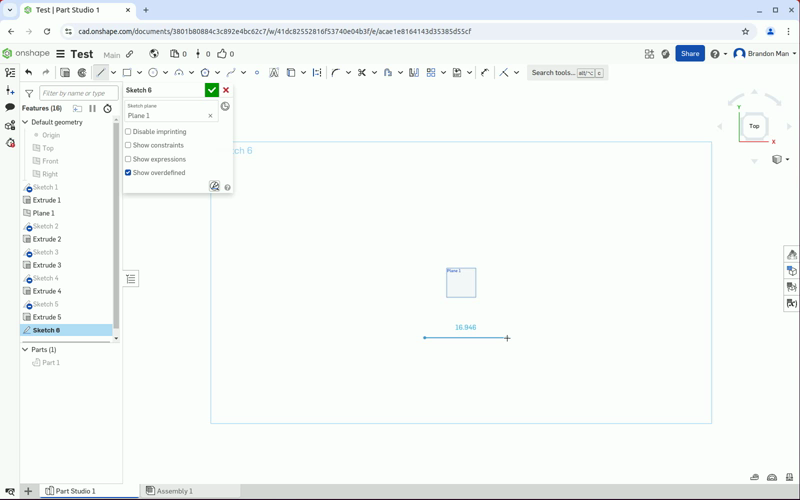
key_up(shift)
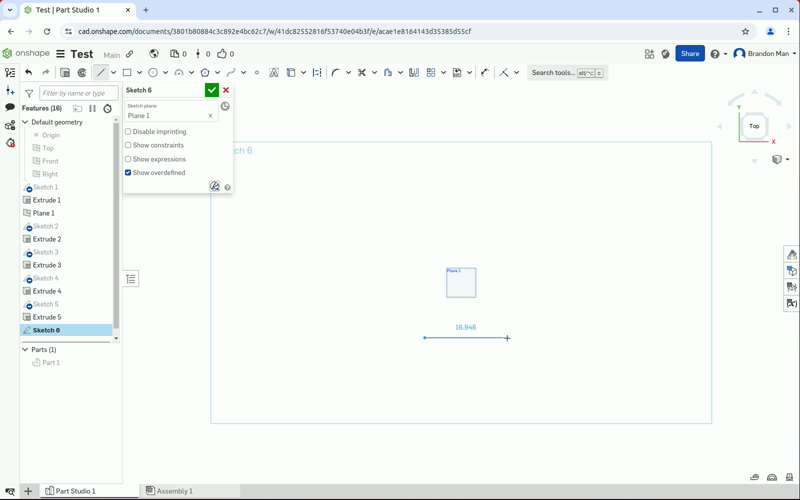
key_down(shift)
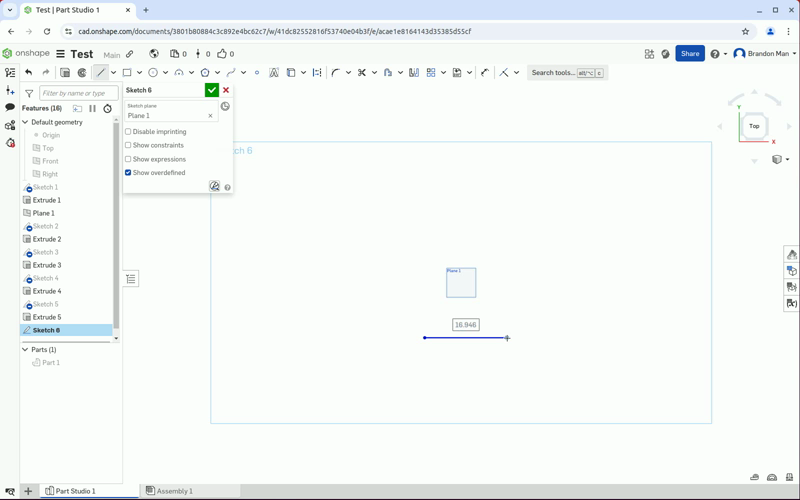
mouse_move(507, 220)
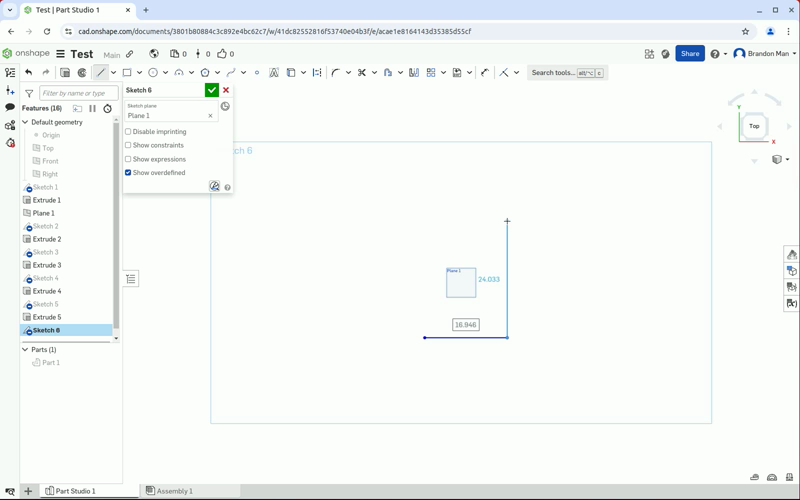
click(507, 220)
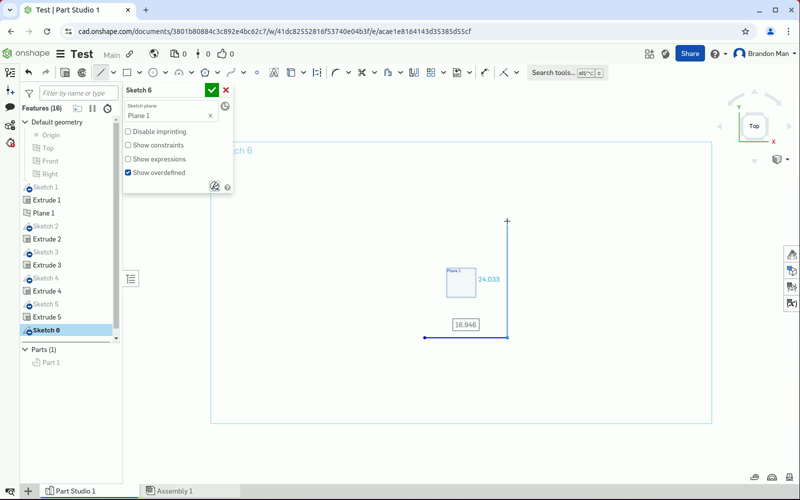
key_up(shift)
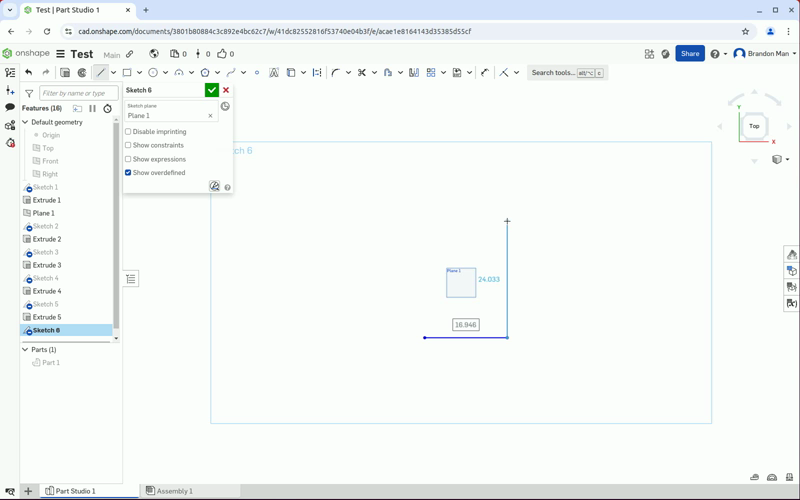
key_down(shift)
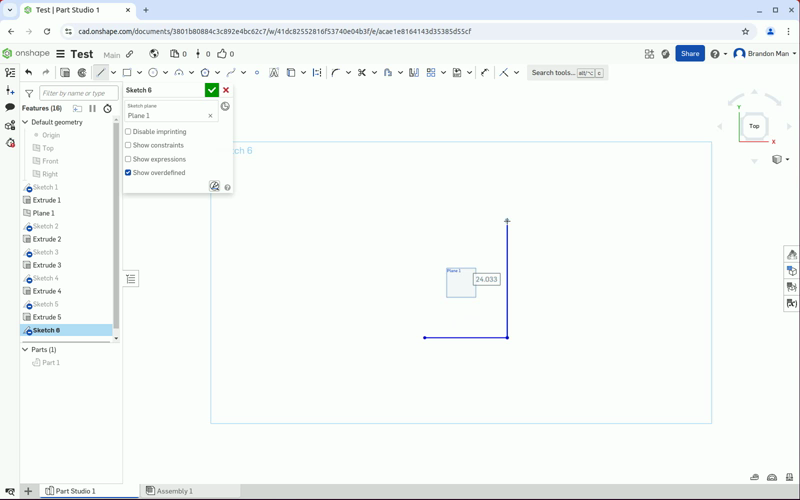
mouse_move(424, 220)
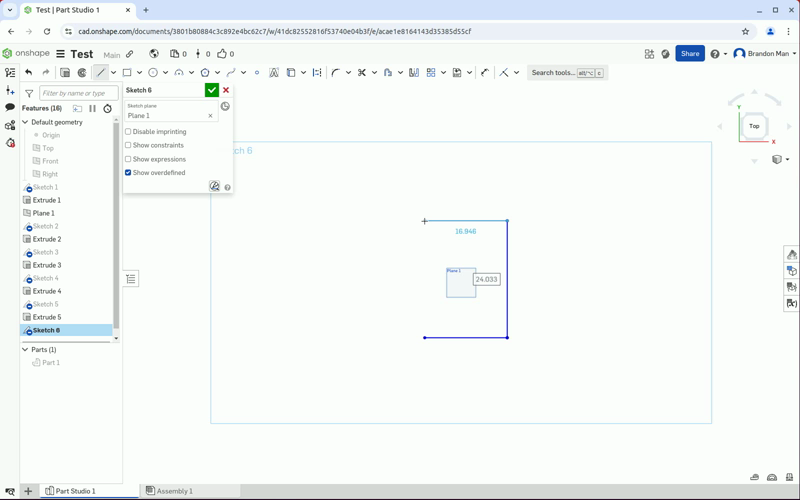
click(424, 220)
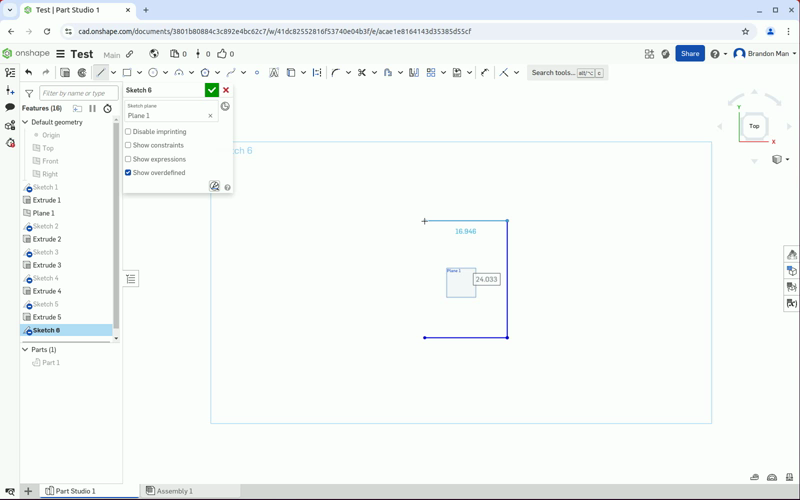
key_up(shift)
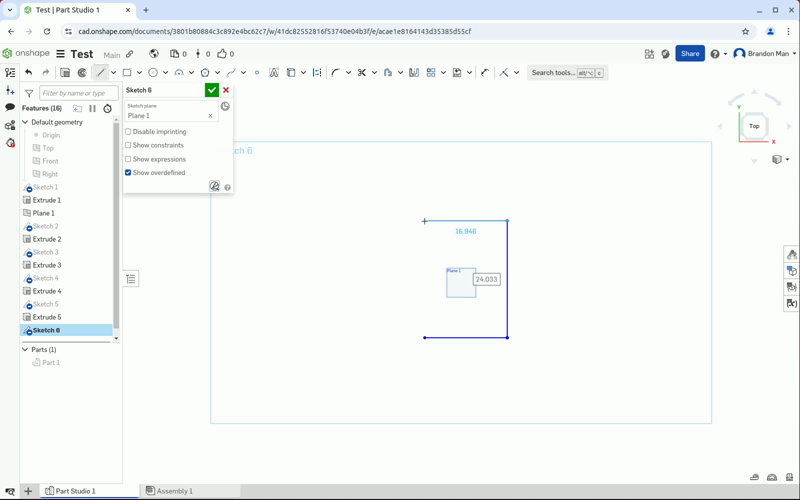
key_down(shift)
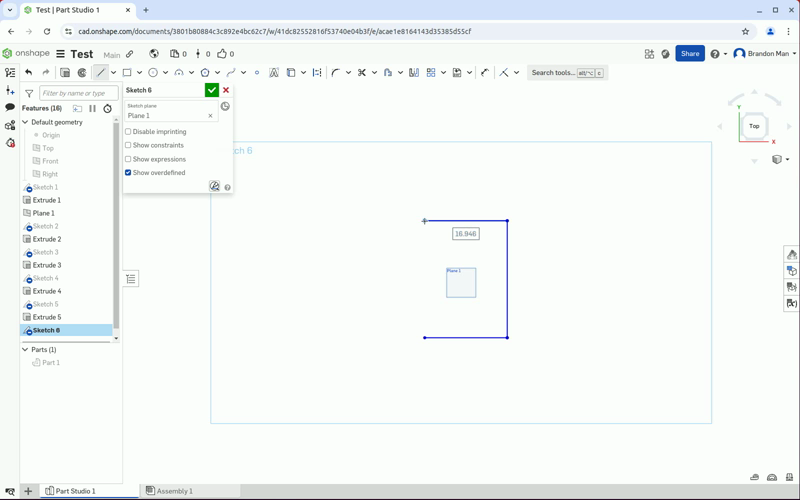
mouse_move(424, 337)
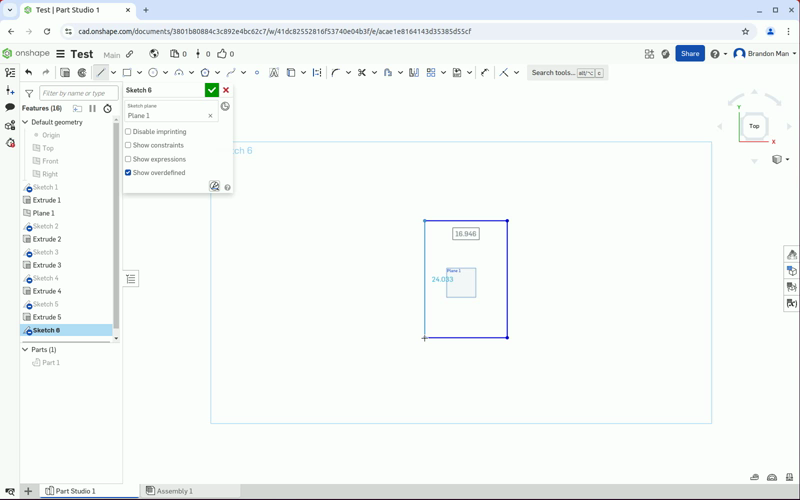
key_up(shift)
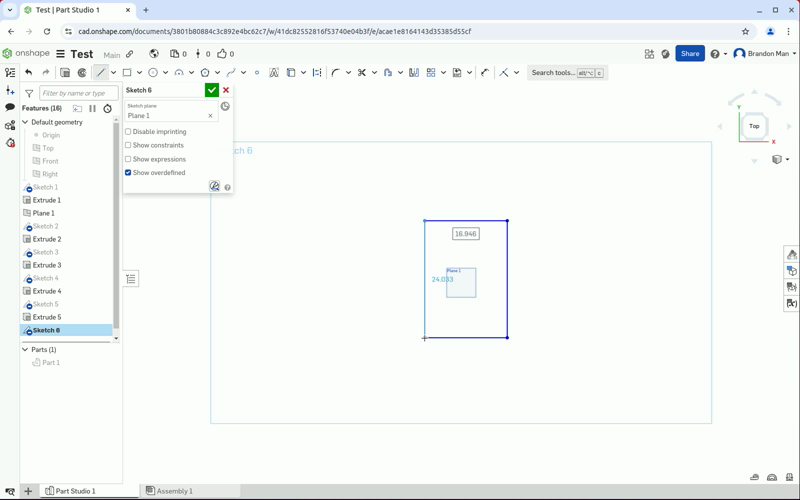
click(424, 337)
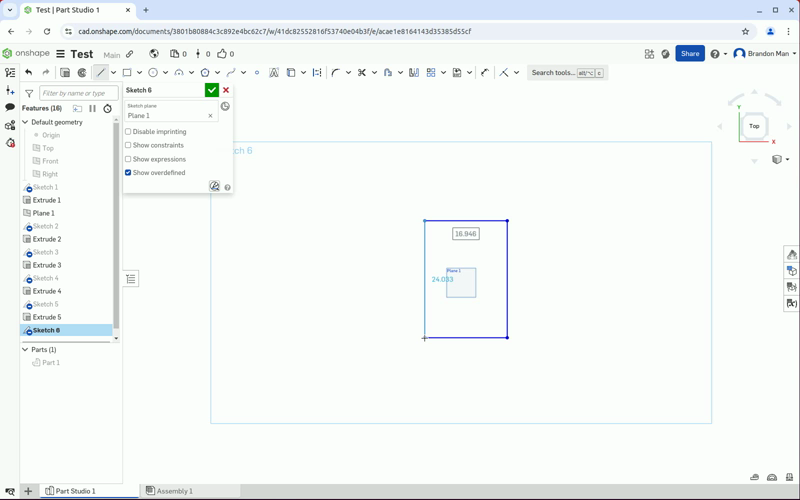
key(esc)
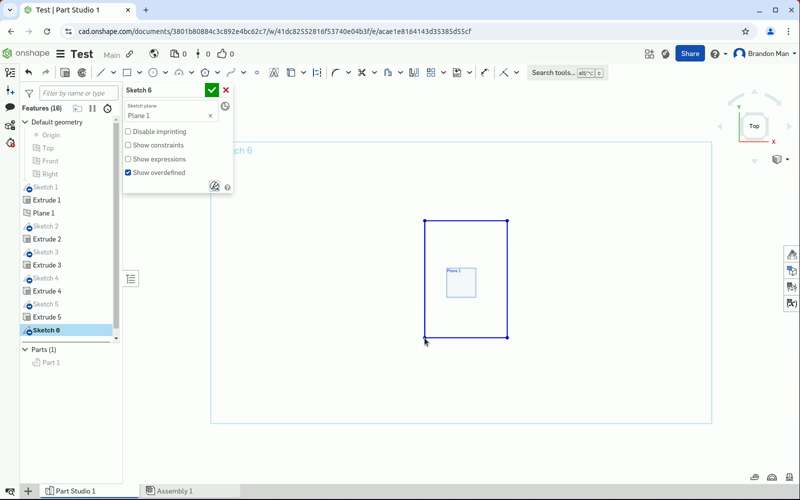
mouse_move(435, 322)
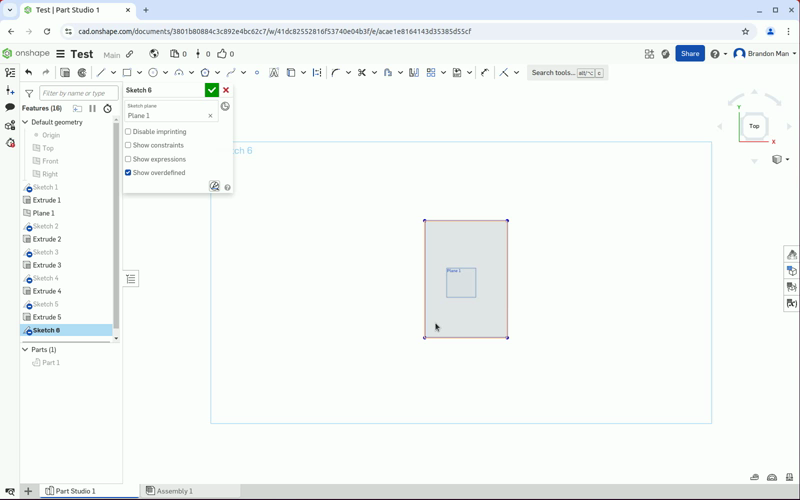
click(435, 322)
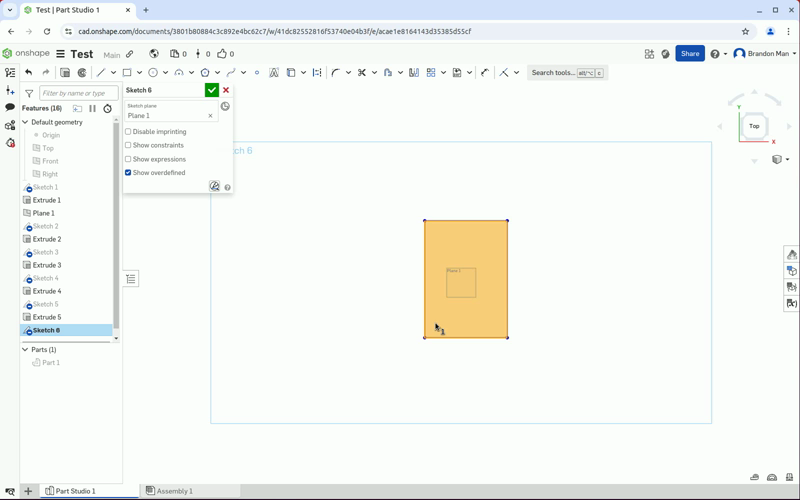
mouse_move(73, 352)
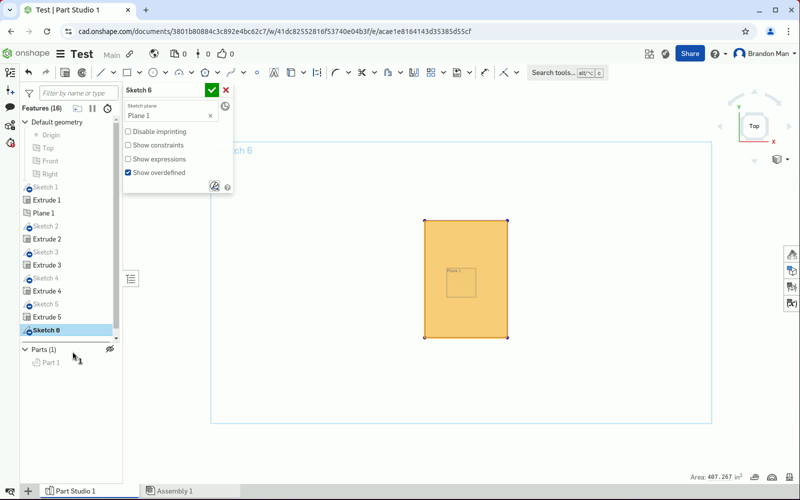
key(shift+y)
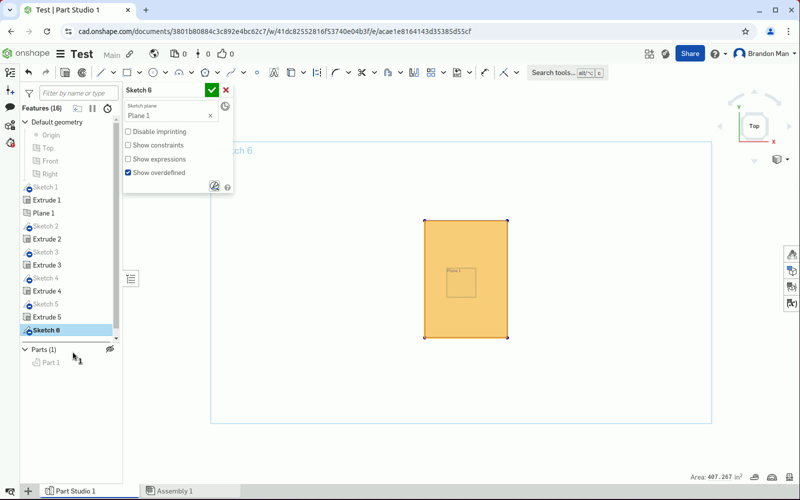
key(shift+e)
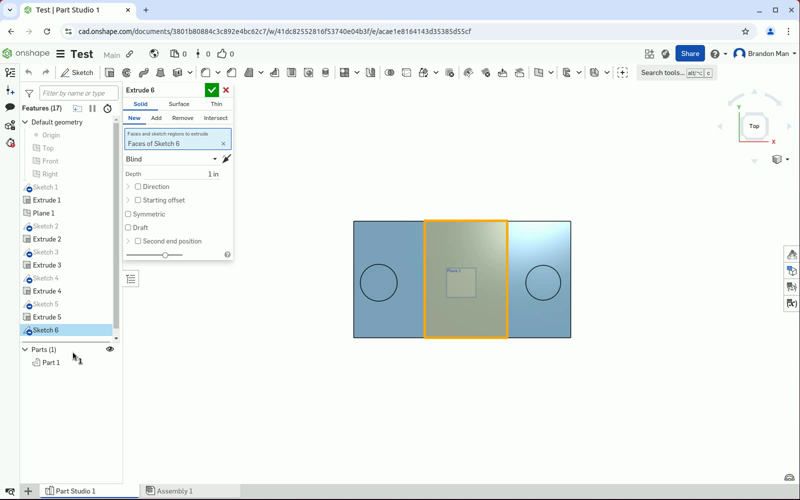
mouse_move(143, 106)
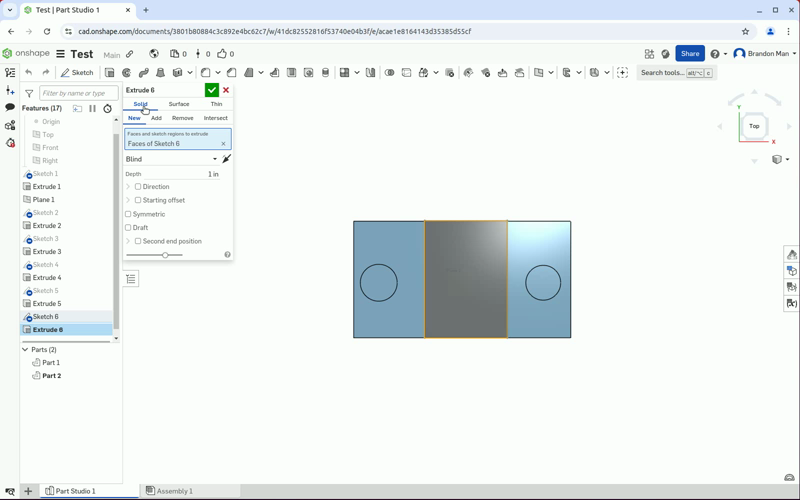
click(143, 106)
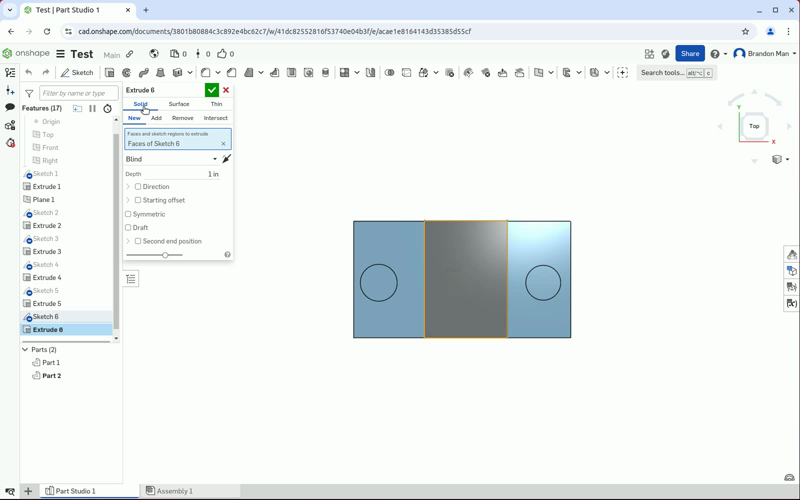
mouse_move(186, 120)
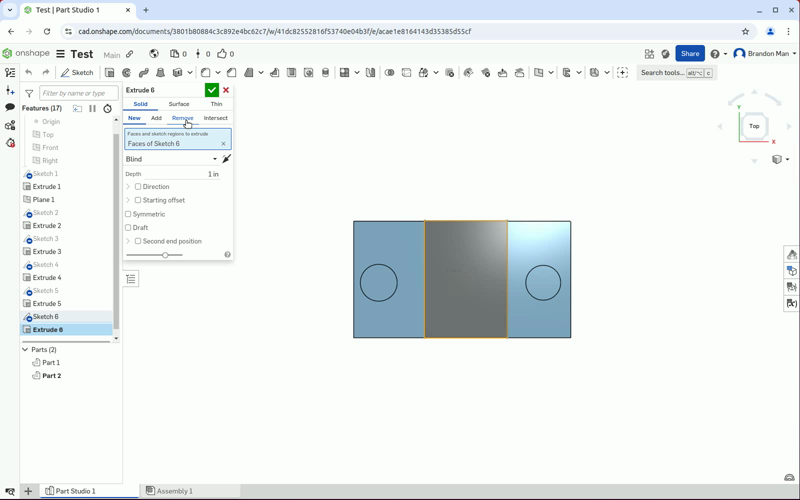
click(186, 120)
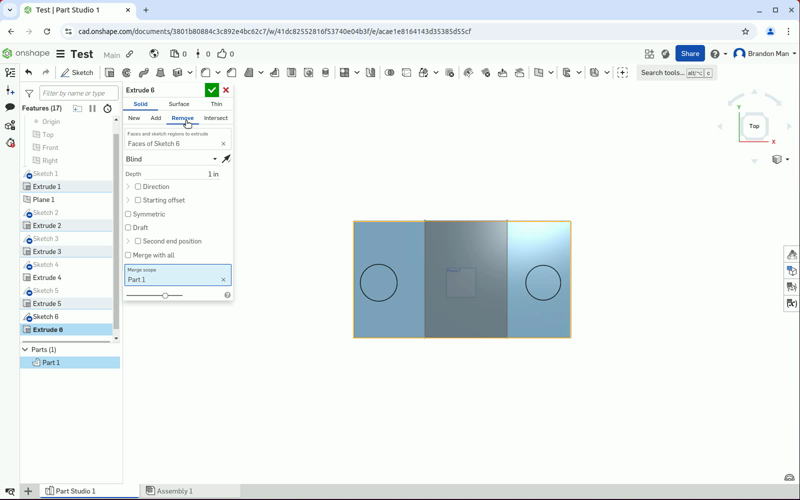
key(tab, 4)
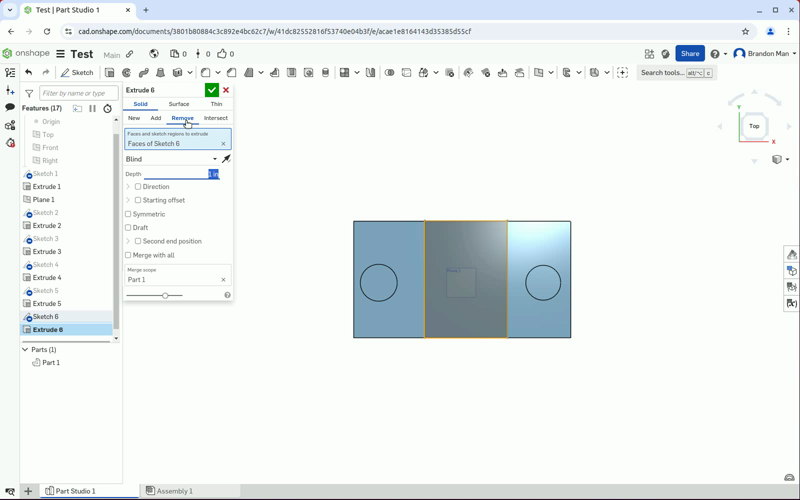
text(9.869)
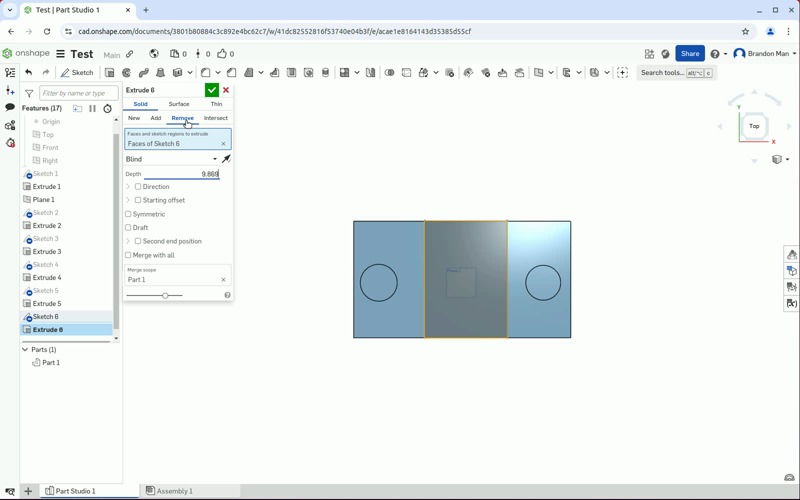
key(tab, 6)
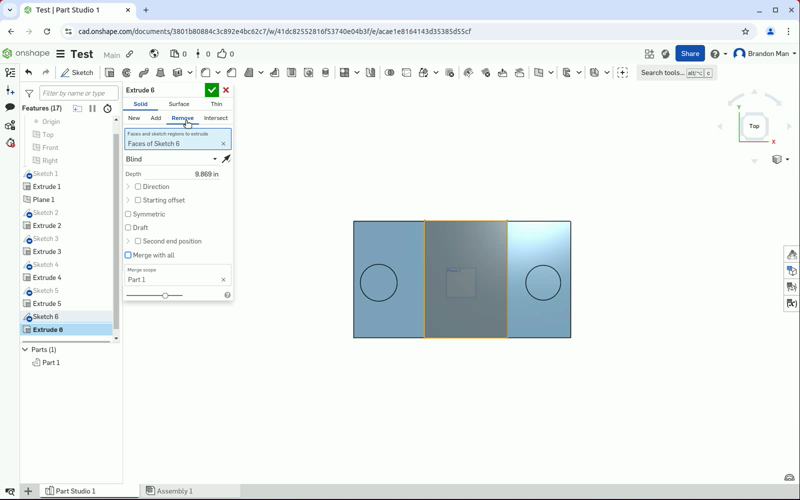
key(space)
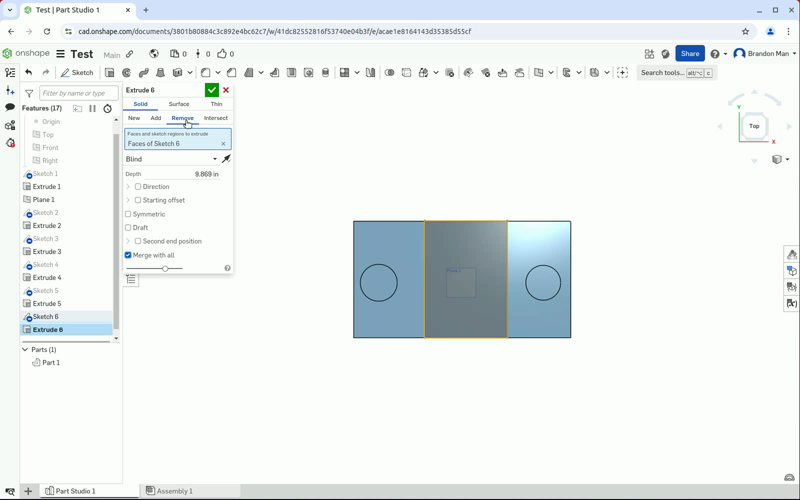
key(enter)
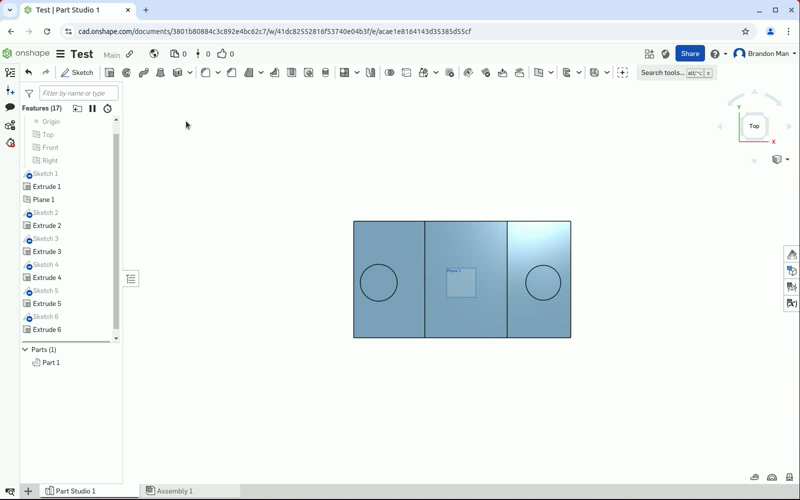
key(shift+h)
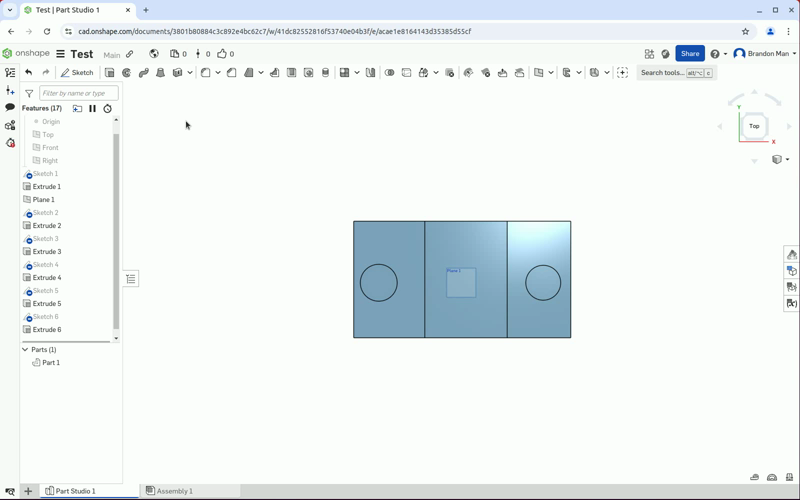
key(shift+h)
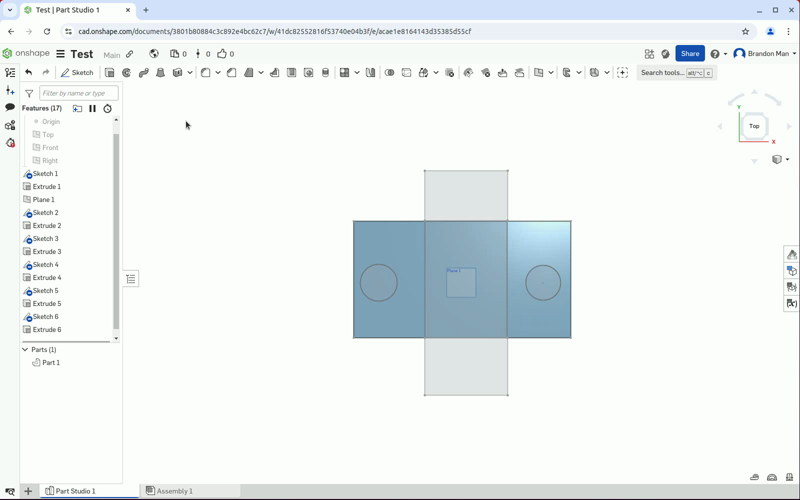
key(shift+7)
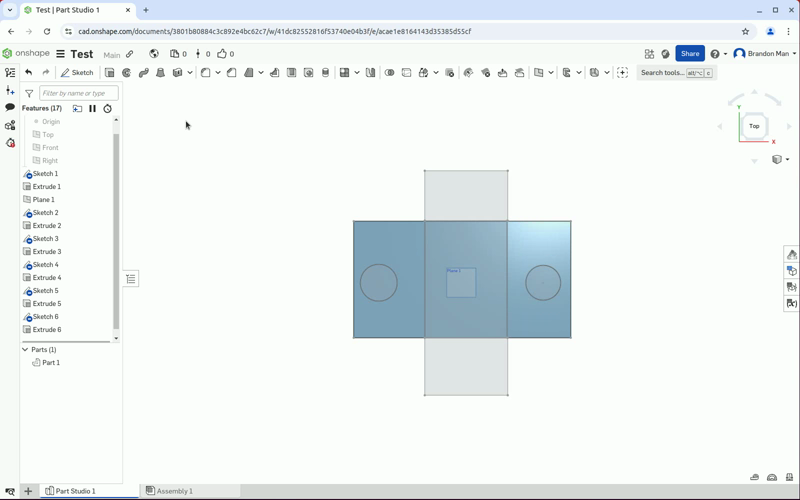
key(up, 3)
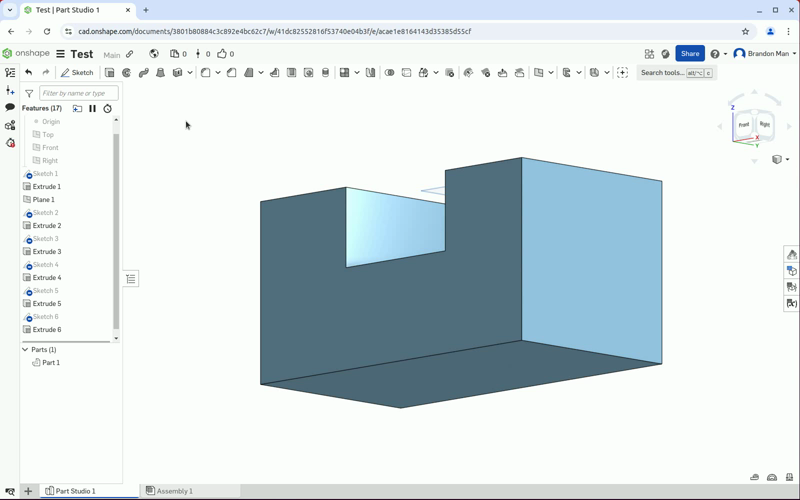
key(left, 3)
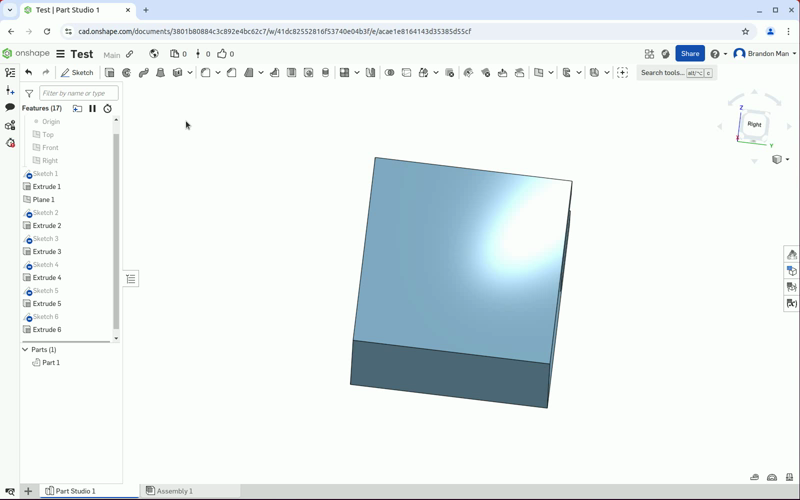
key(right, 3)
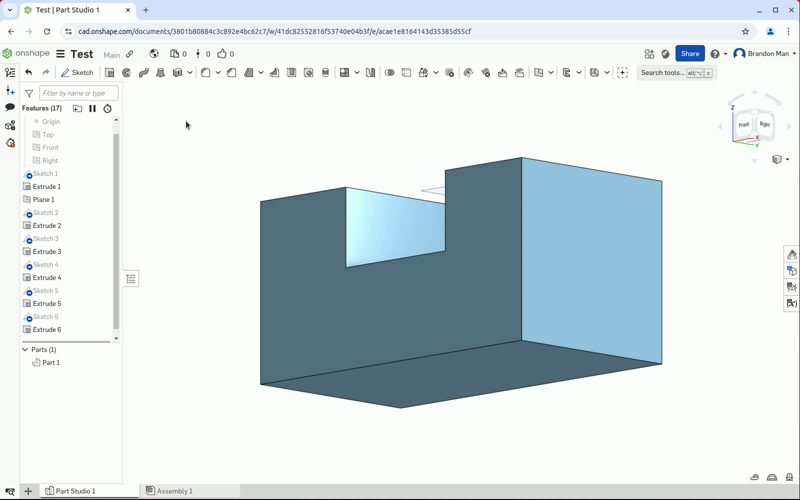
key(down, 3)
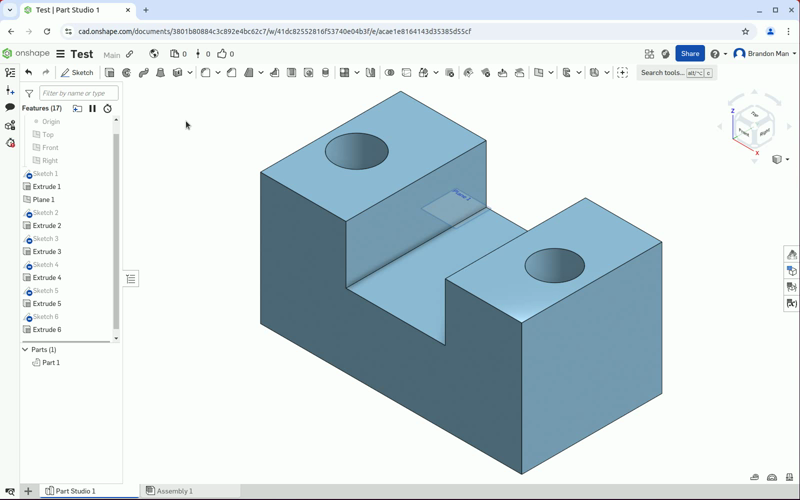
mouse_move(69, 176)
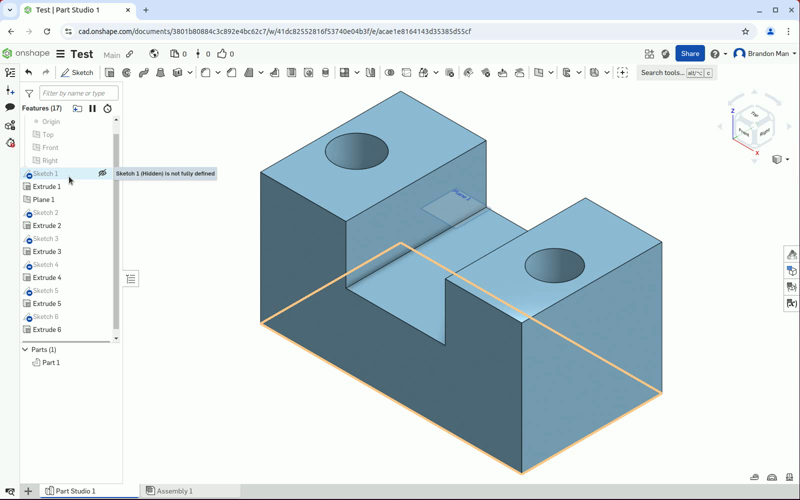
click(69, 176)